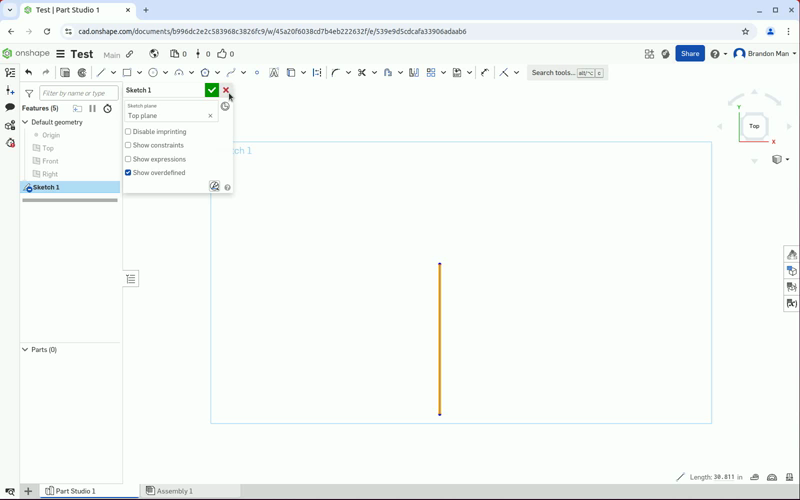
key(shift+h)
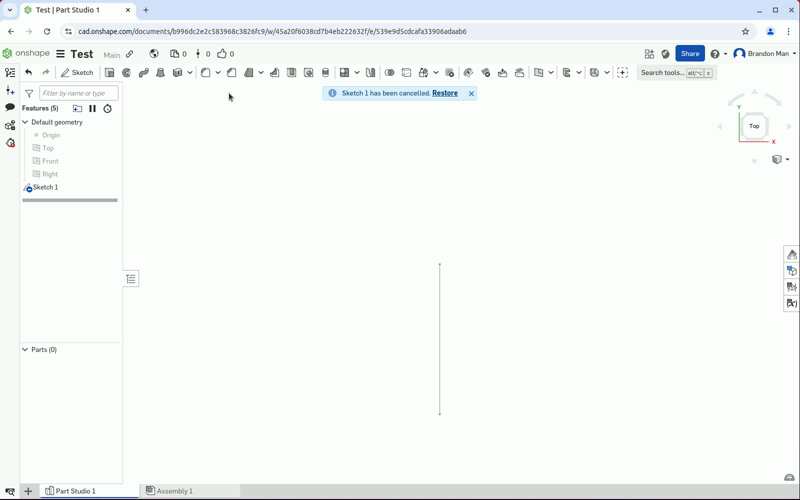
mouse_move(73, 352)
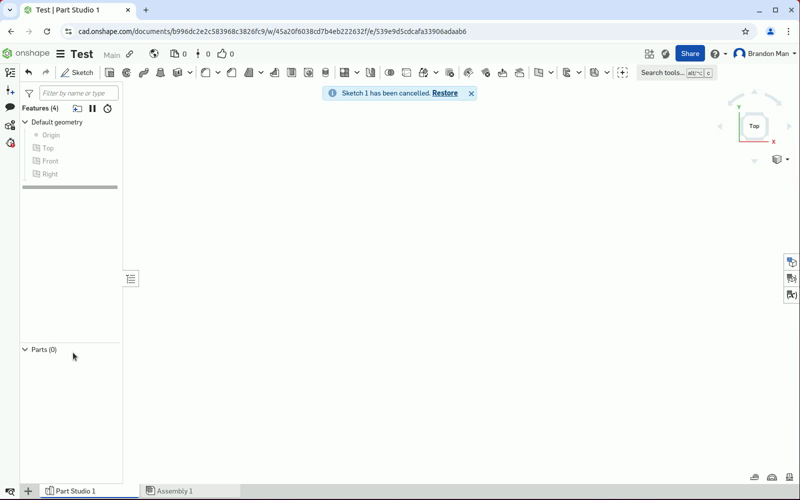
key(y)
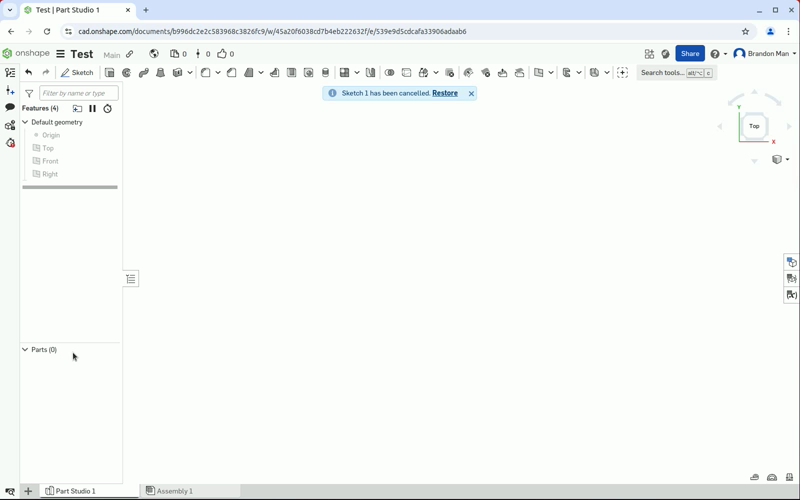
key(shift+p)
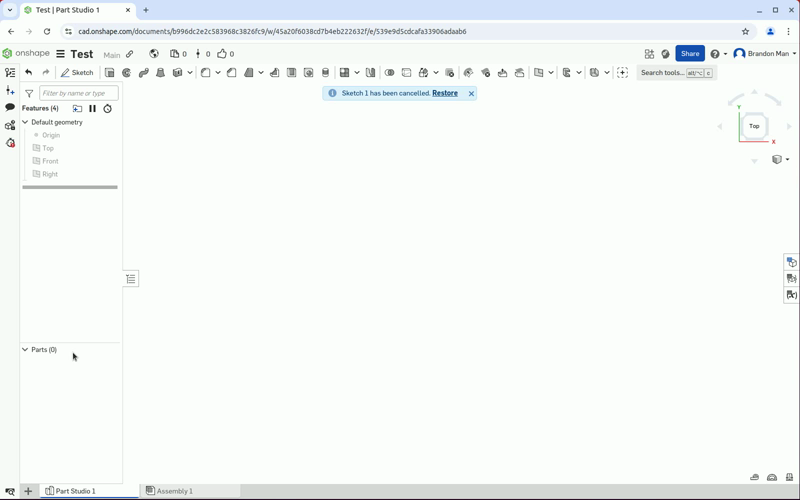
key(space)
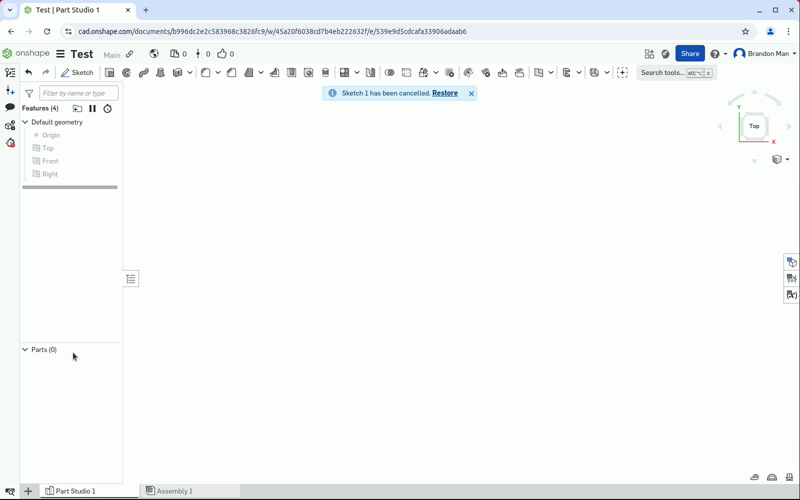
key_down(shift)
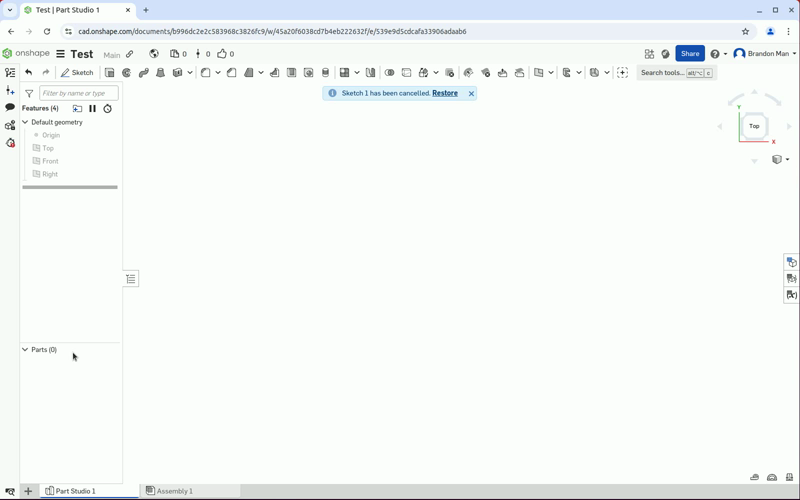
key(up)
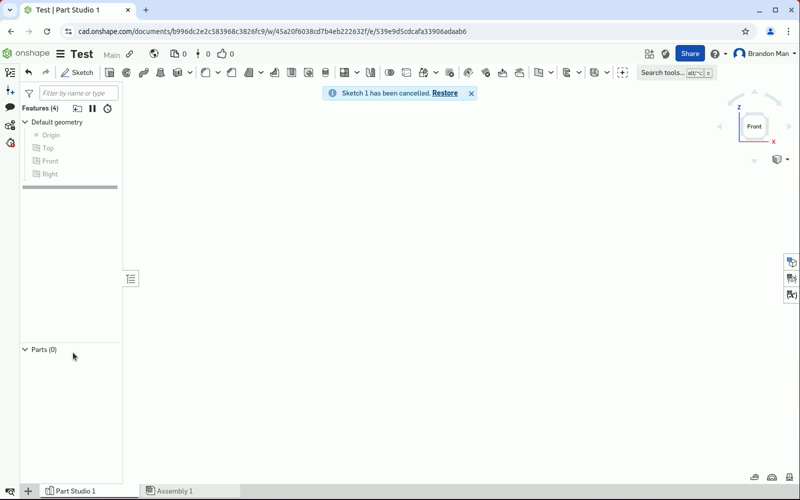
key_up(shift)
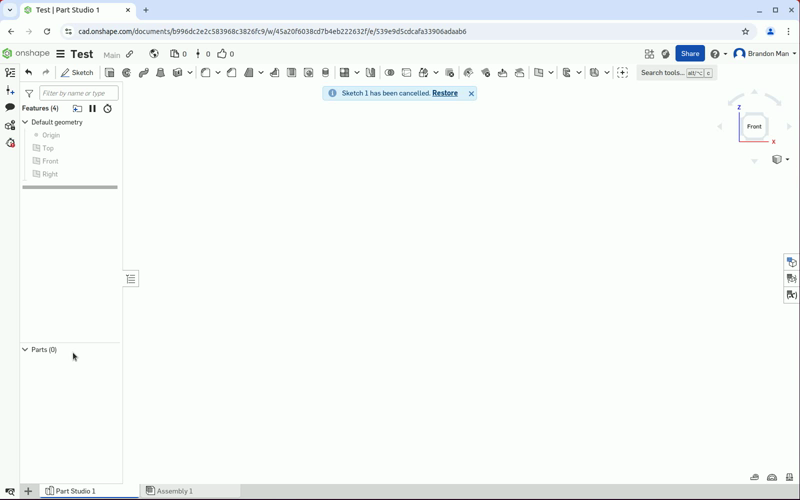
mouse_move(73, 352)
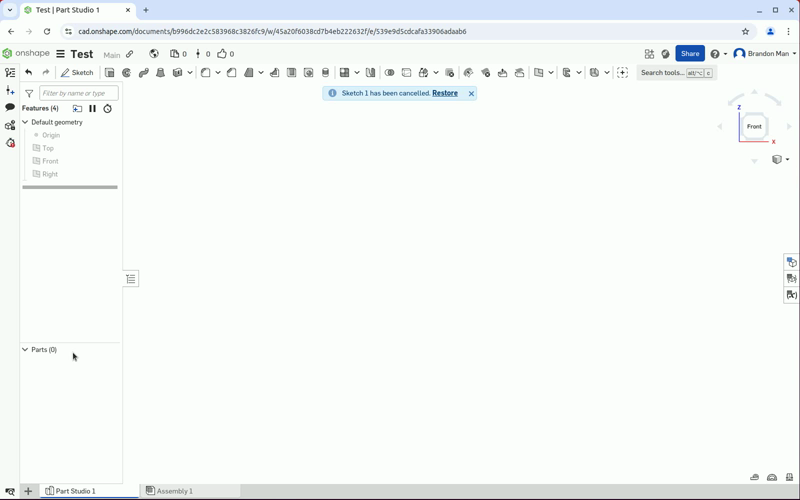
key(shift+y)
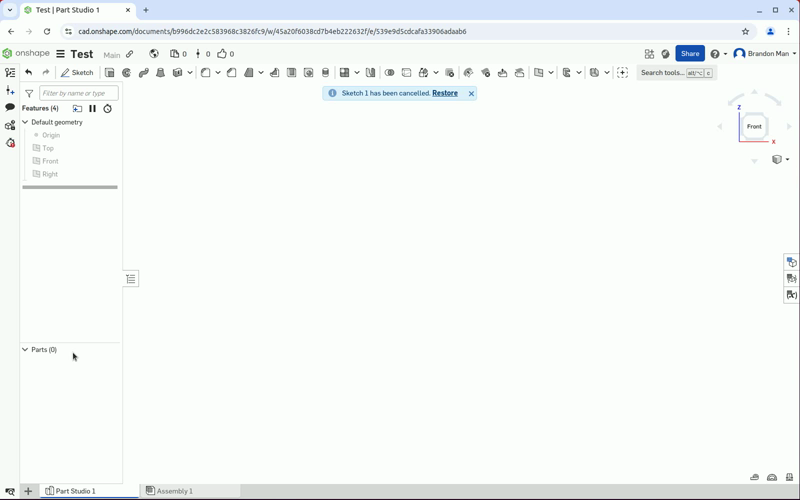
key(shift+s)
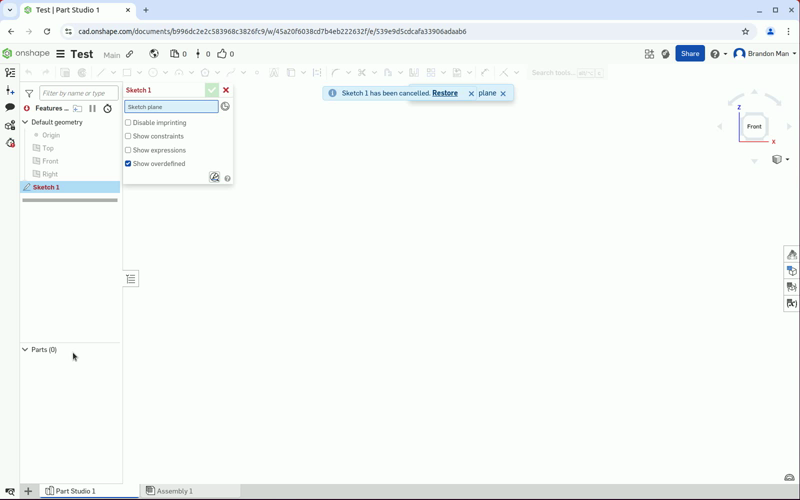
mouse_move(73, 163)
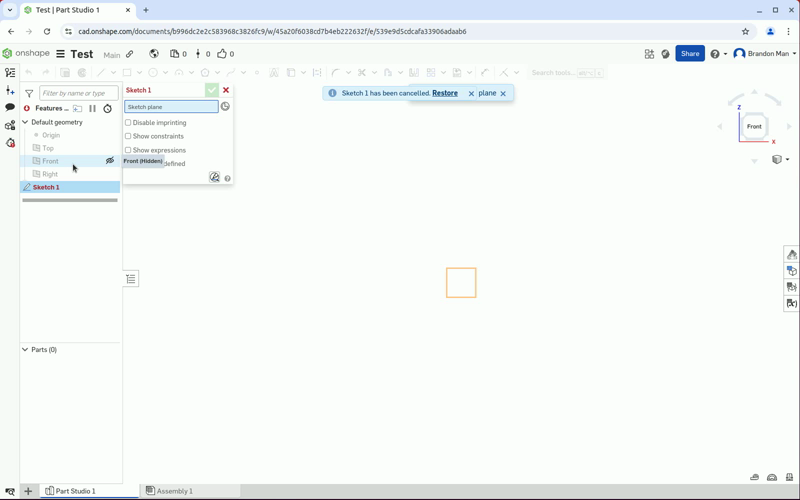
click(73, 163)
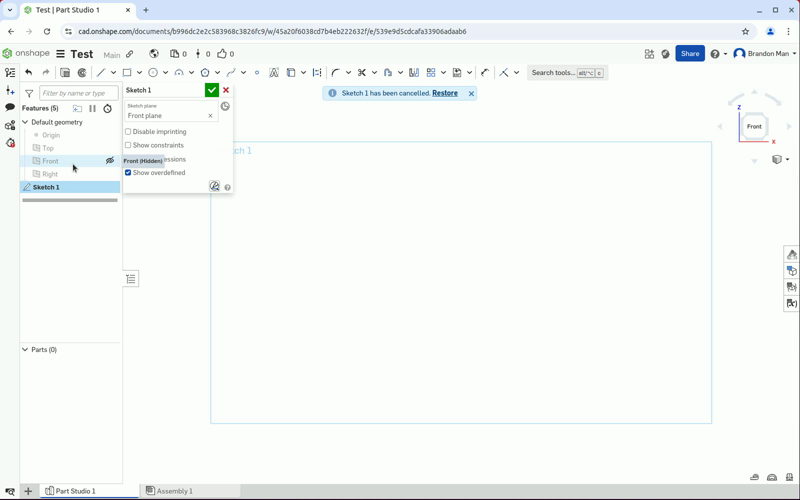
mouse_move(73, 352)
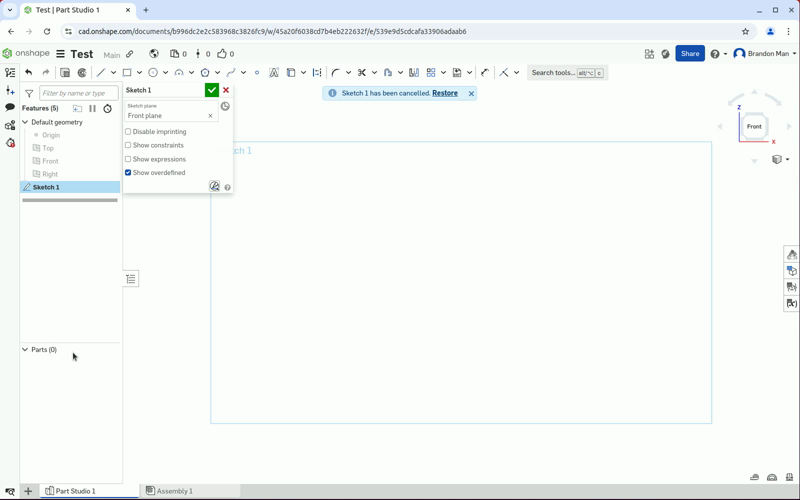
key(y)
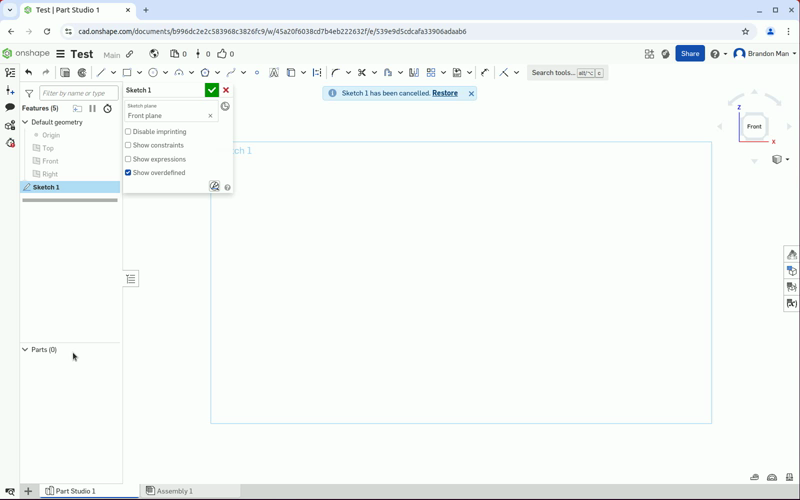
key(c)
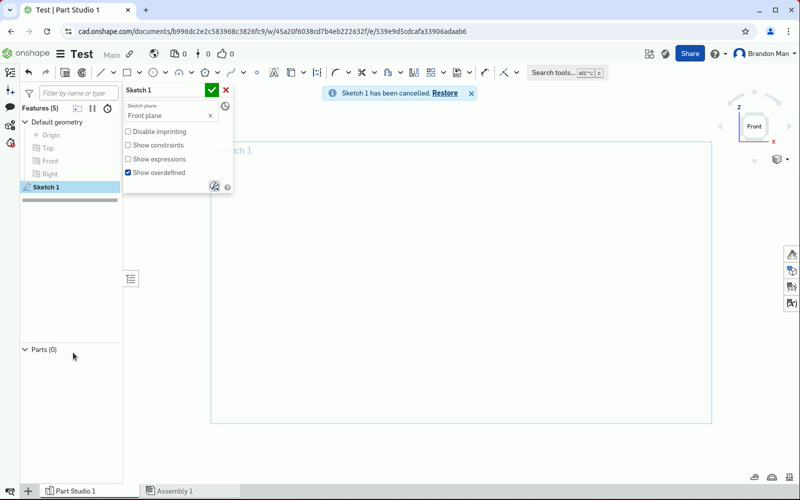
key_down(shift)
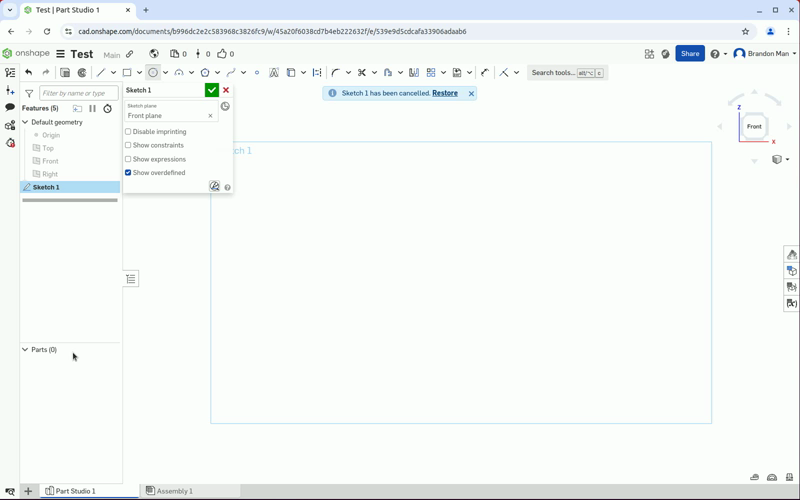
mouse_move(461, 282)
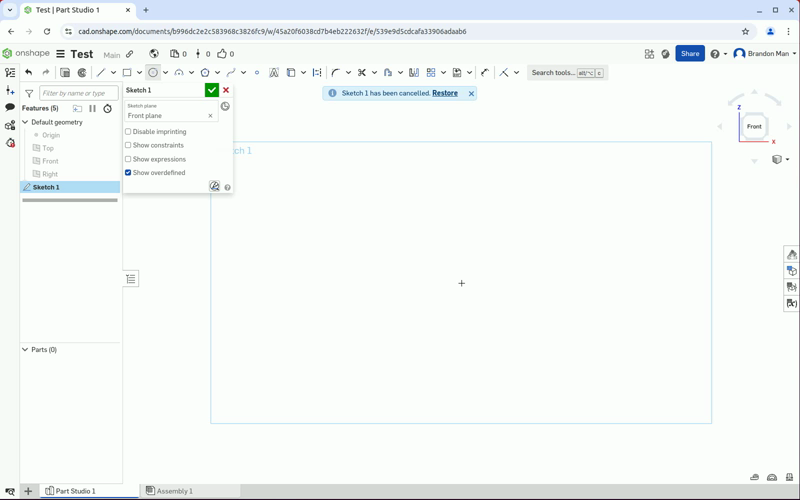
click(461, 282)
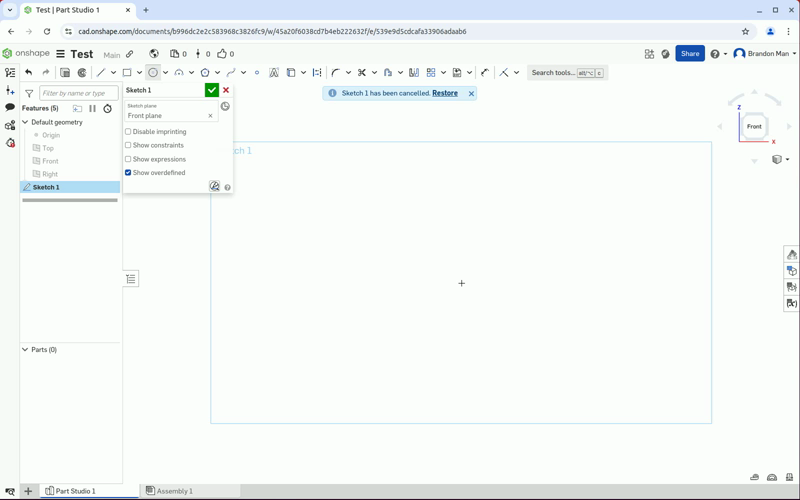
key_up(shift)
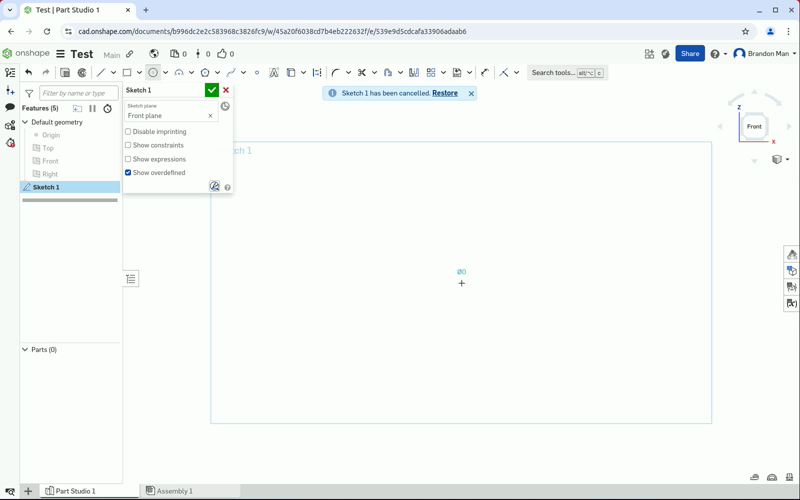
mouse_move(467, 282)
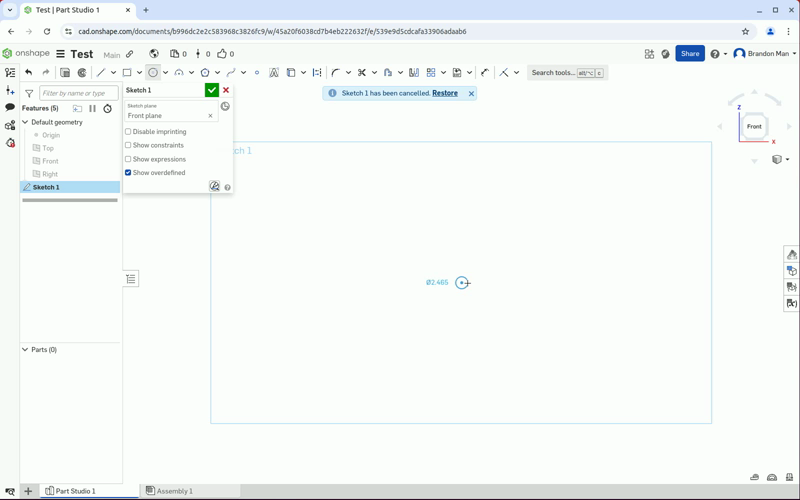
click(467, 282)
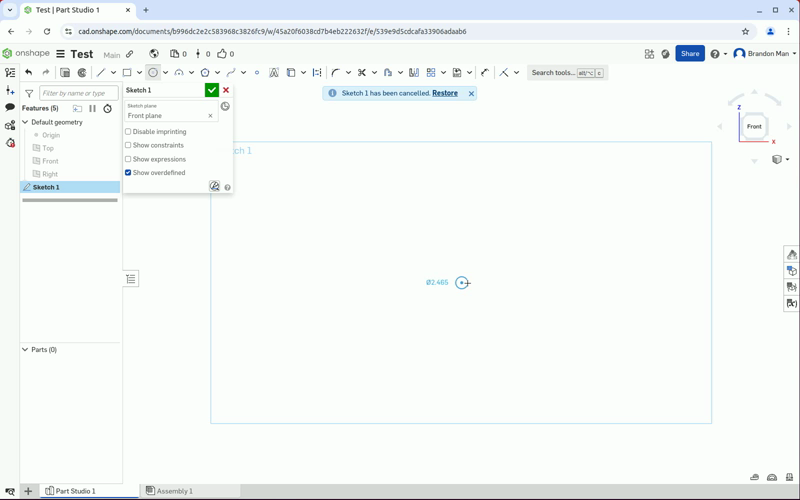
key(esc)
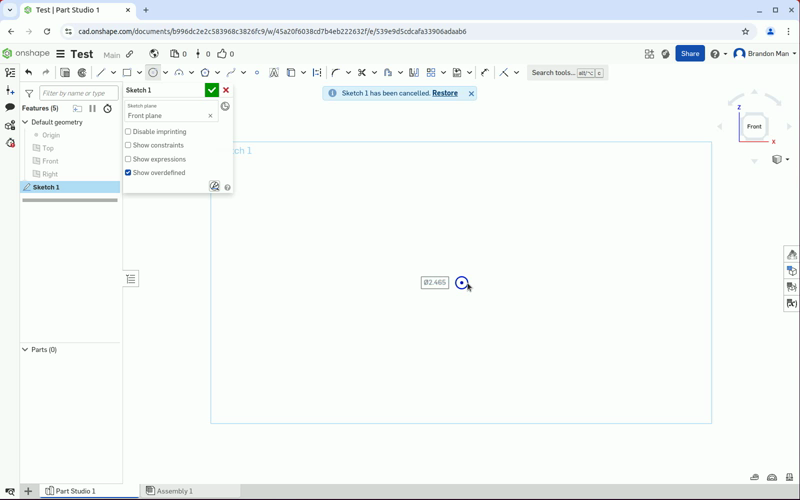
key(c)
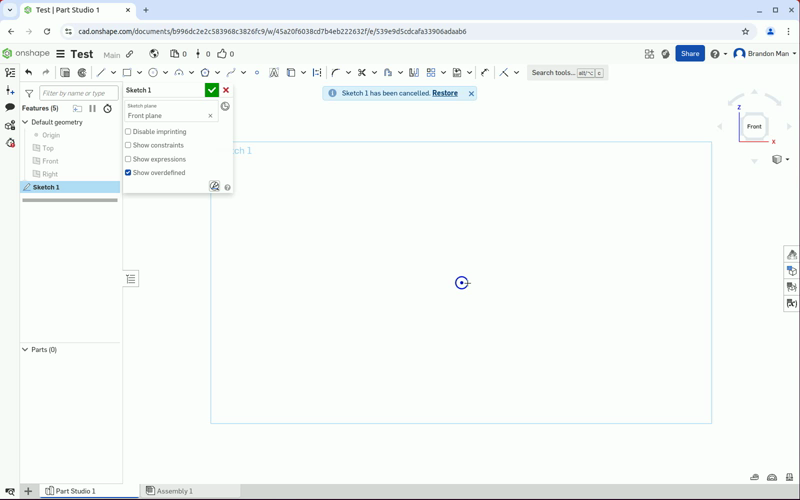
key_down(shift)
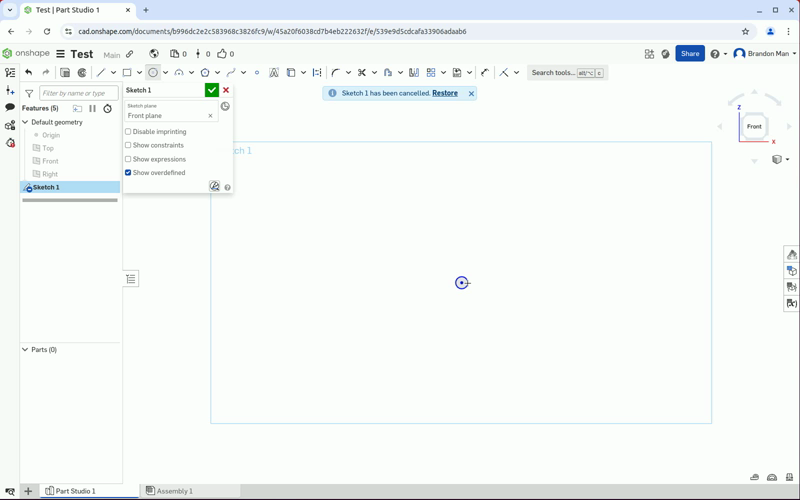
mouse_move(461, 282)
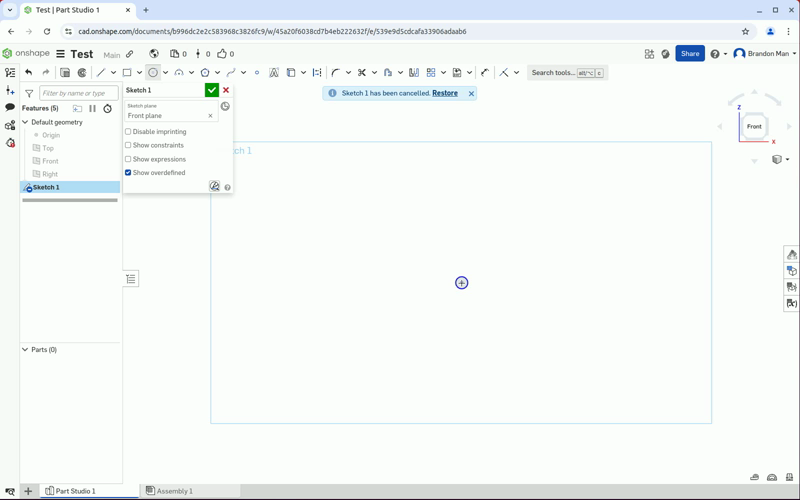
click(461, 282)
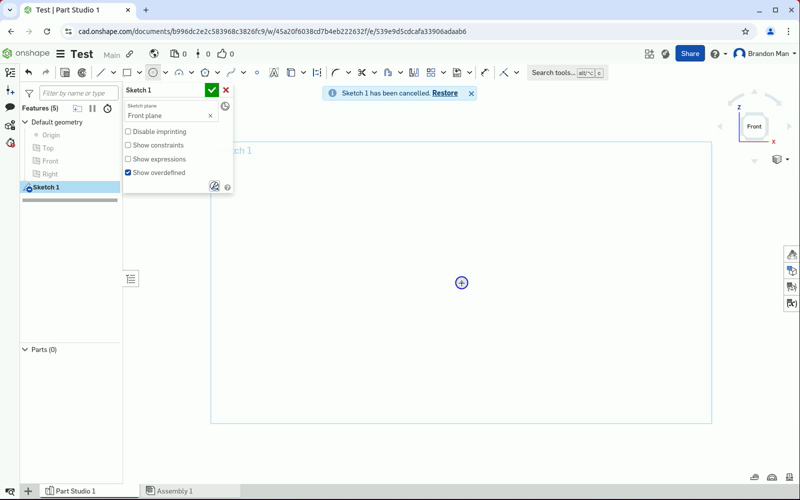
key_up(shift)
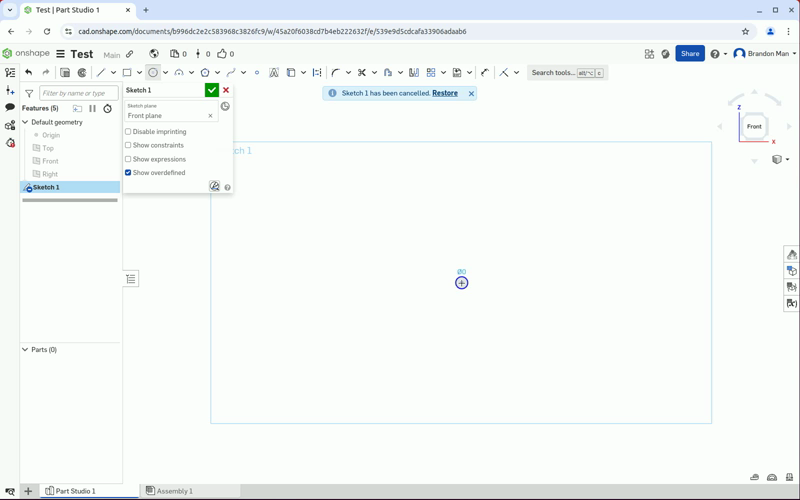
mouse_move(466, 282)
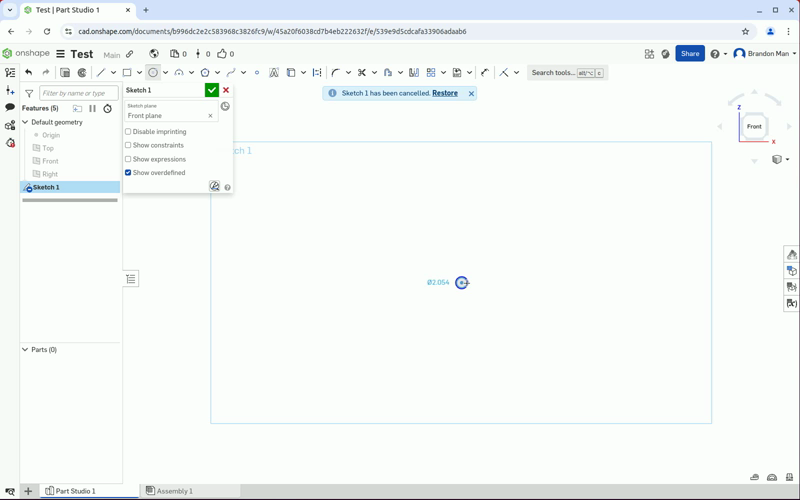
scroll(6)
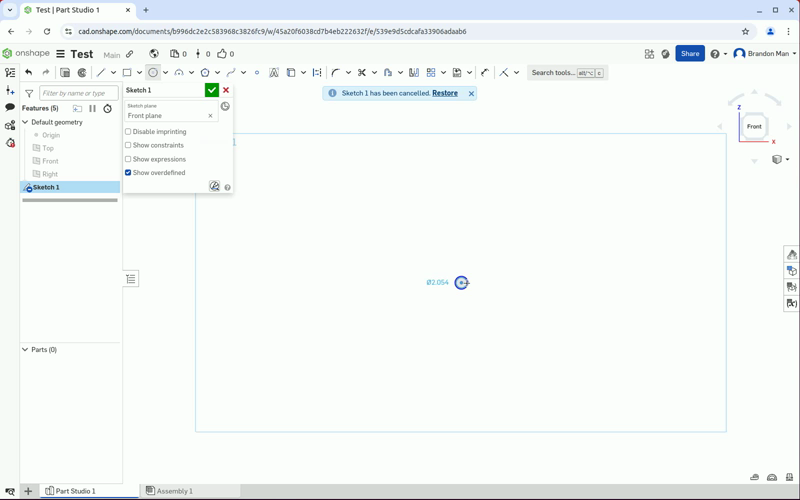
scroll(6)
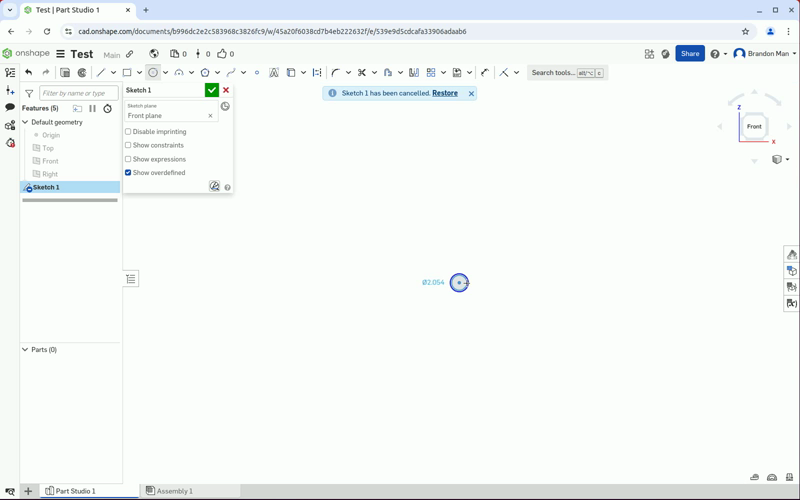
scroll(6)
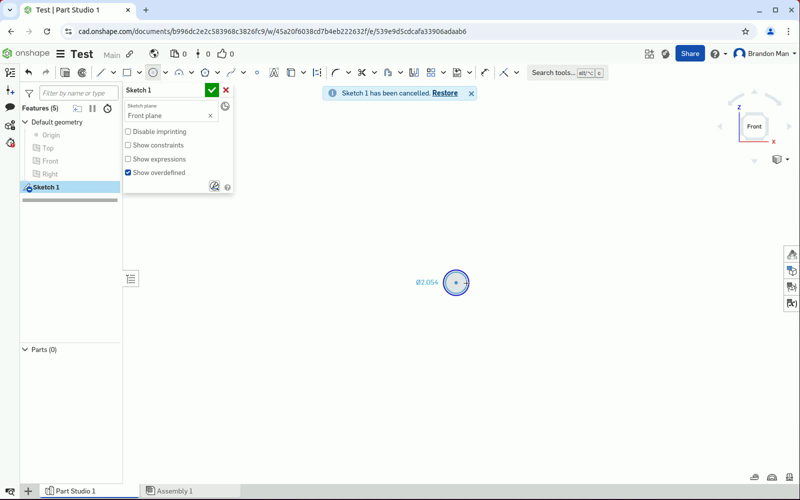
scroll(6)
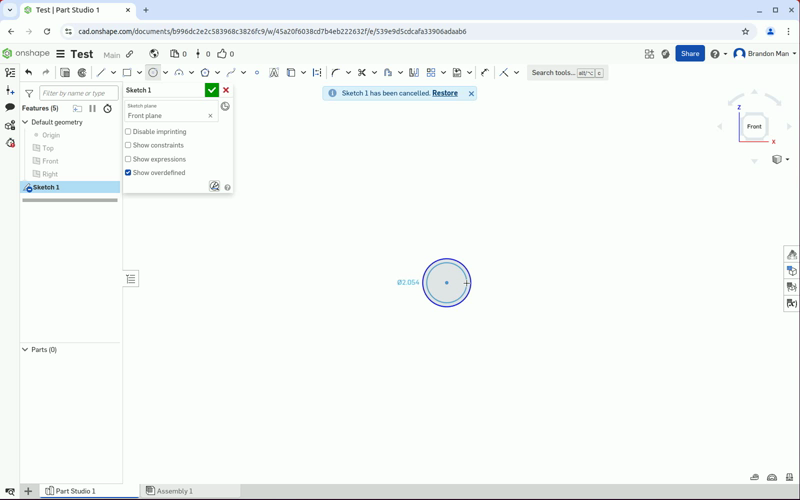
scroll(6)
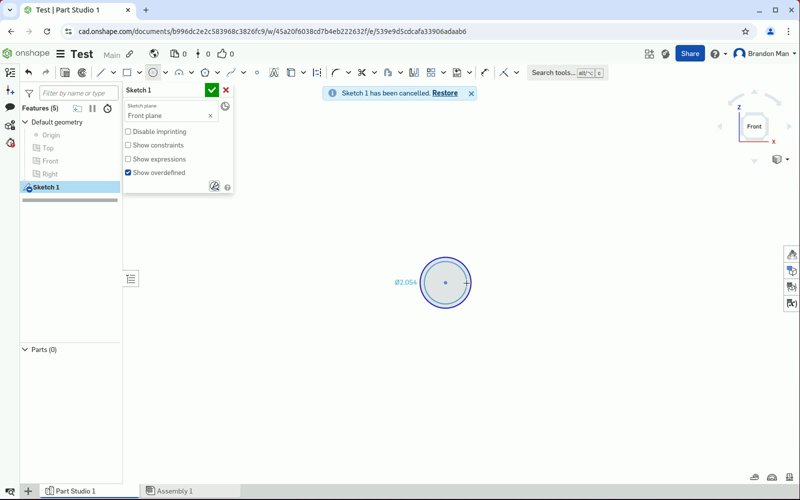
scroll(6)
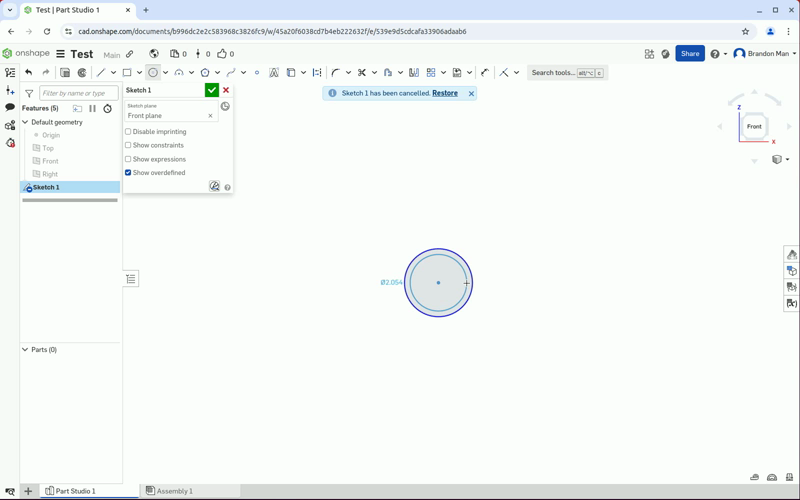
scroll(6)
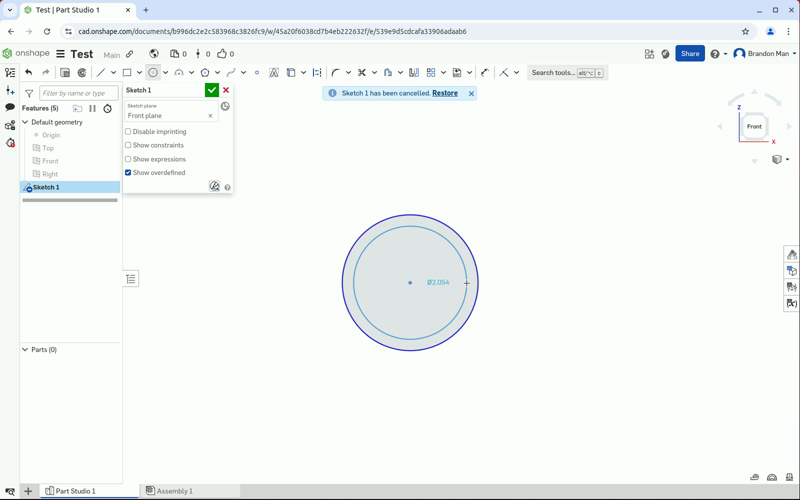
click(466, 282)
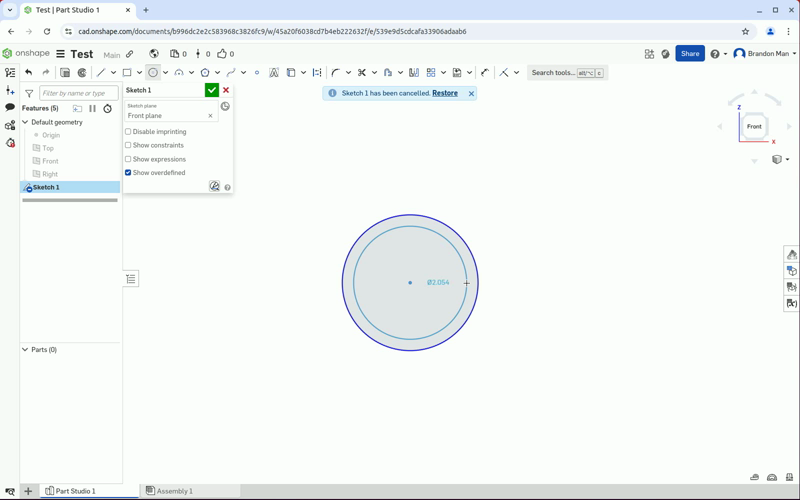
scroll(-6)
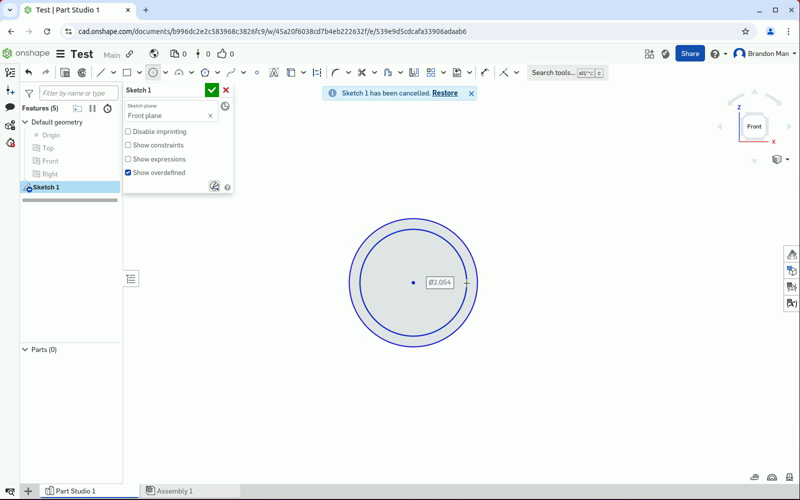
scroll(-6)
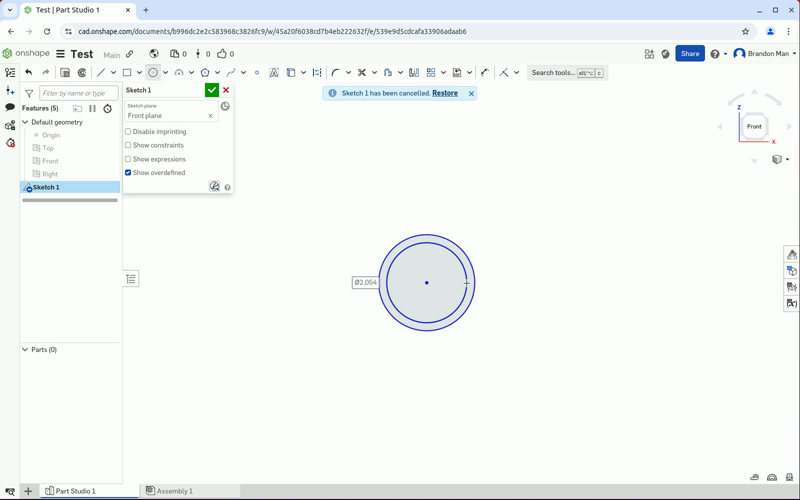
scroll(-6)
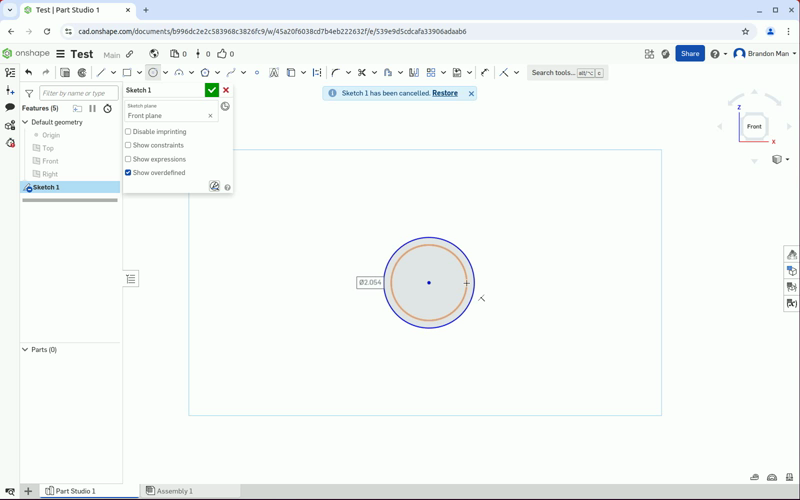
scroll(-6)
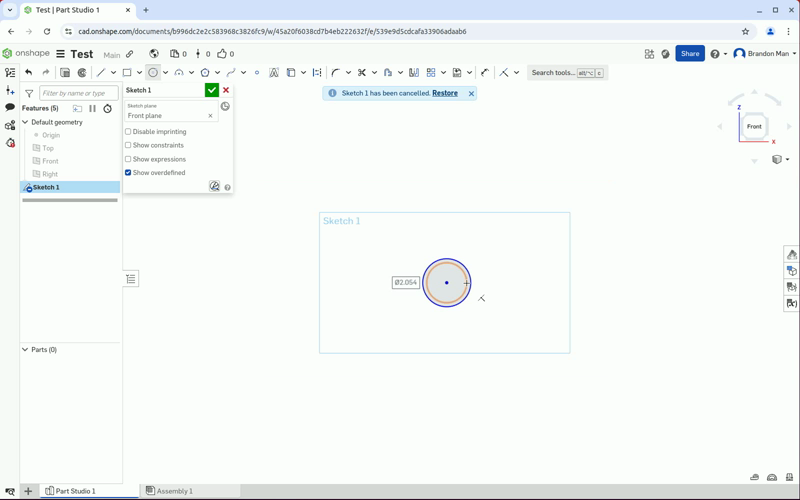
scroll(-6)
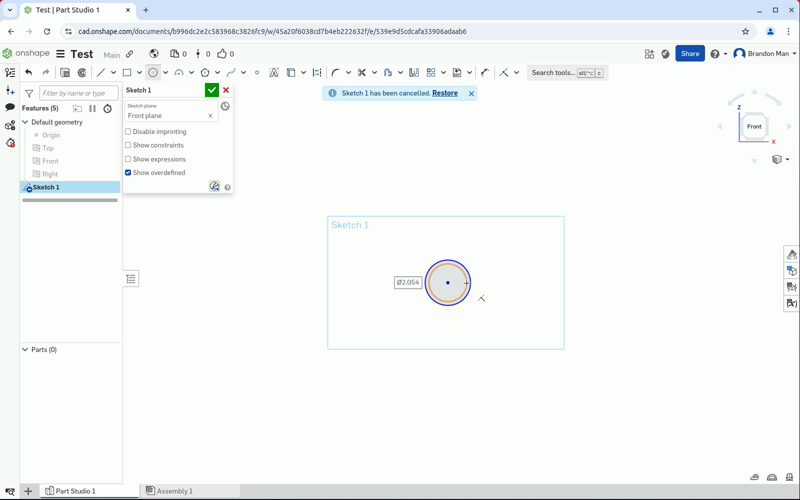
scroll(-6)
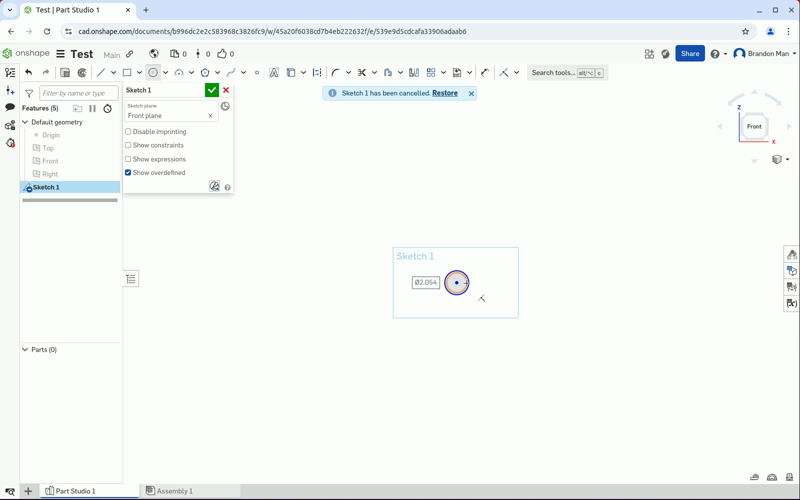
scroll(-6)
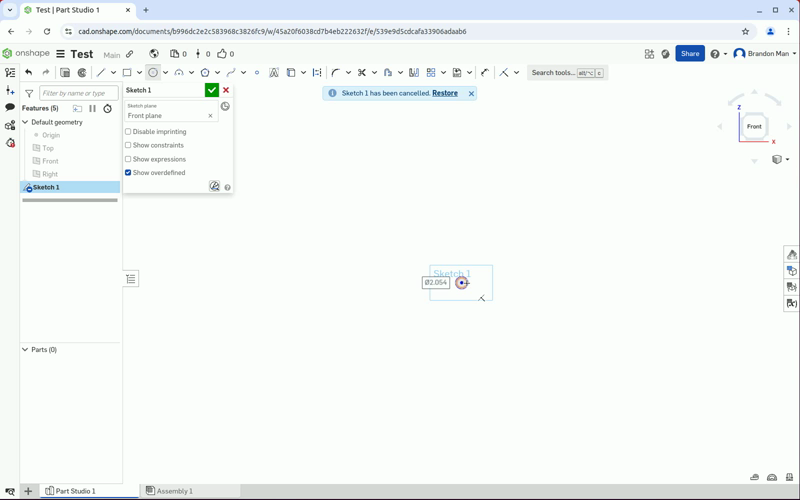
key(esc)
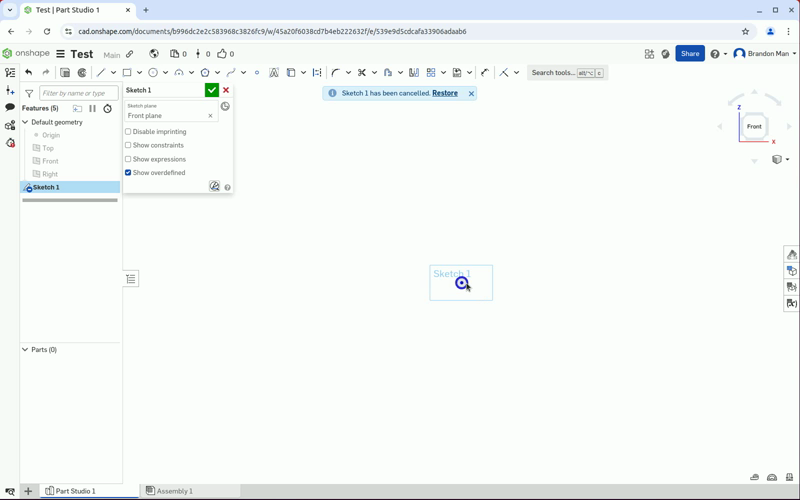
mouse_move(456, 280)
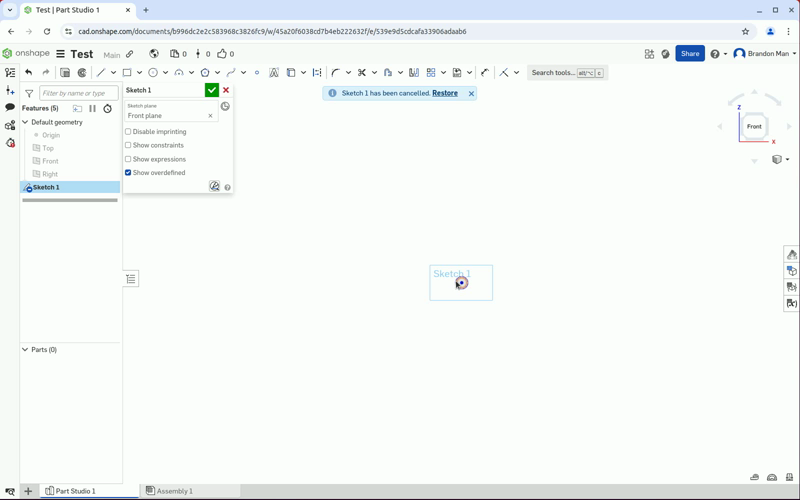
scroll(6)
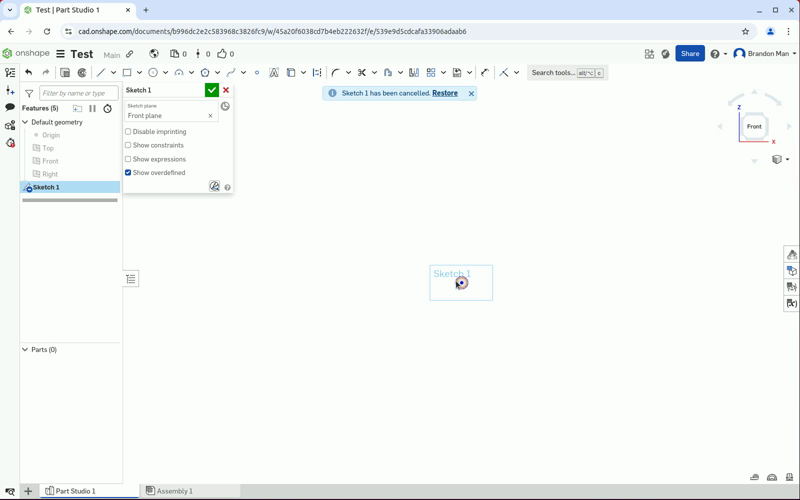
scroll(6)
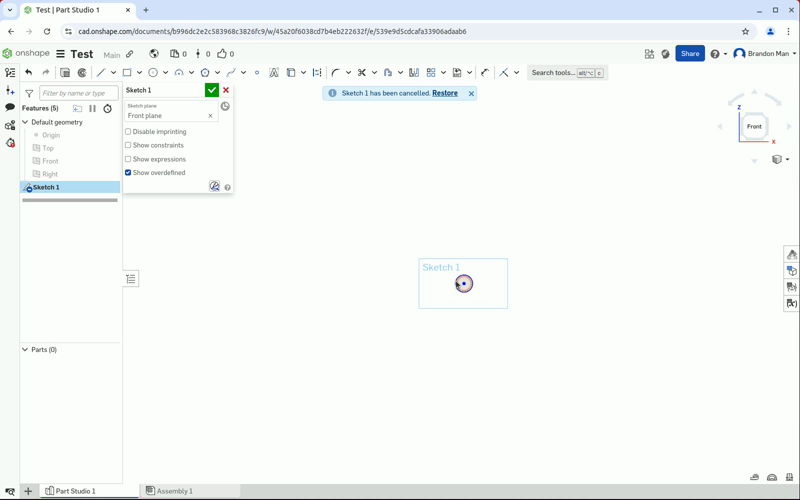
scroll(6)
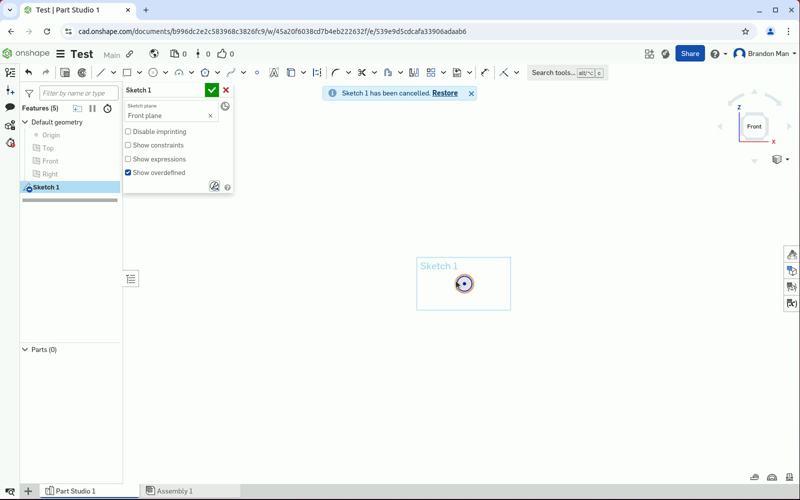
scroll(6)
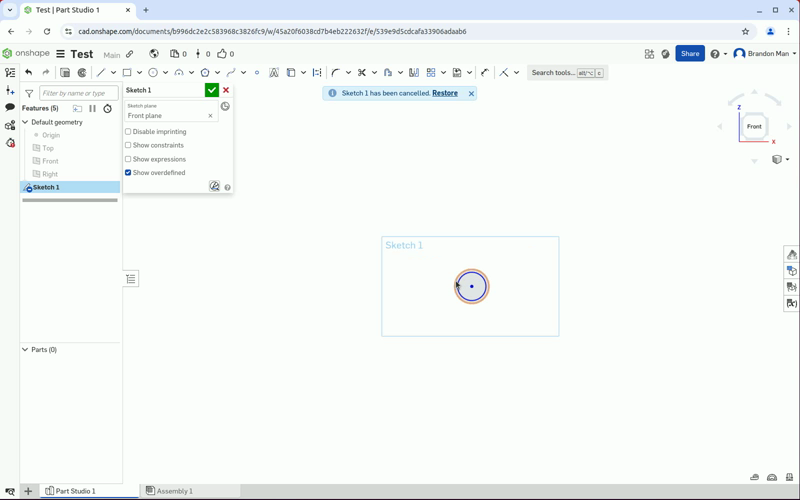
scroll(6)
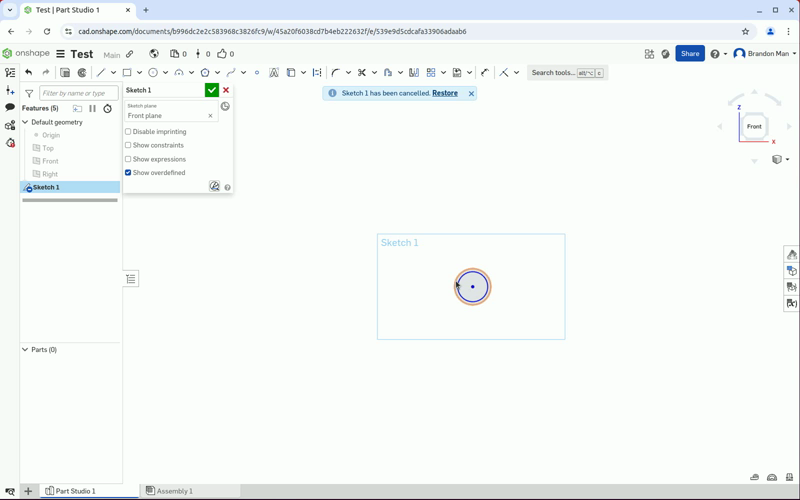
scroll(6)
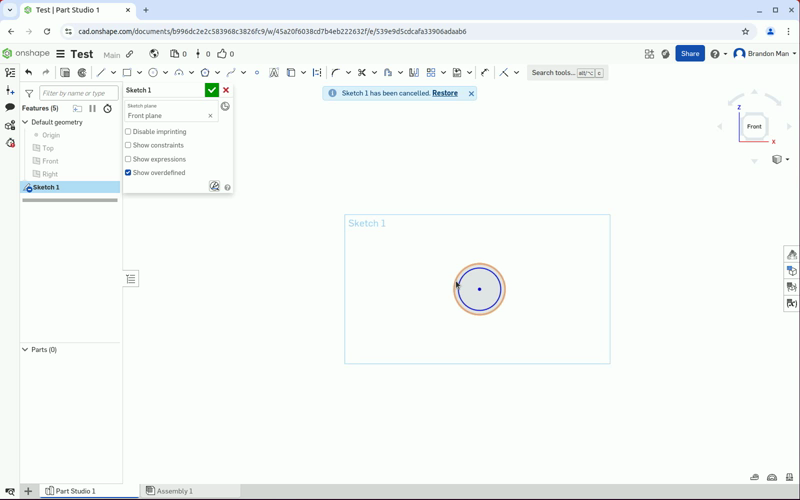
scroll(6)
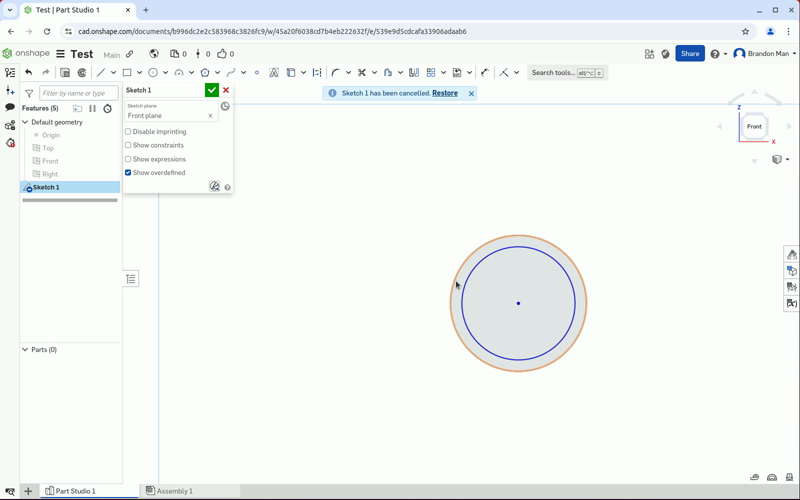
click(456, 280)
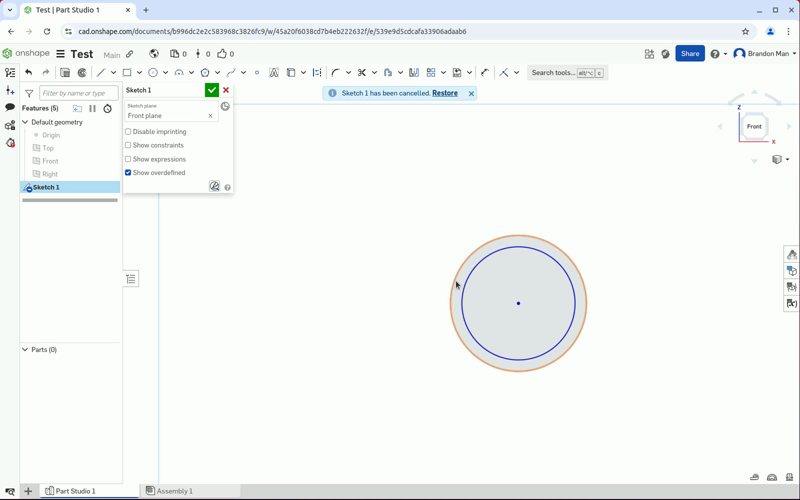
scroll(-6)
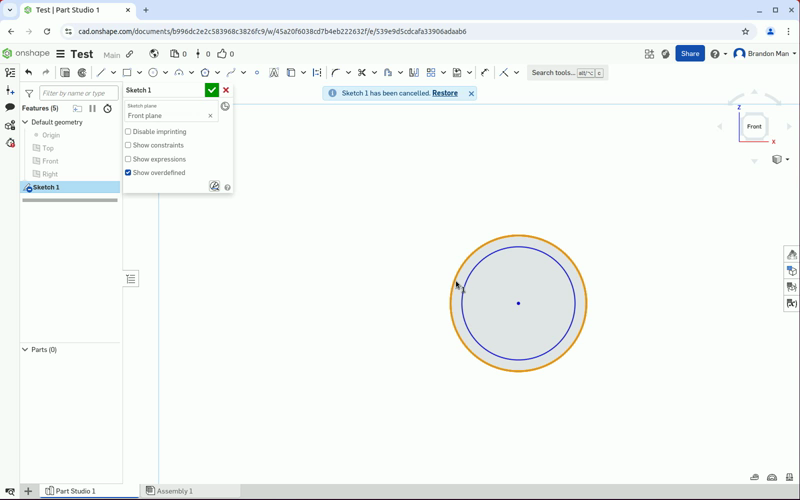
scroll(-6)
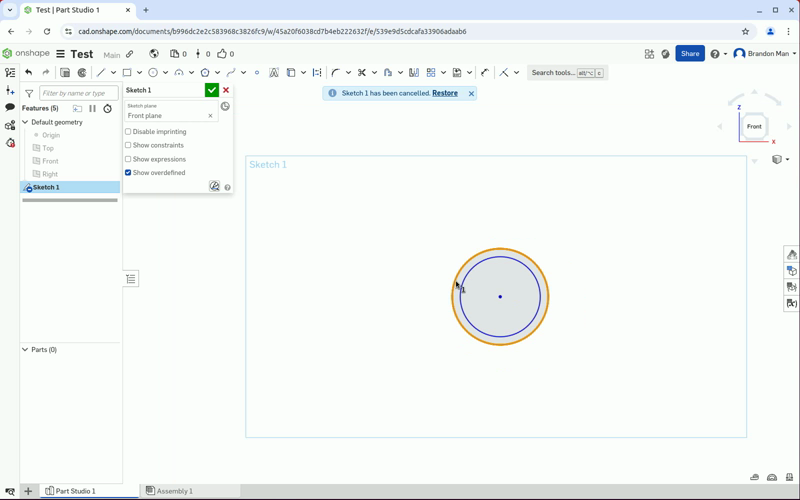
scroll(-6)
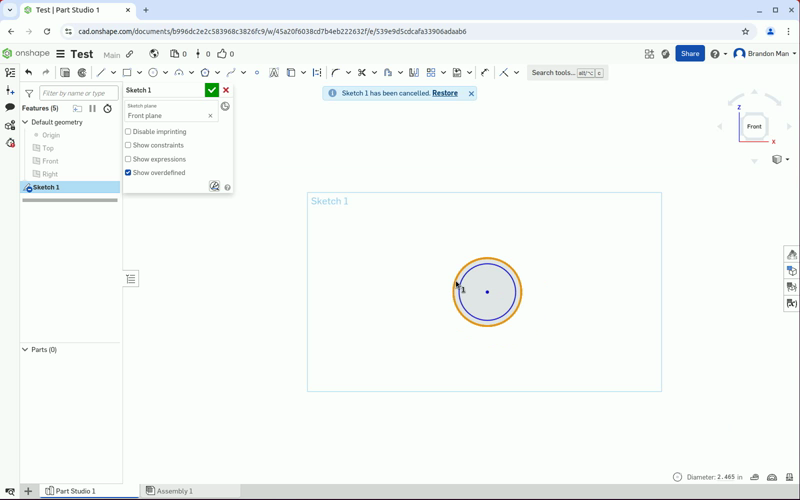
scroll(-6)
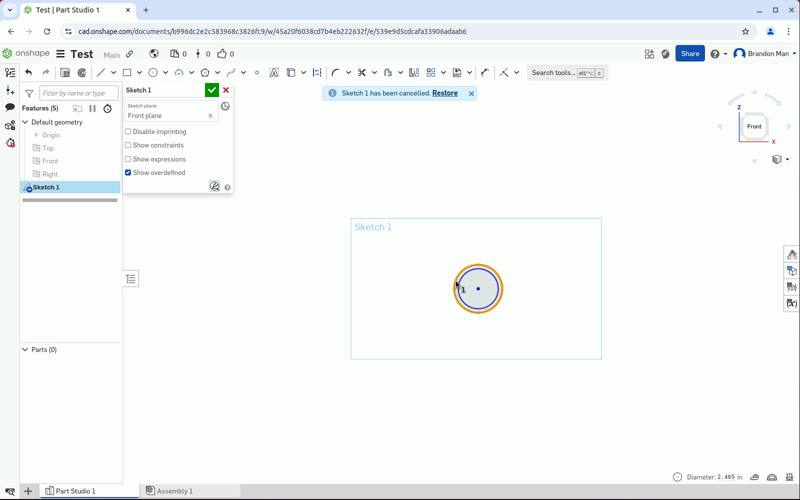
scroll(-6)
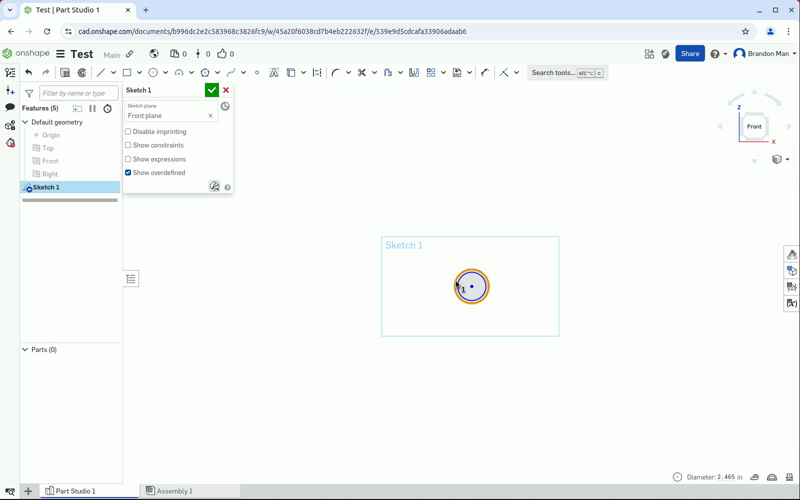
scroll(-6)
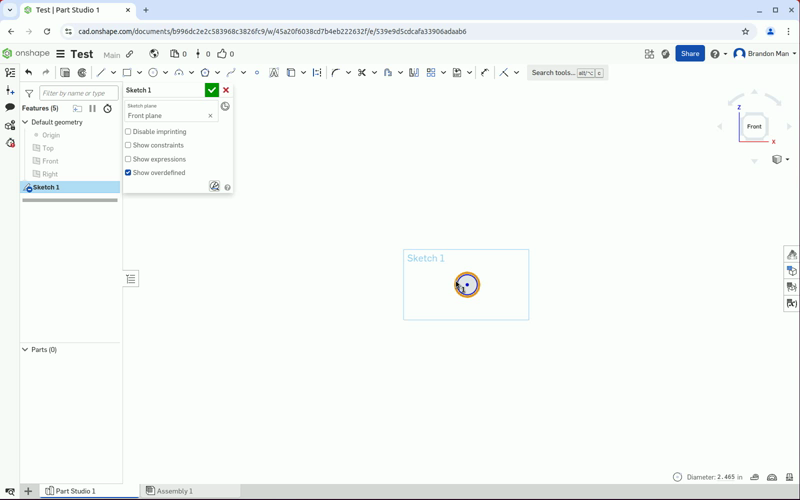
scroll(-6)
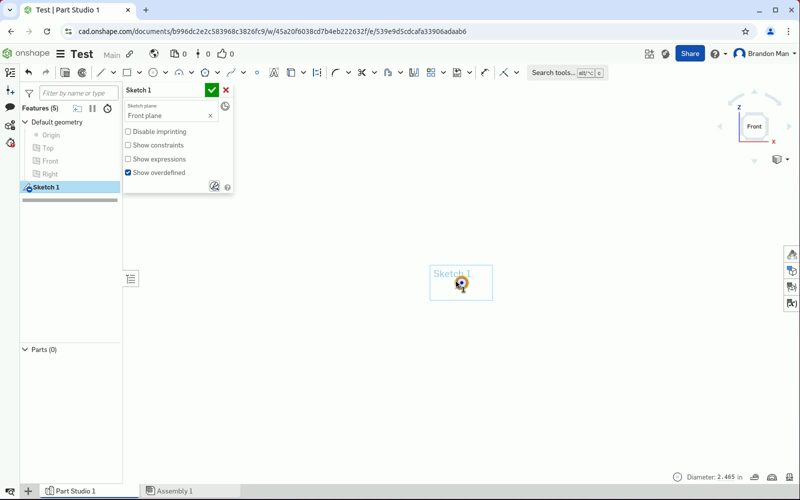
mouse_move(73, 352)
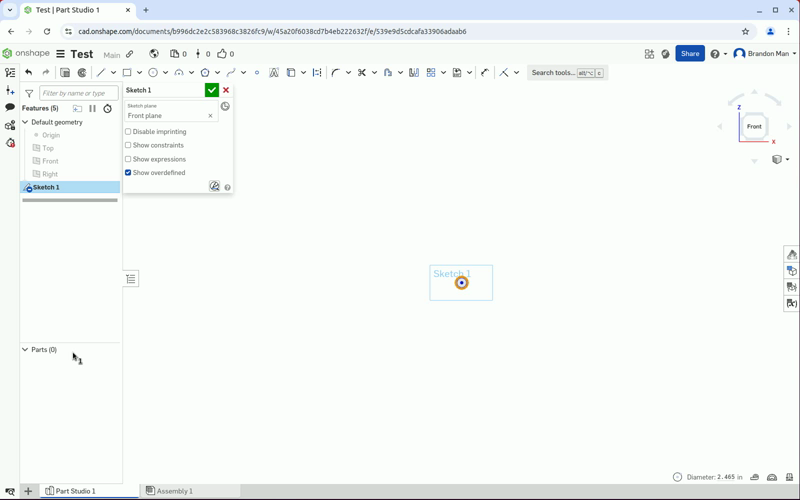
key(shift+y)
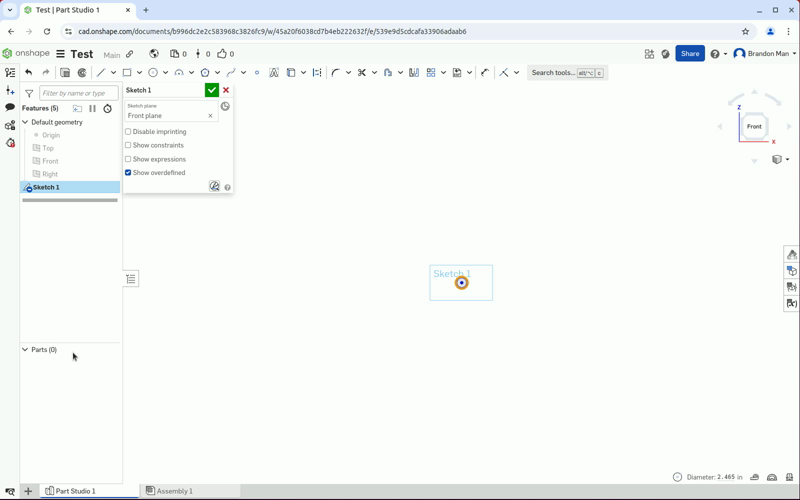
key(shift+e)
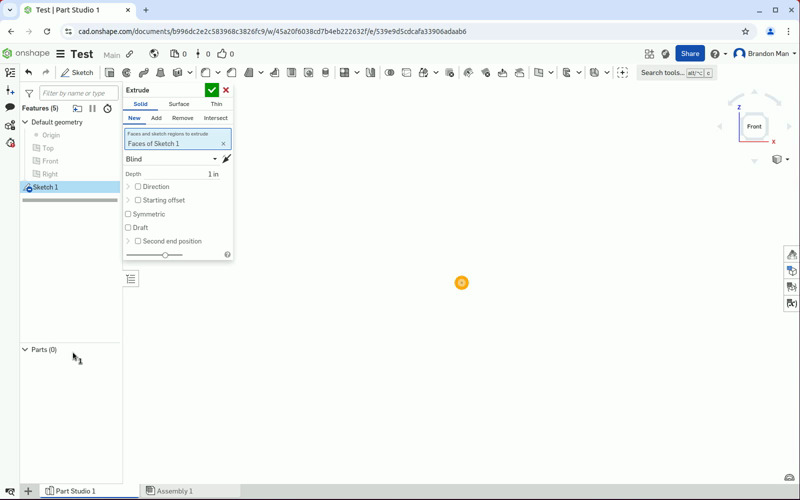
mouse_move(143, 106)
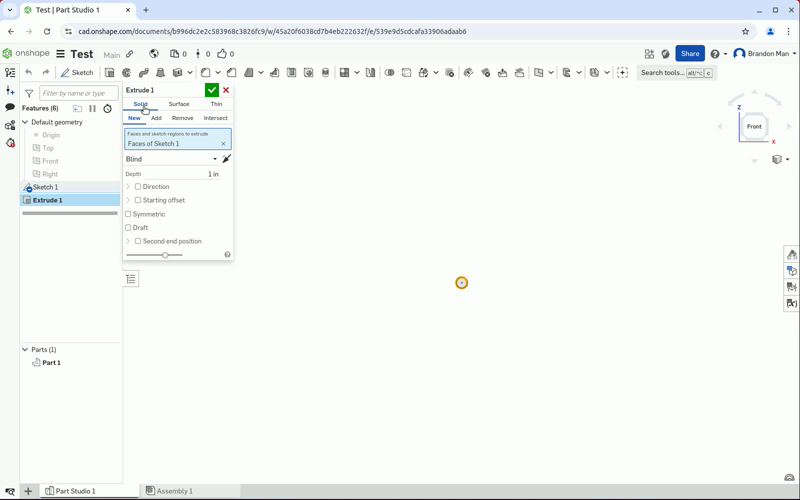
click(143, 106)
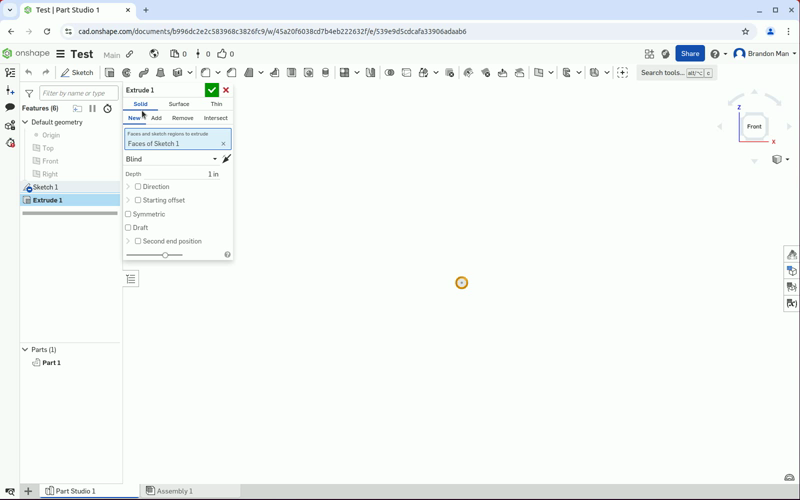
mouse_move(137, 120)
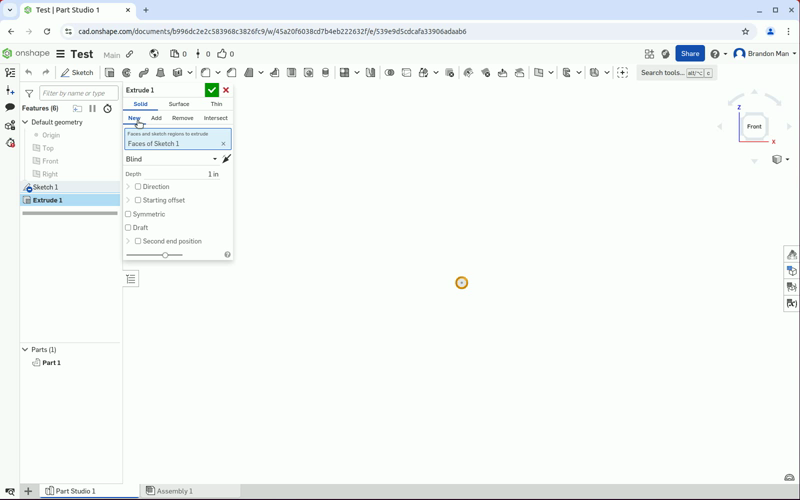
click(137, 120)
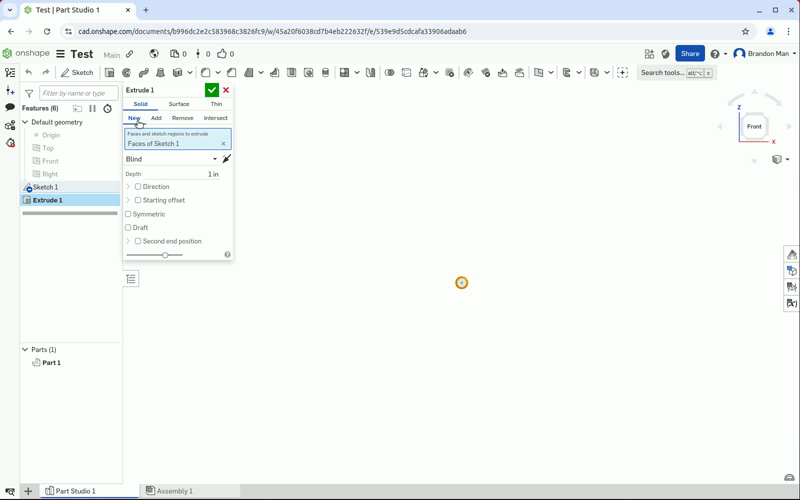
key(tab, 4)
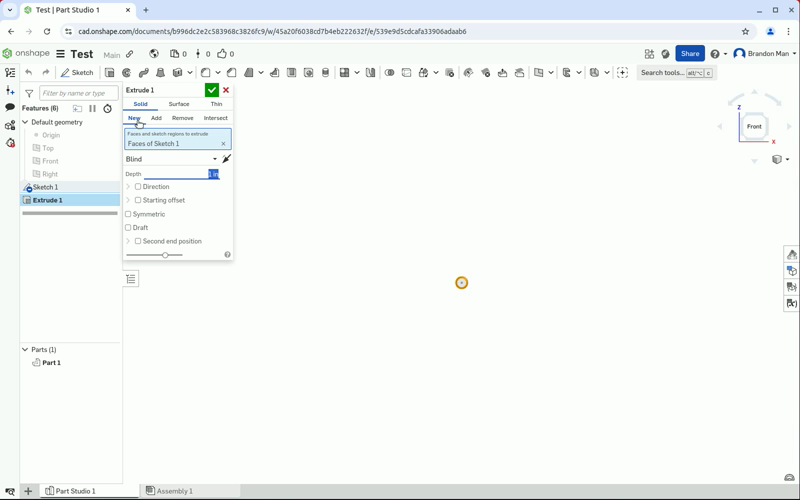
text(23.108)
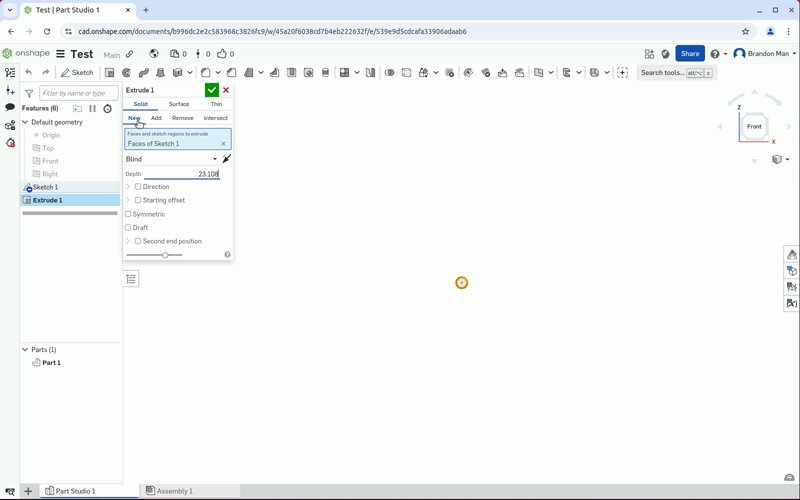
key(enter)
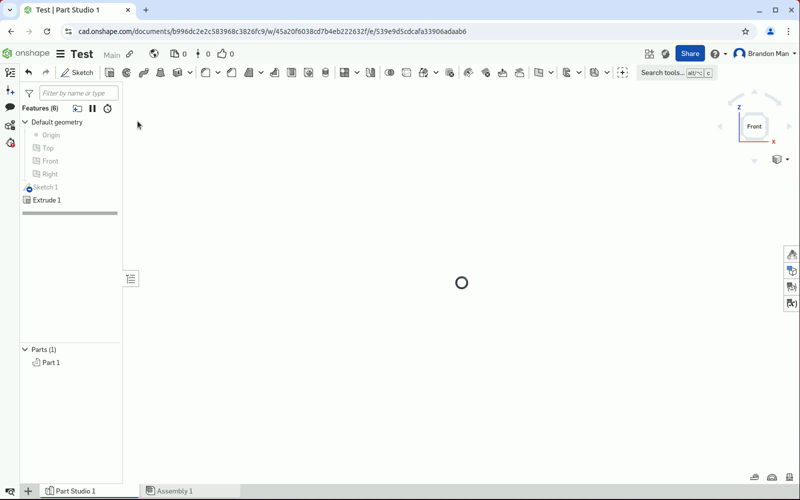
key(shift+h)
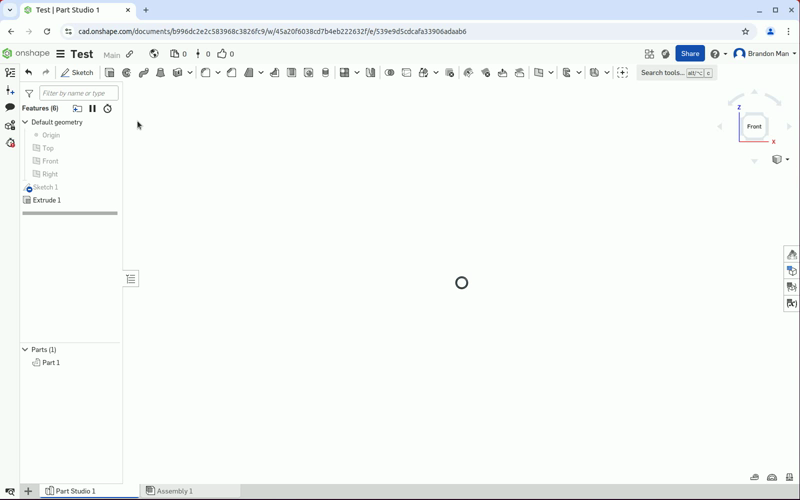
key(shift+h)
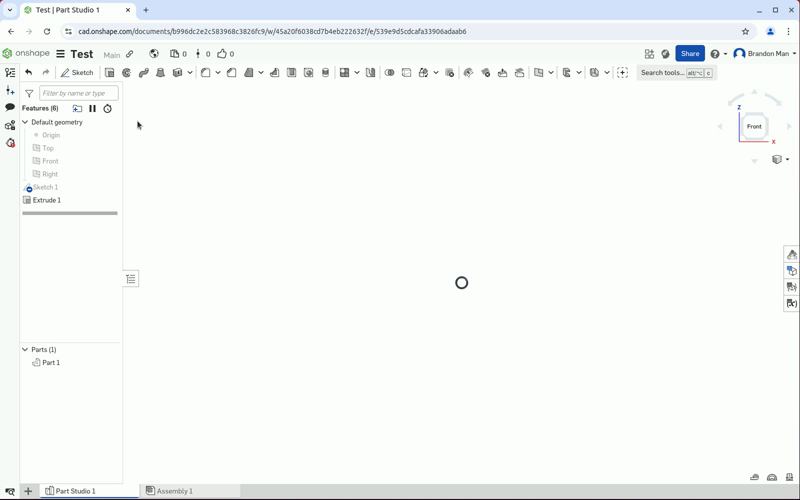
mouse_move(73, 189)
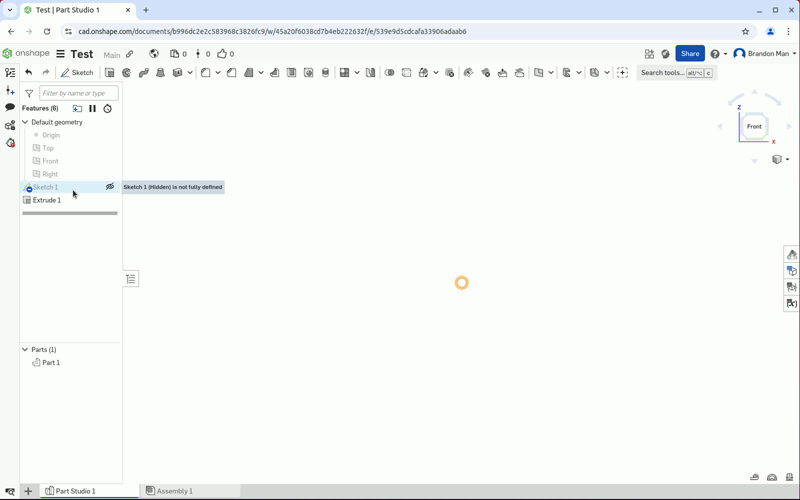
click(73, 189)
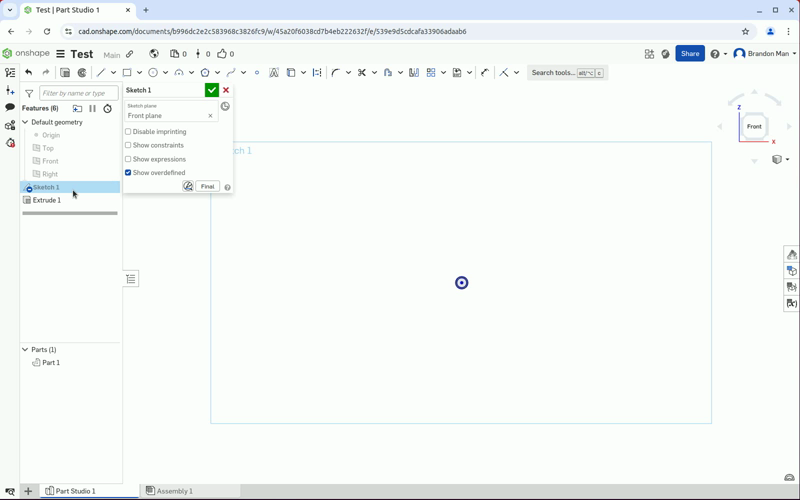
mouse_move(229, 92)
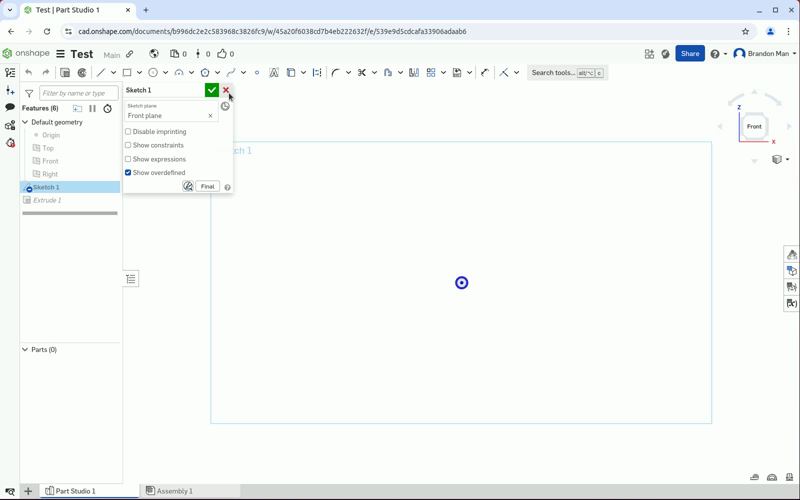
click(229, 92)
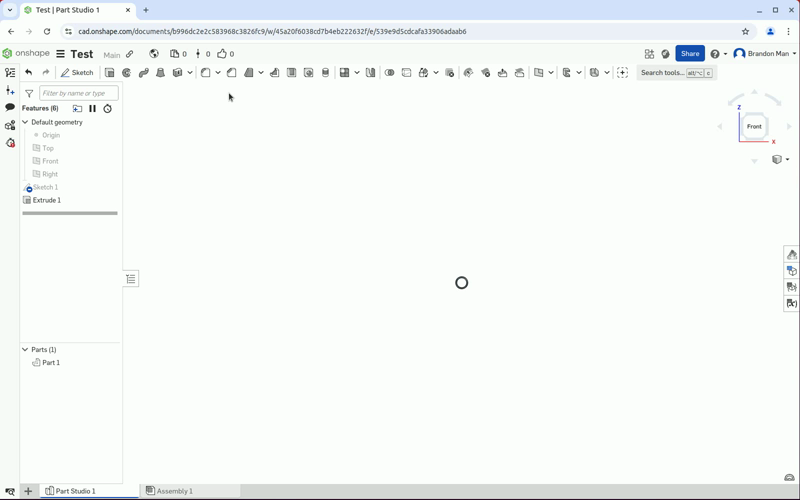
mouse_move(73, 352)
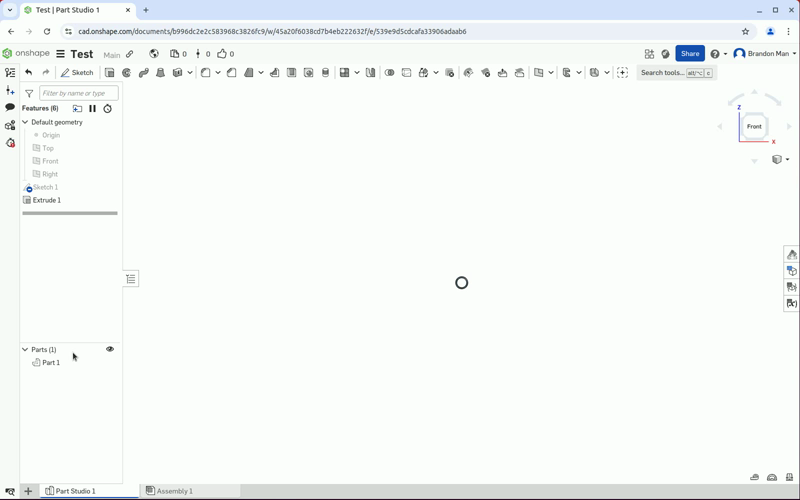
key(y)
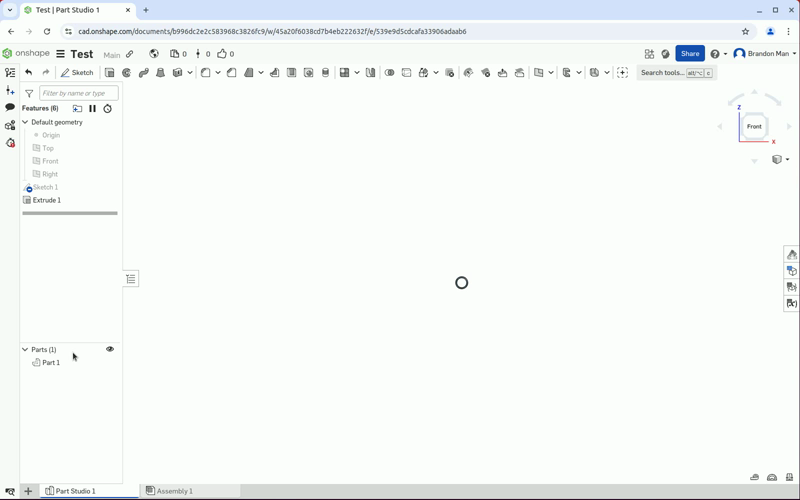
key(shift+p)
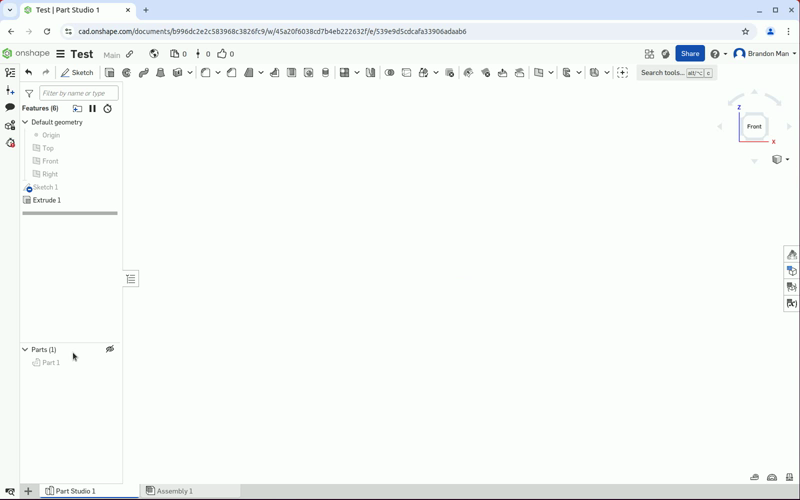
key(space)
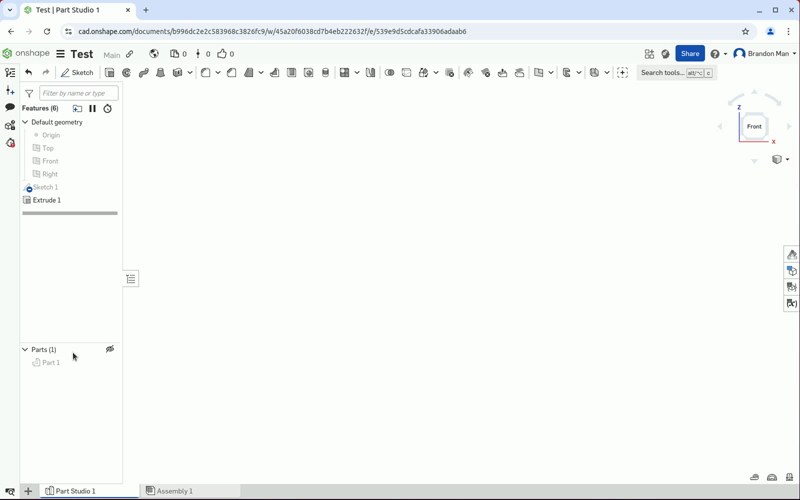
key_down(shift)
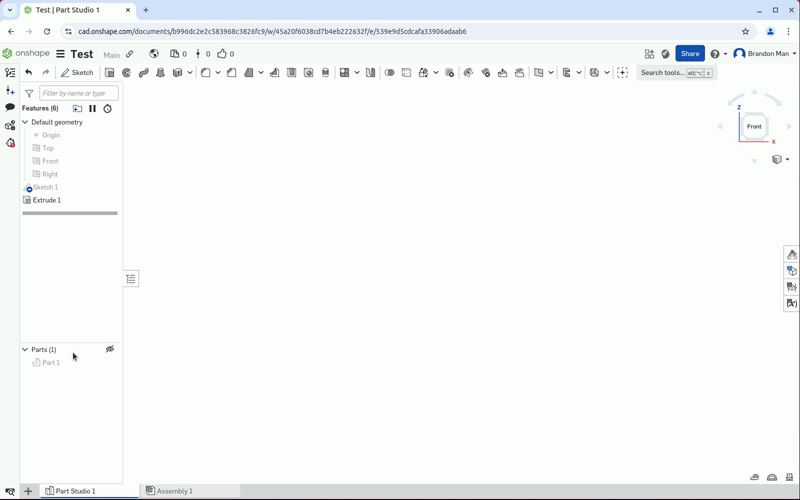
key(left)
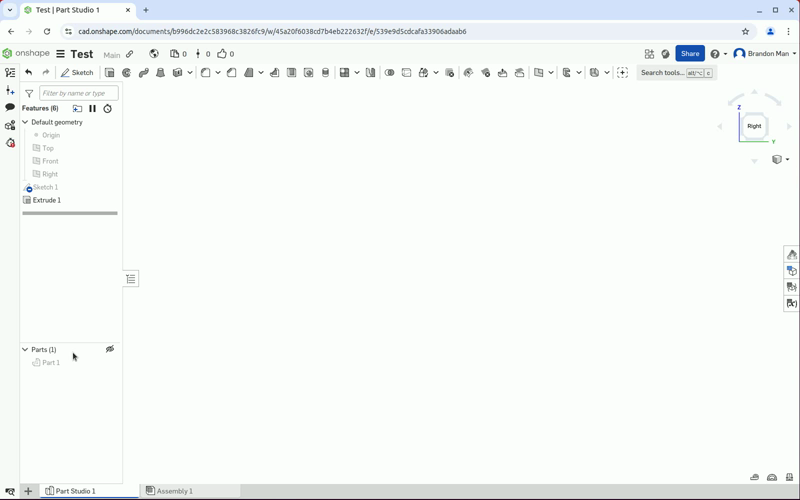
key_up(shift)
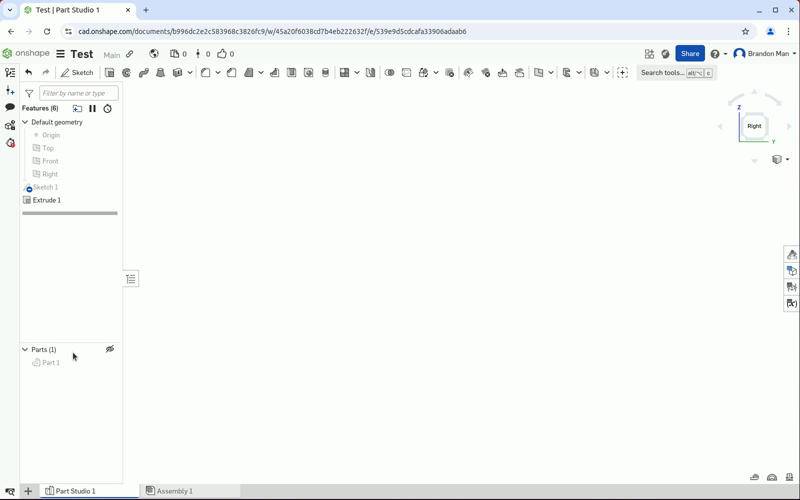
mouse_move(73, 352)
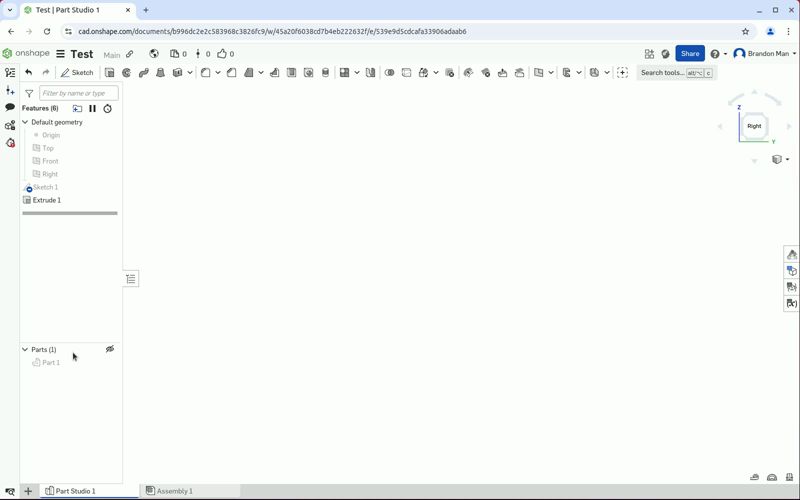
key(shift+y)
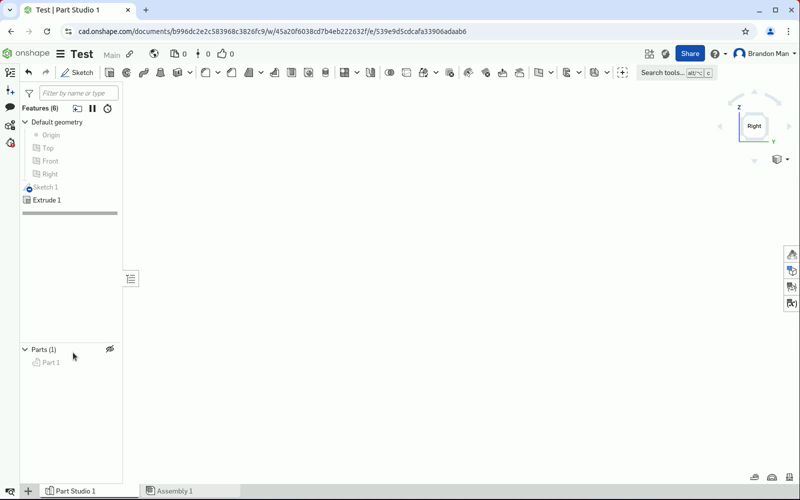
key(shift+s)
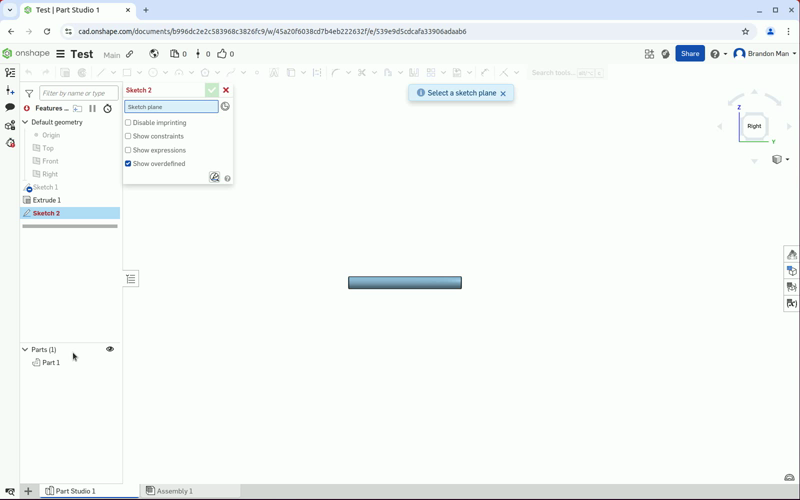
mouse_move(73, 176)
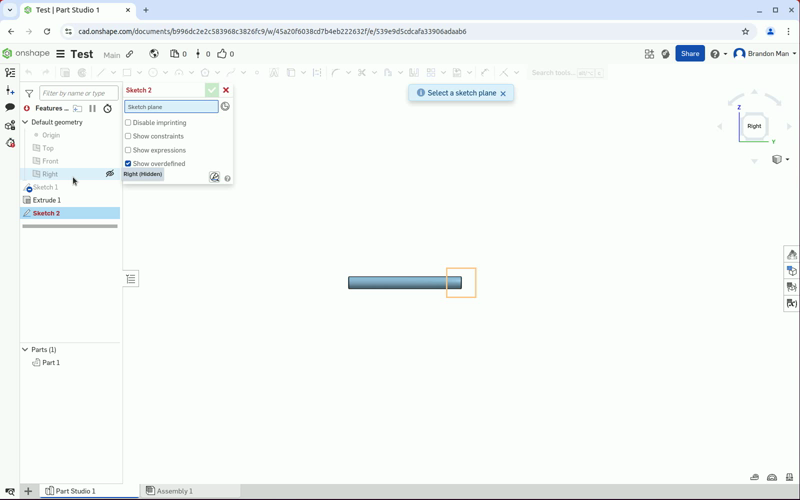
click(73, 176)
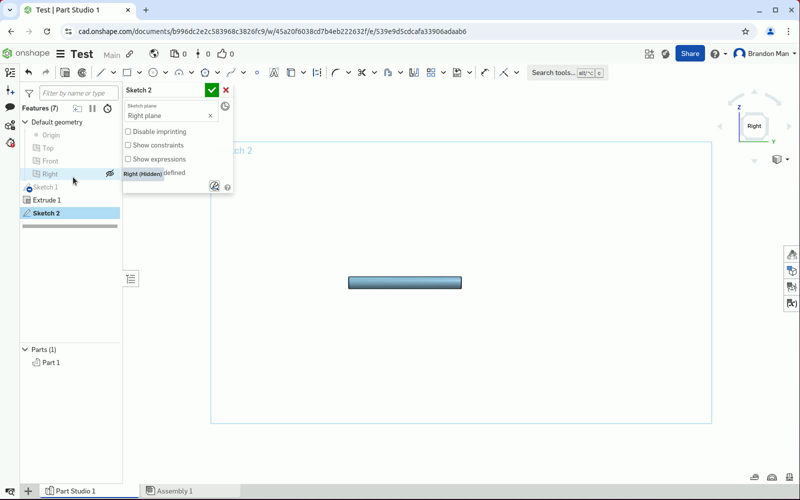
mouse_move(73, 352)
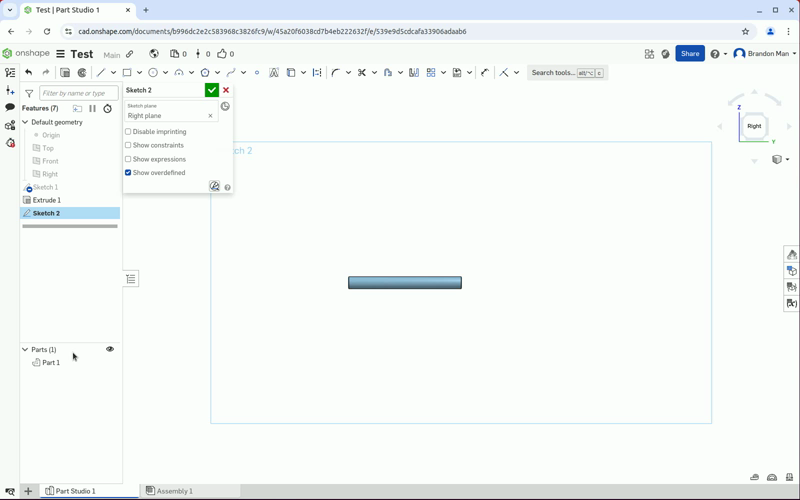
key(y)
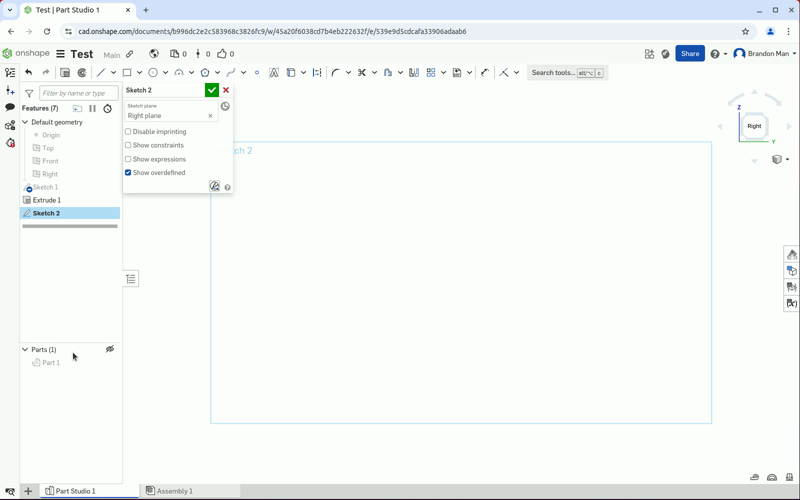
key(l)
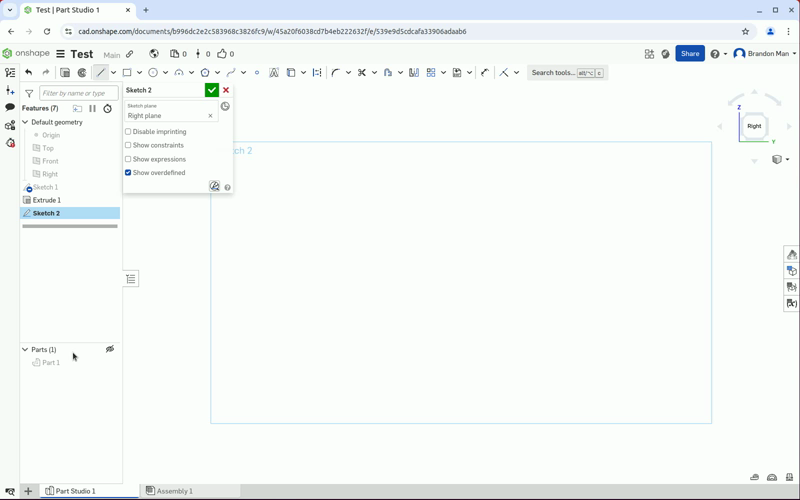
key_down(shift)
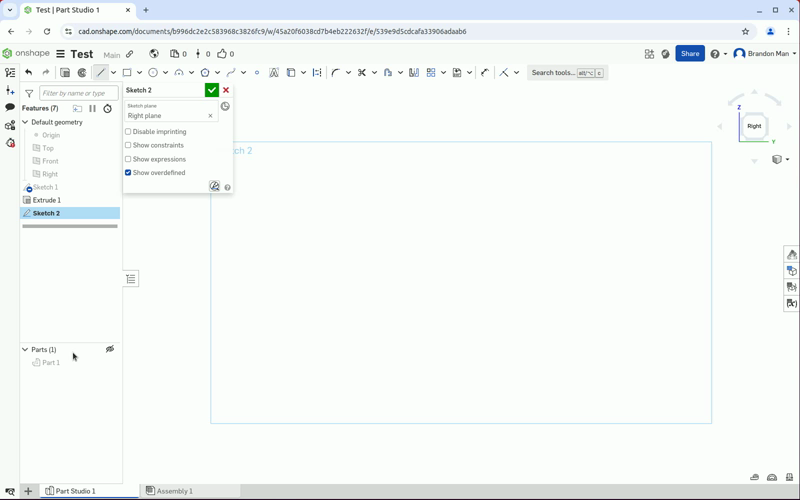
mouse_move(437, 282)
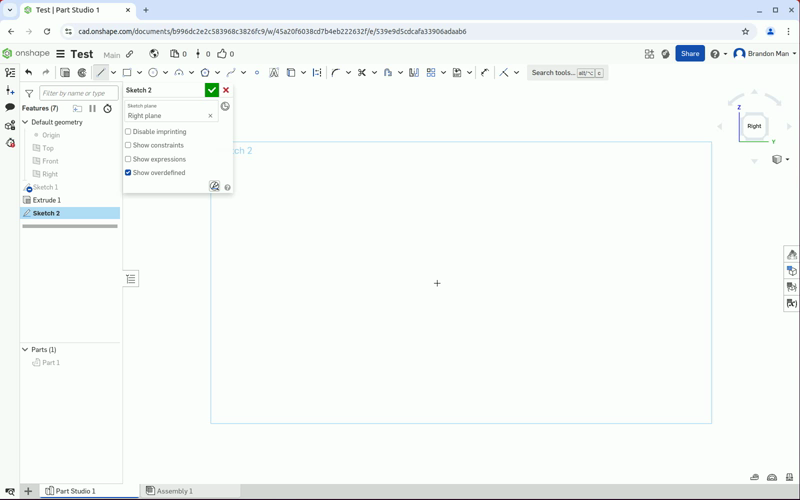
click(437, 282)
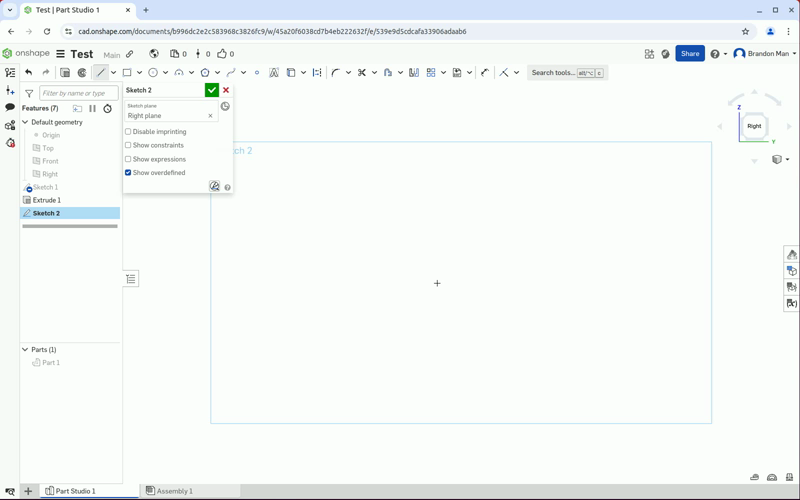
key_up(shift)
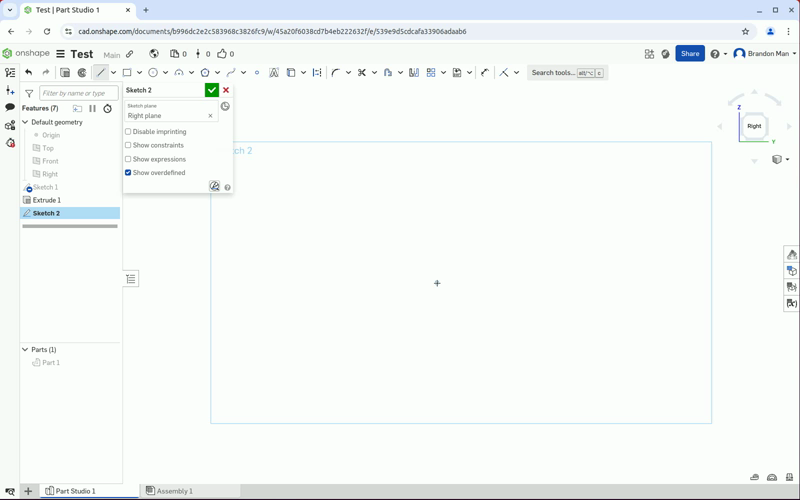
key_down(shift)
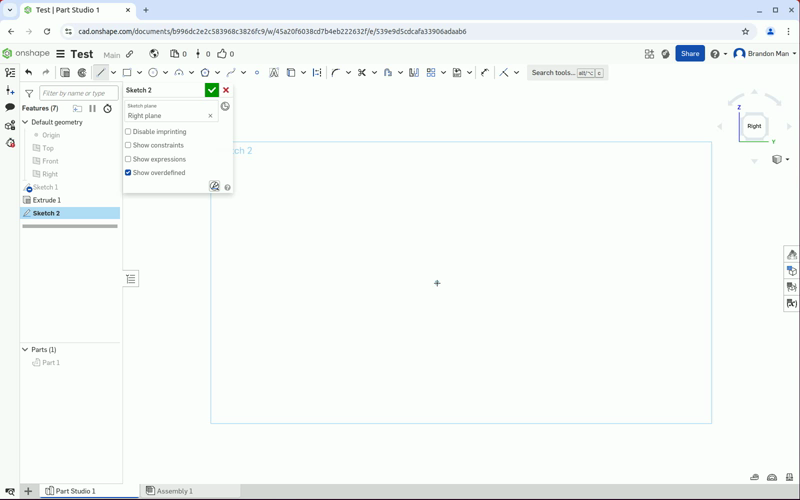
mouse_move(467, 282)
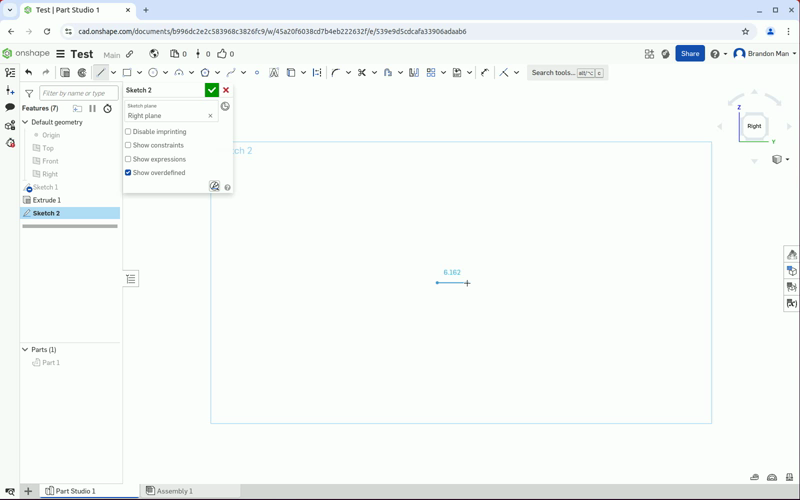
mouse_move(439, 282)
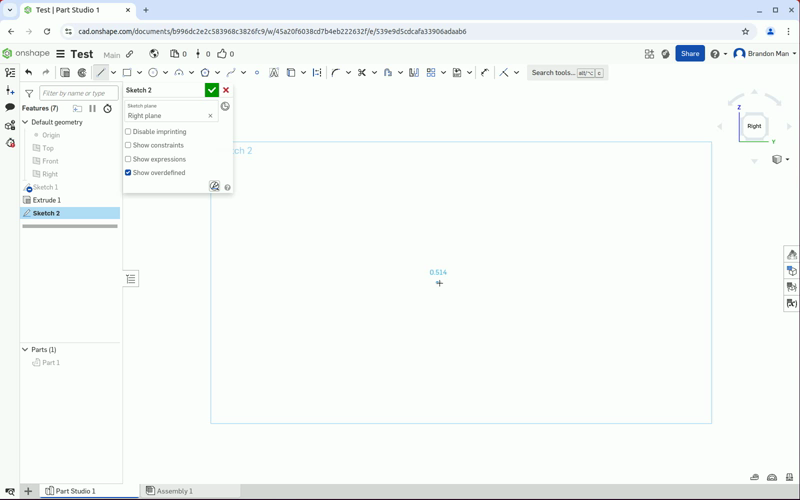
scroll(6)
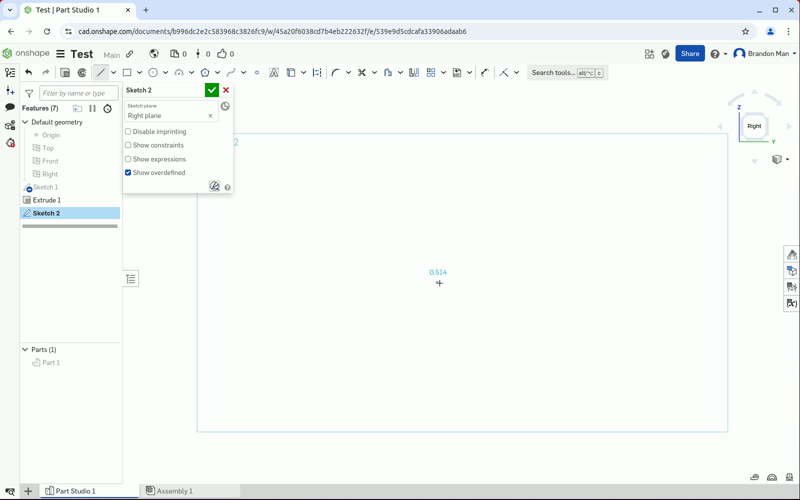
scroll(6)
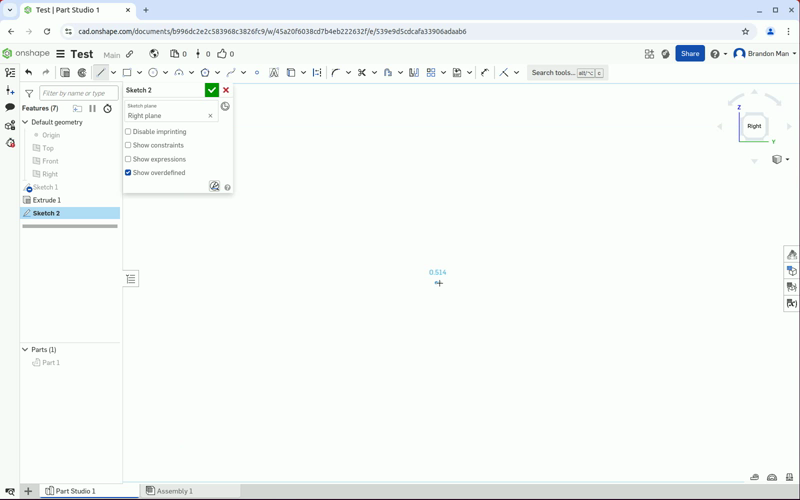
scroll(6)
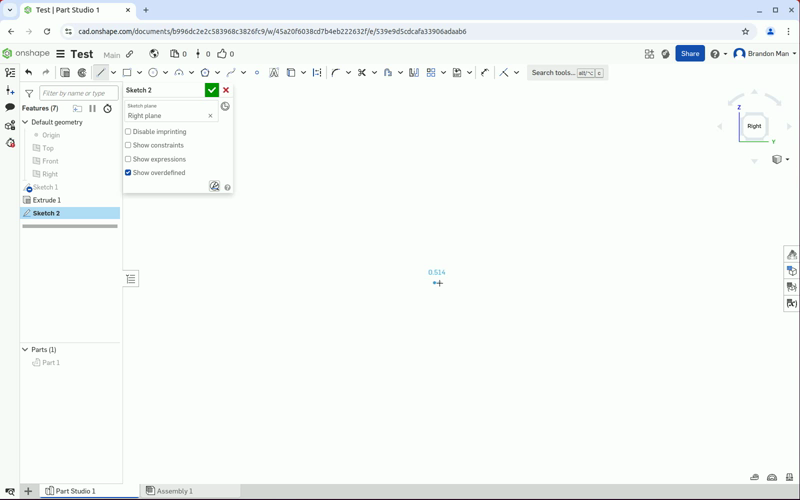
scroll(6)
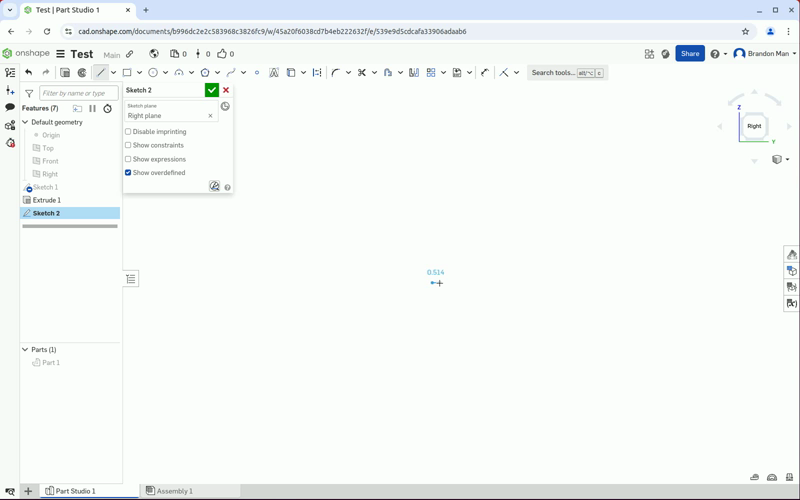
scroll(6)
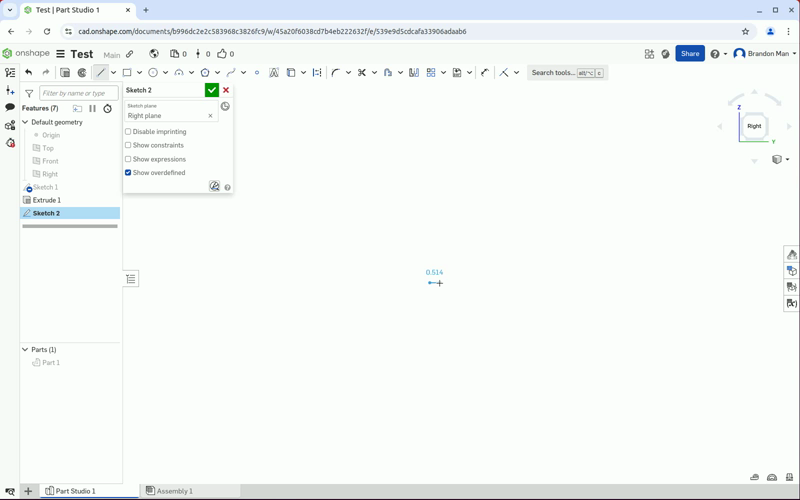
scroll(6)
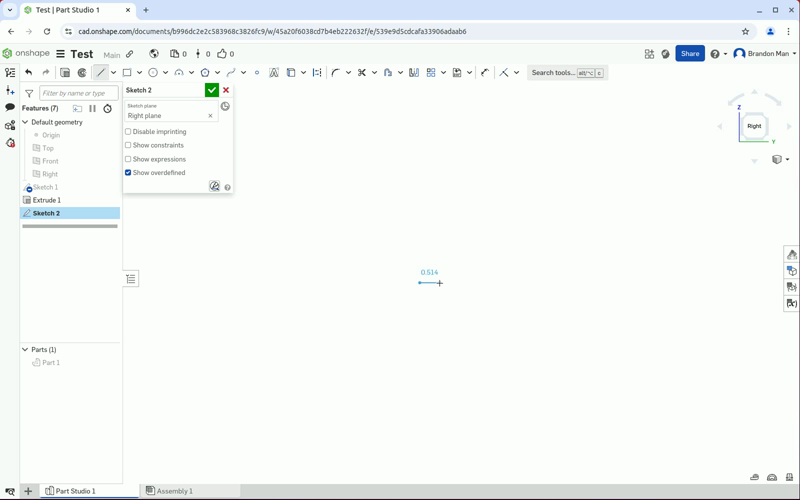
scroll(6)
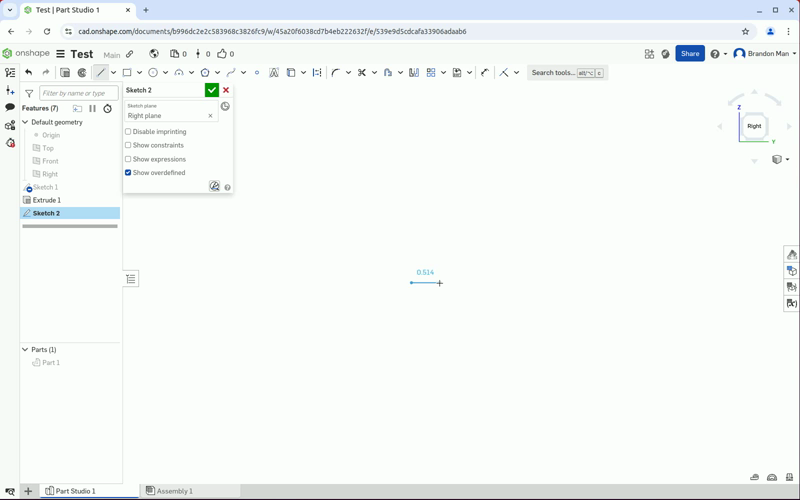
click(439, 282)
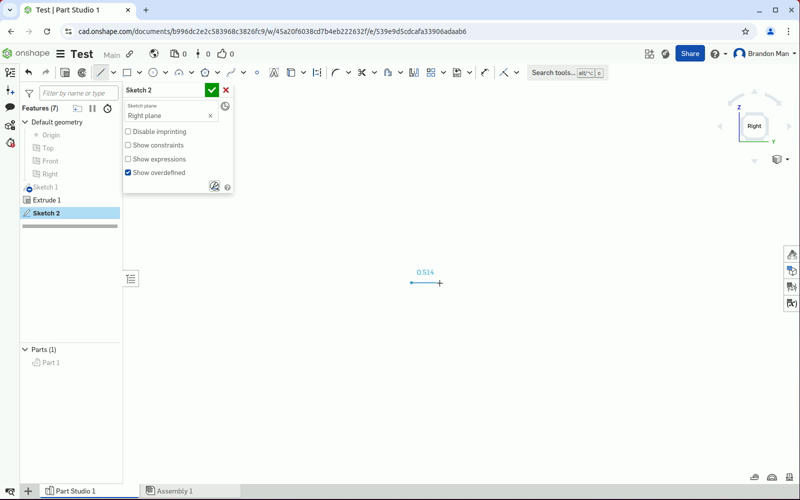
scroll(-6)
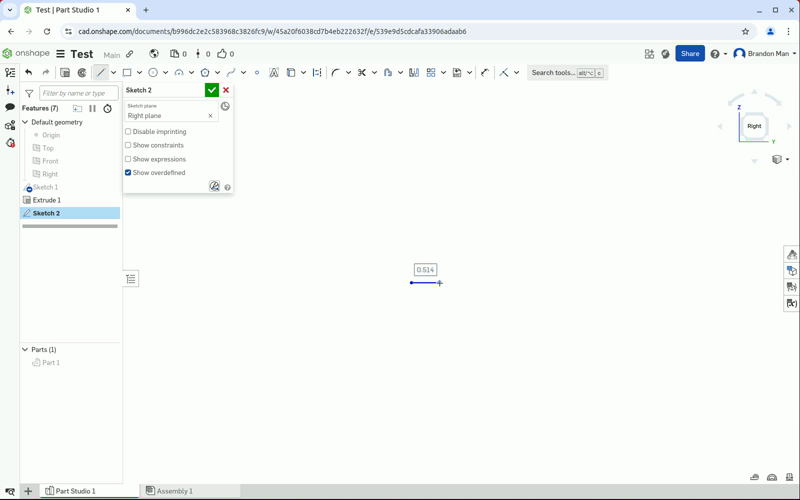
scroll(-6)
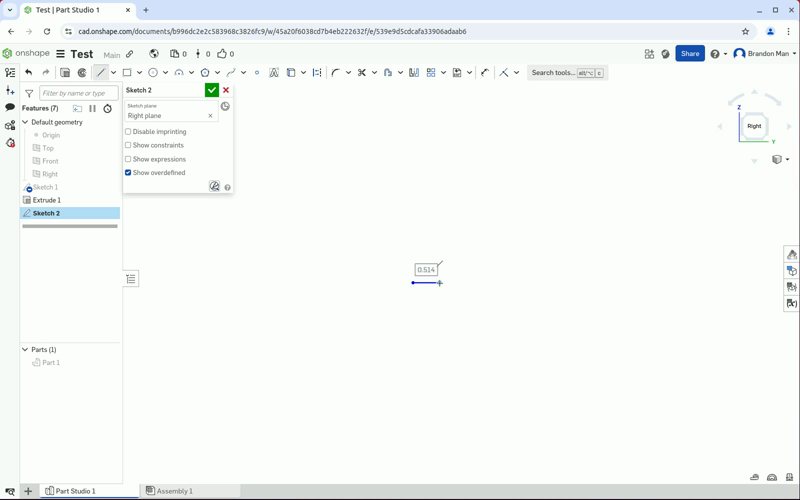
scroll(-6)
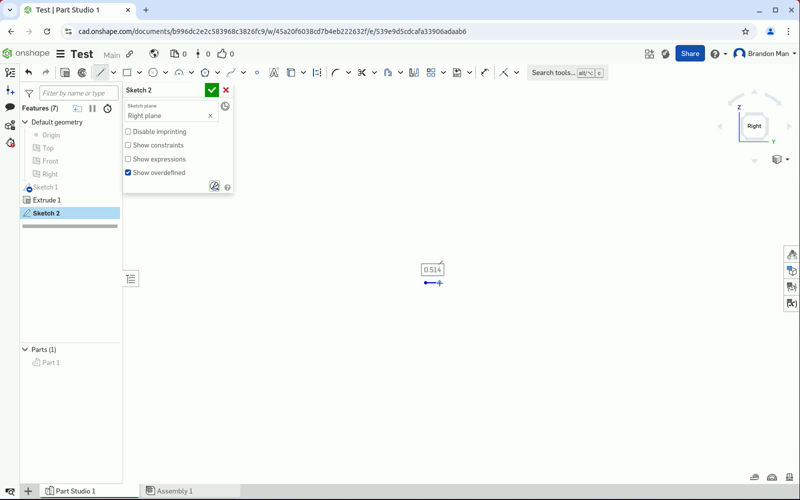
scroll(-6)
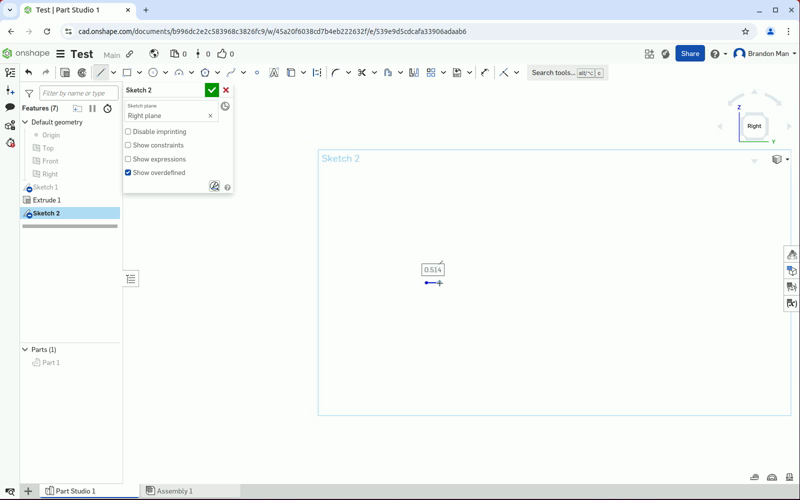
scroll(-6)
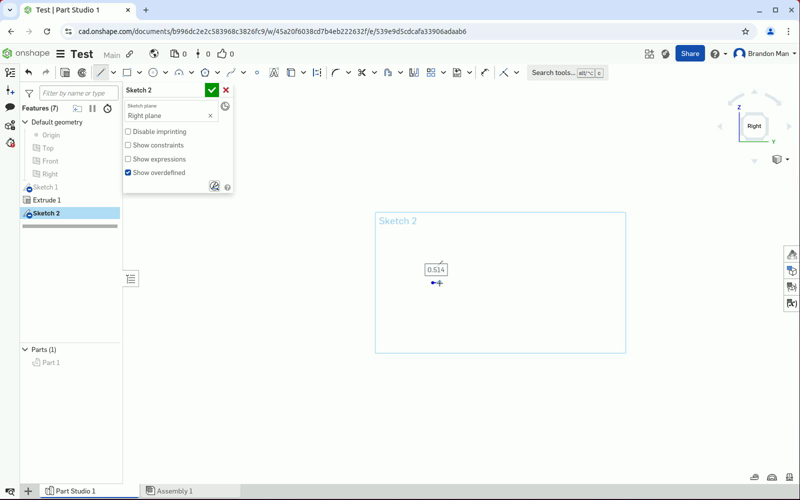
scroll(-6)
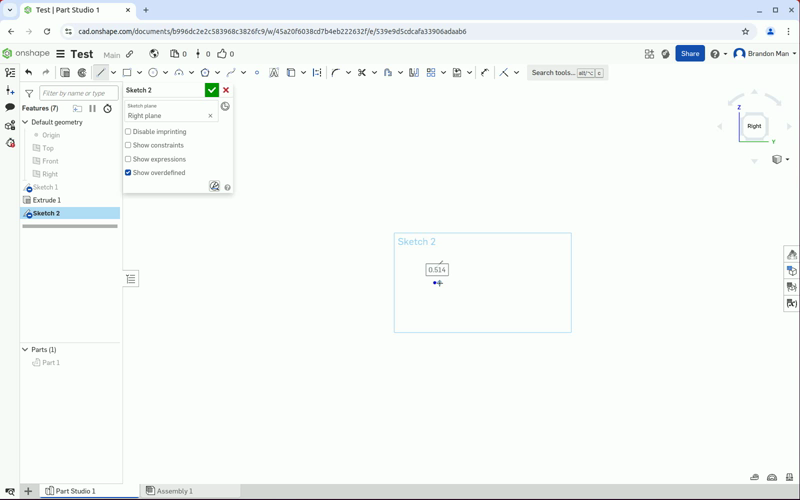
scroll(-6)
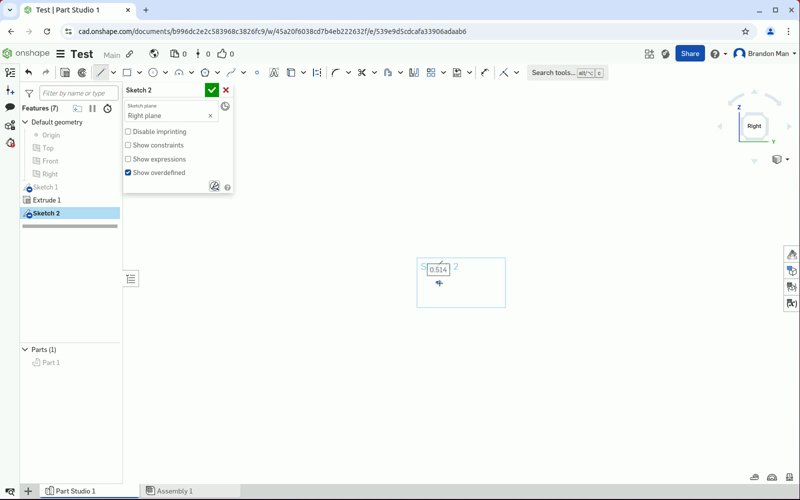
key_up(shift)
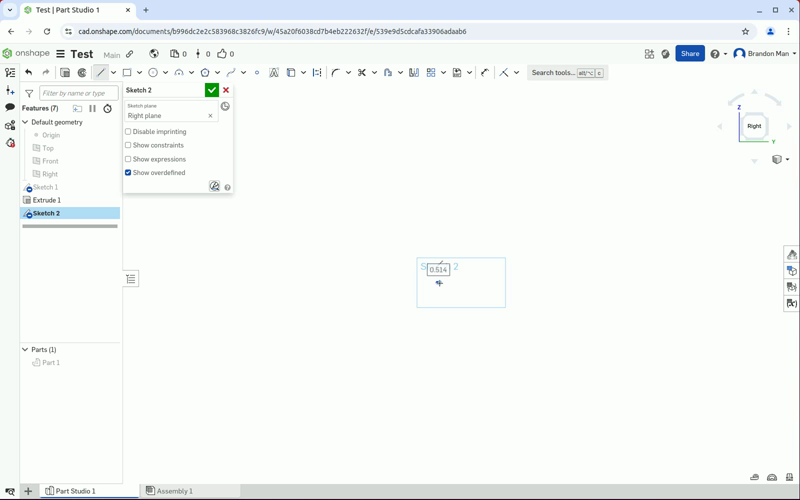
key_down(shift)
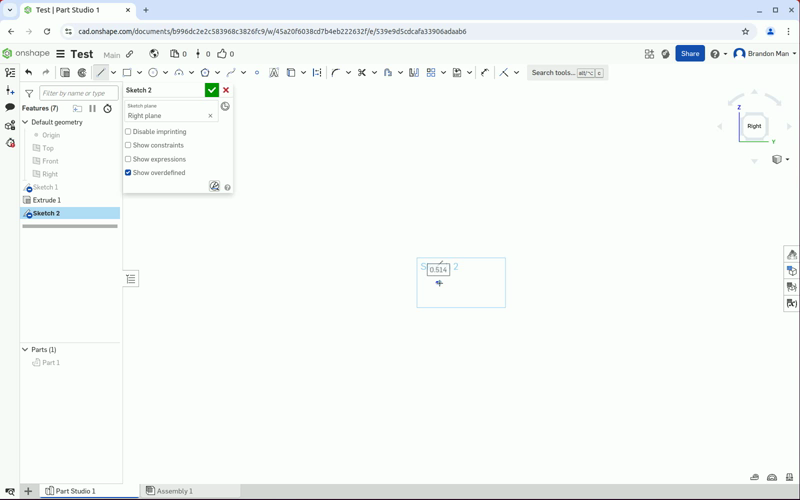
mouse_move(469, 282)
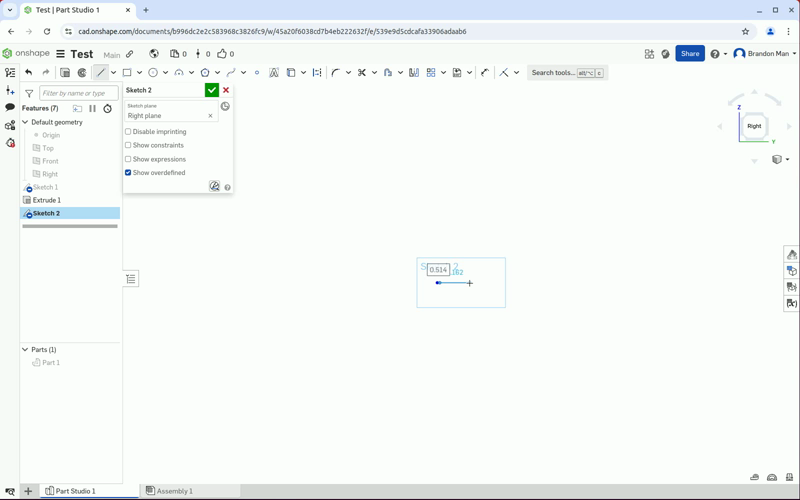
mouse_move(439, 280)
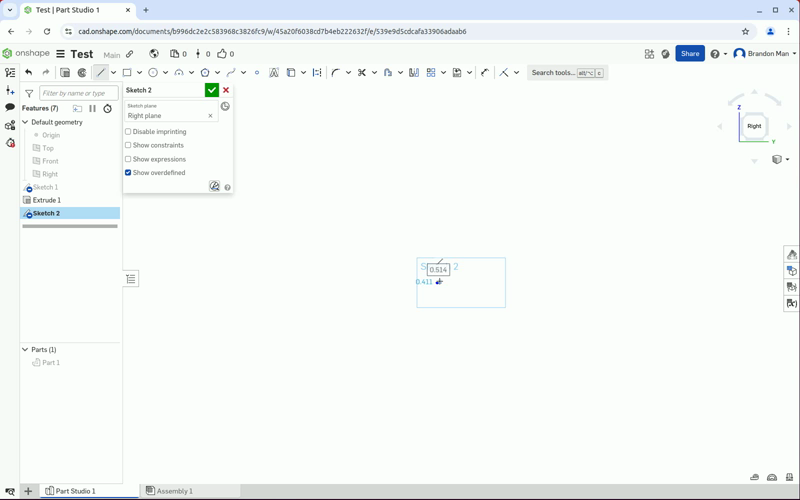
scroll(6)
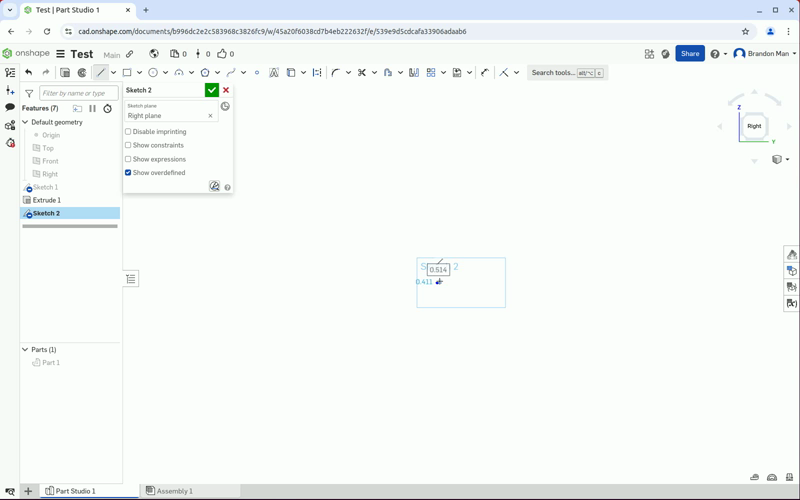
scroll(6)
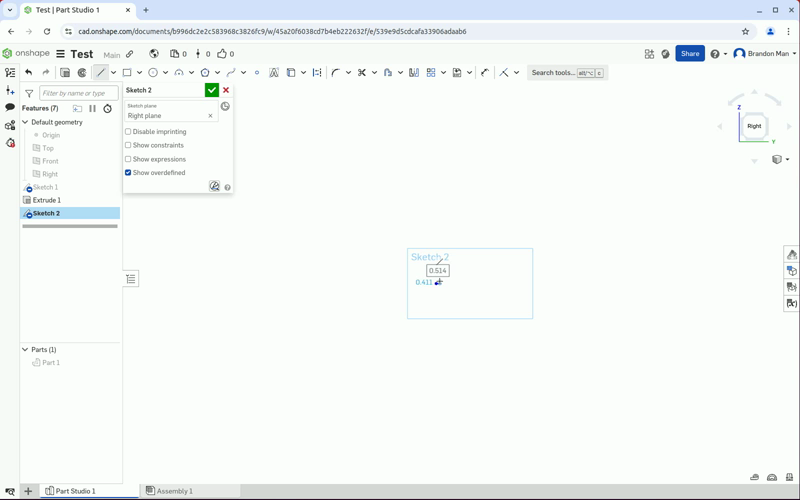
scroll(6)
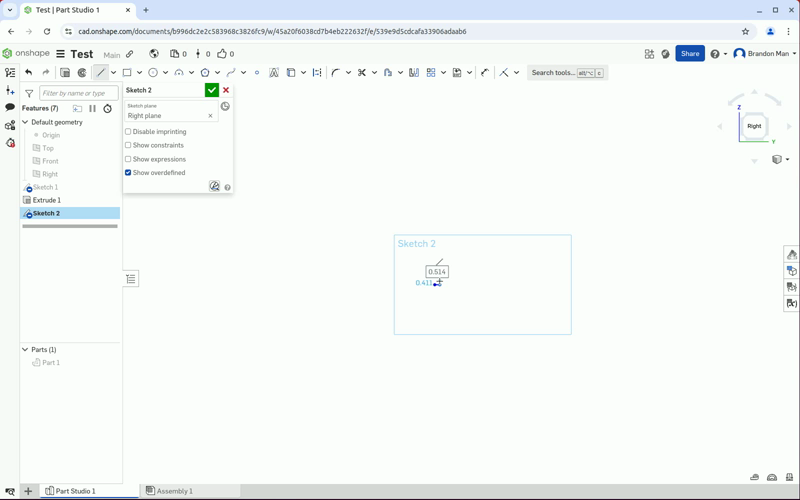
scroll(6)
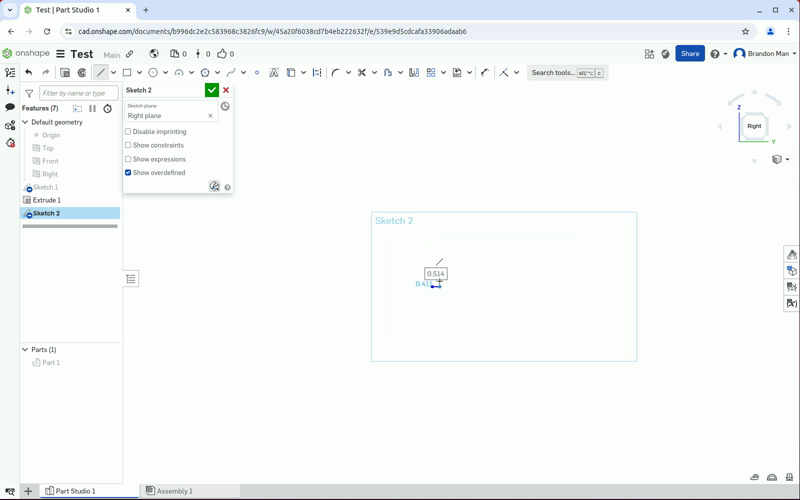
scroll(6)
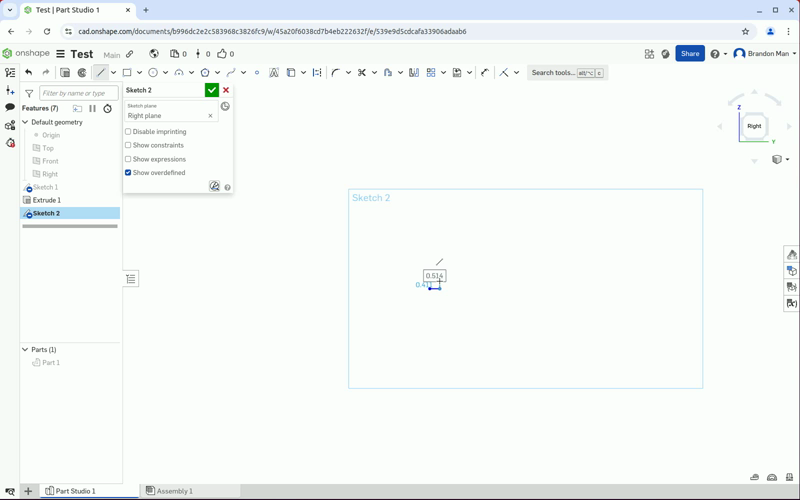
scroll(6)
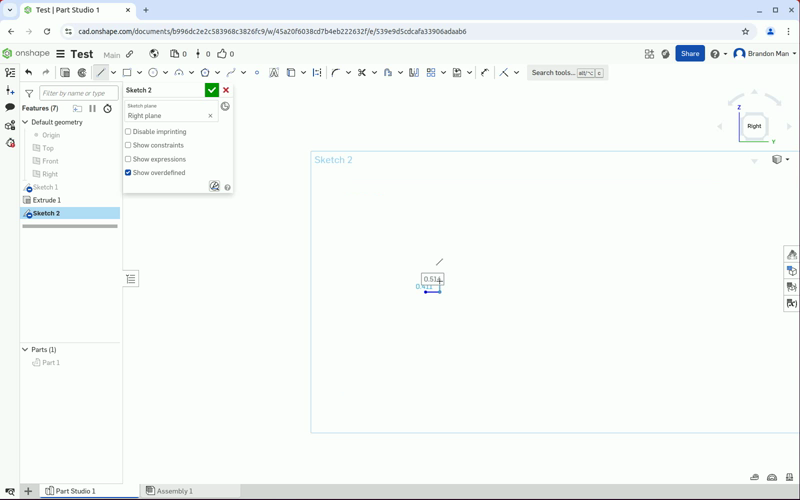
scroll(6)
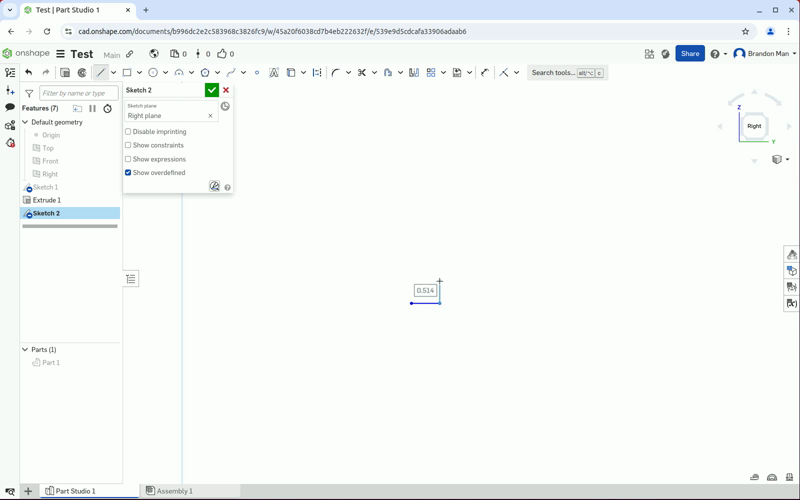
click(439, 280)
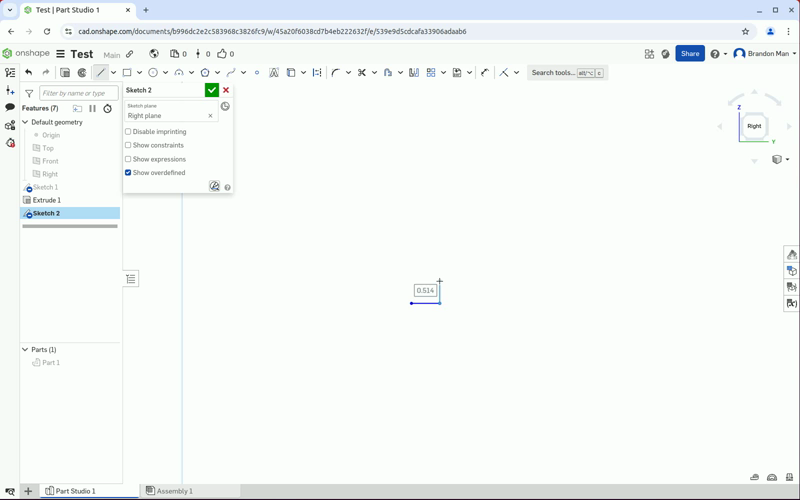
scroll(-6)
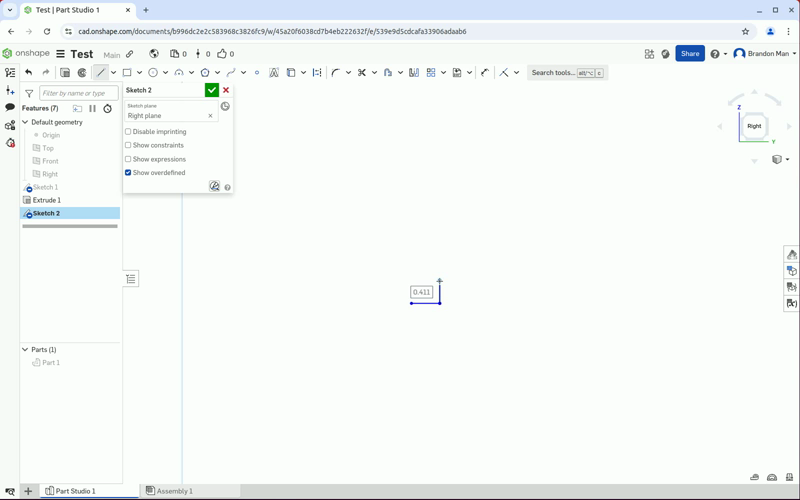
scroll(-6)
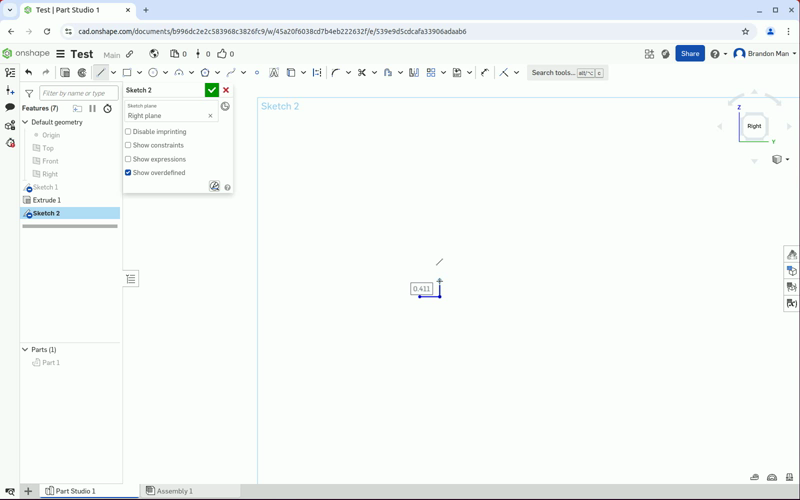
scroll(-6)
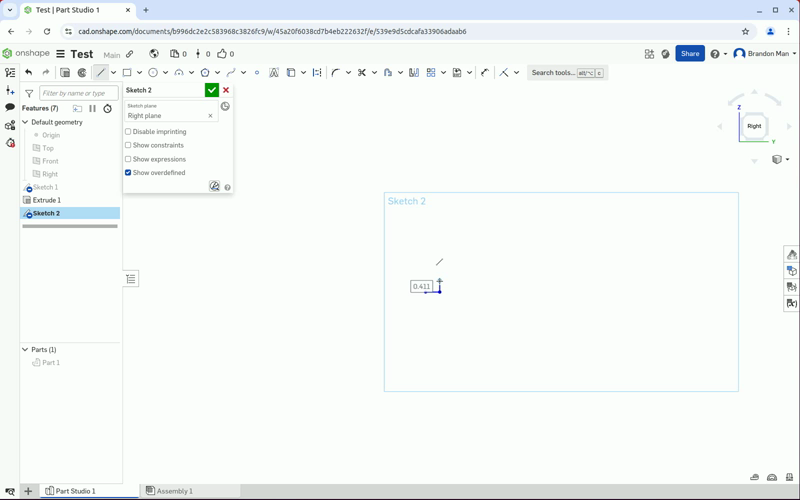
scroll(-6)
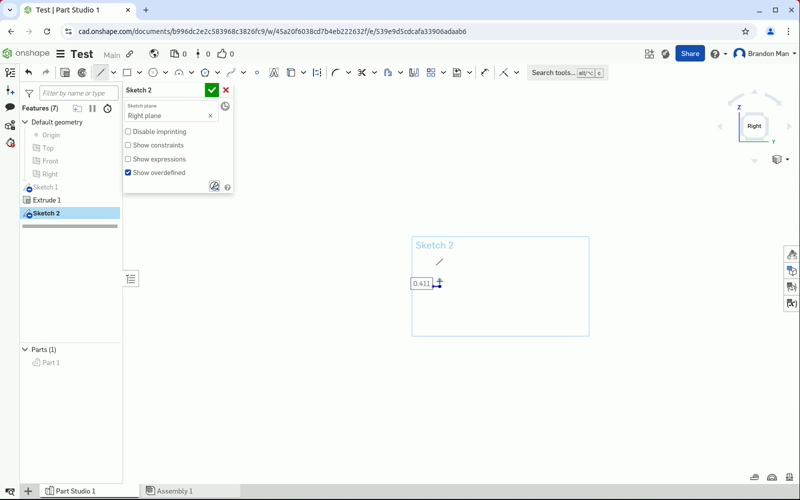
scroll(-6)
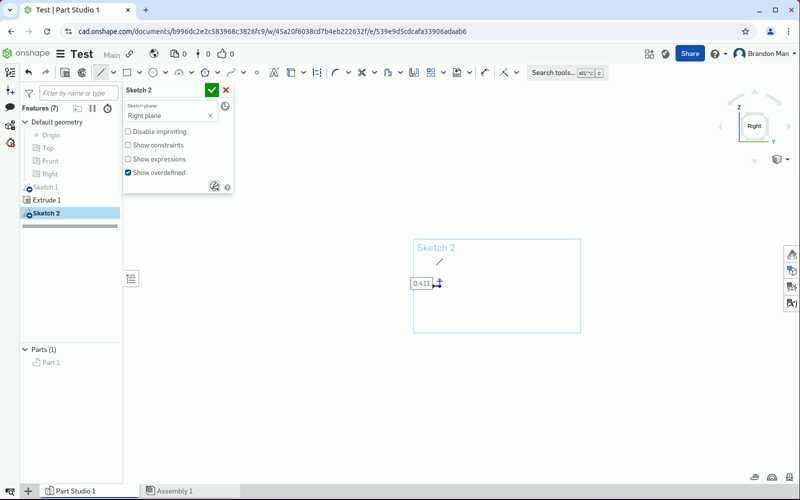
scroll(-6)
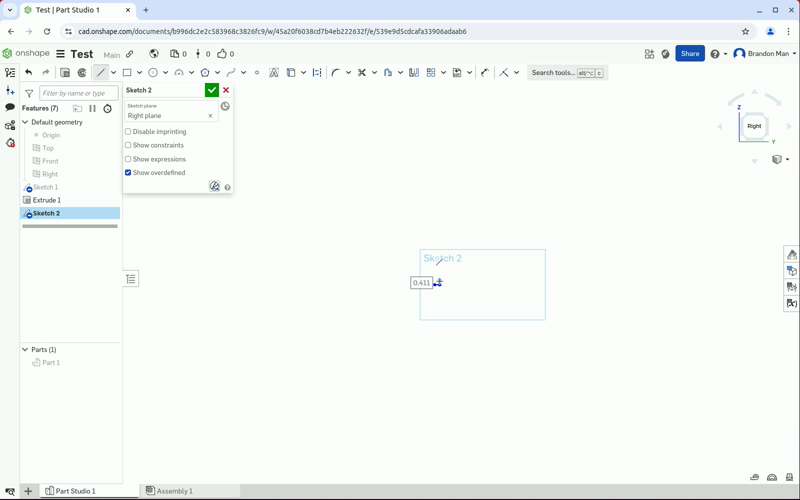
scroll(-6)
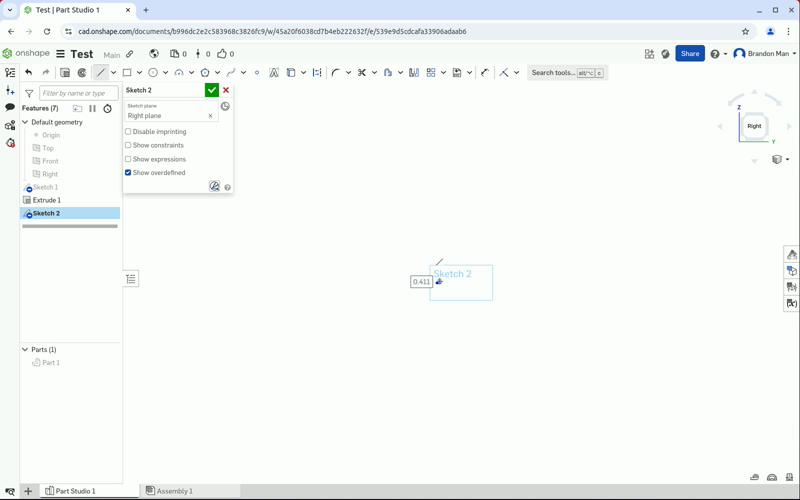
key_up(shift)
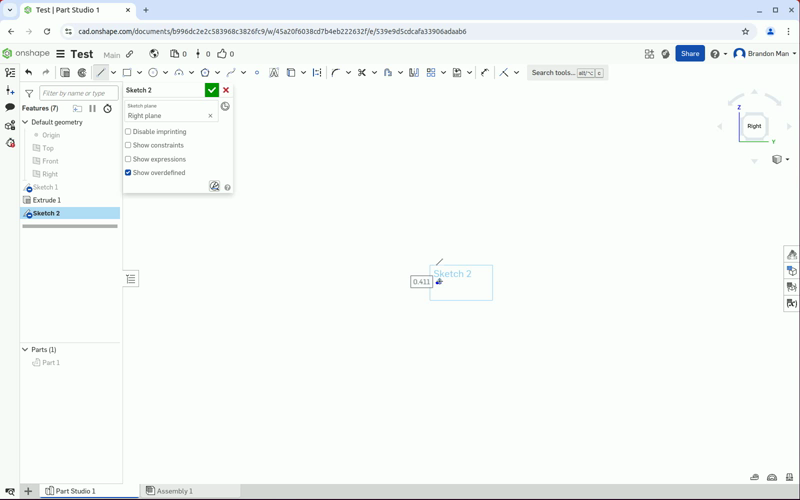
key_down(shift)
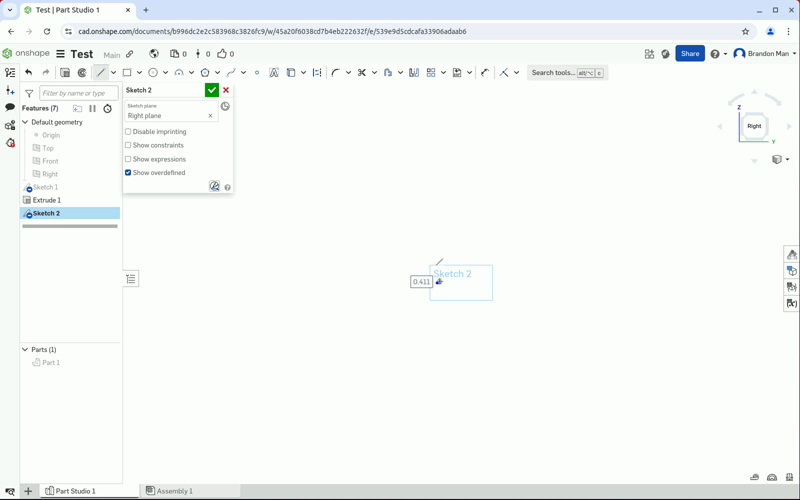
mouse_move(469, 280)
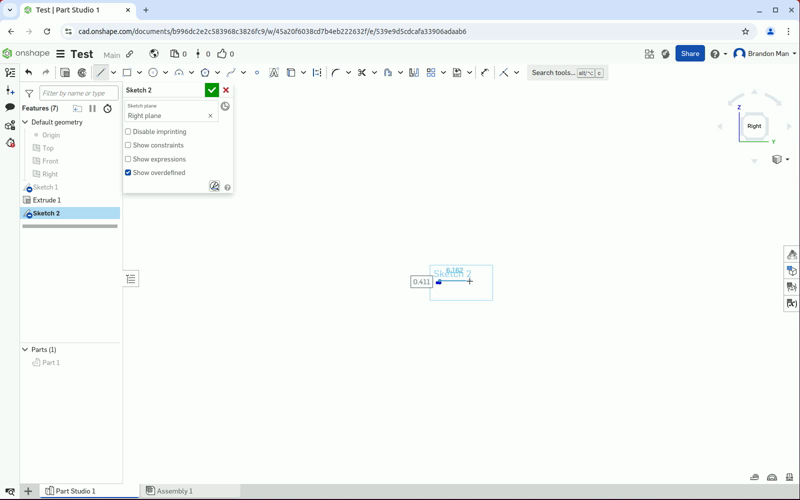
mouse_move(437, 280)
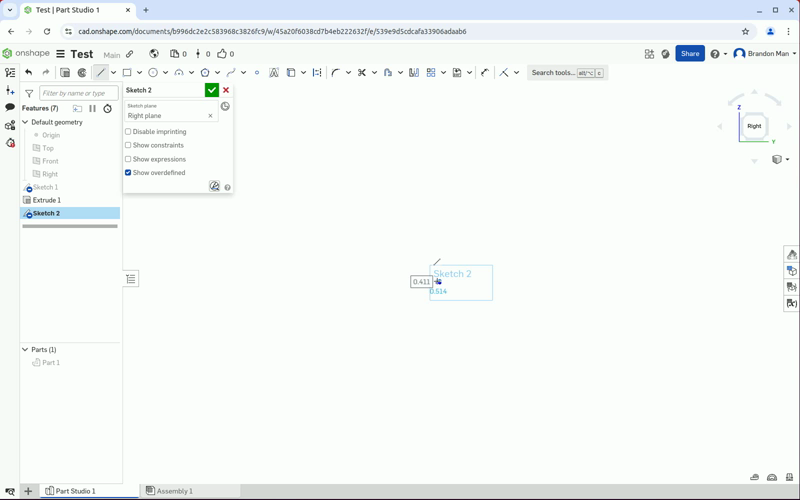
scroll(6)
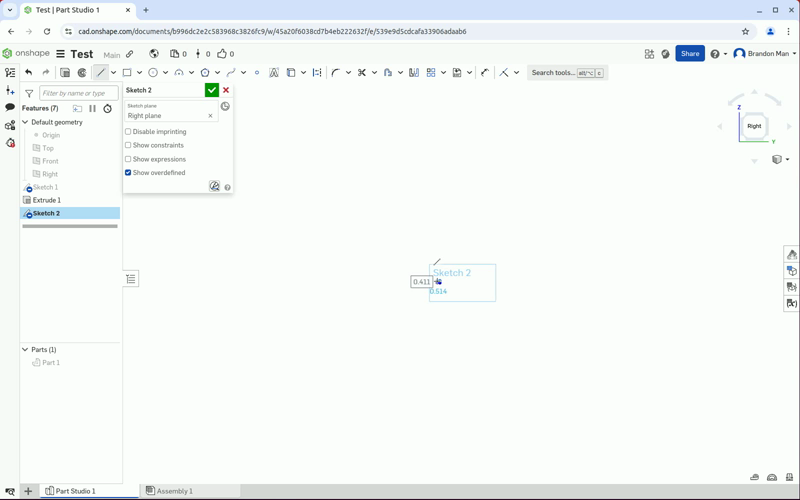
scroll(6)
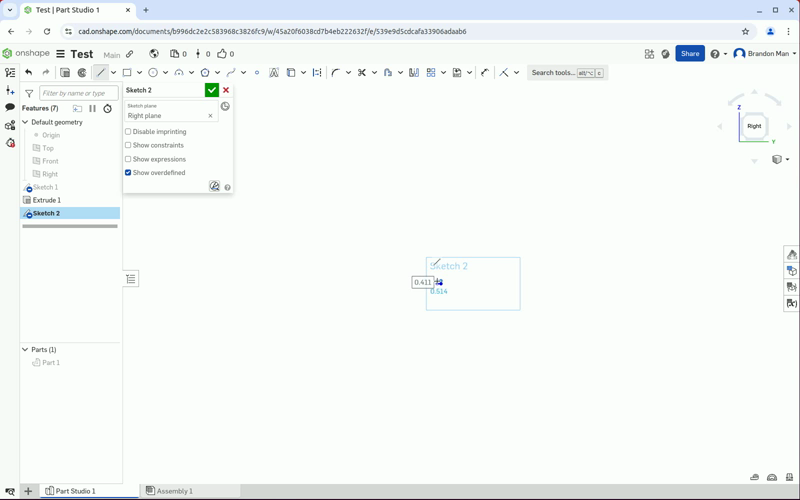
scroll(6)
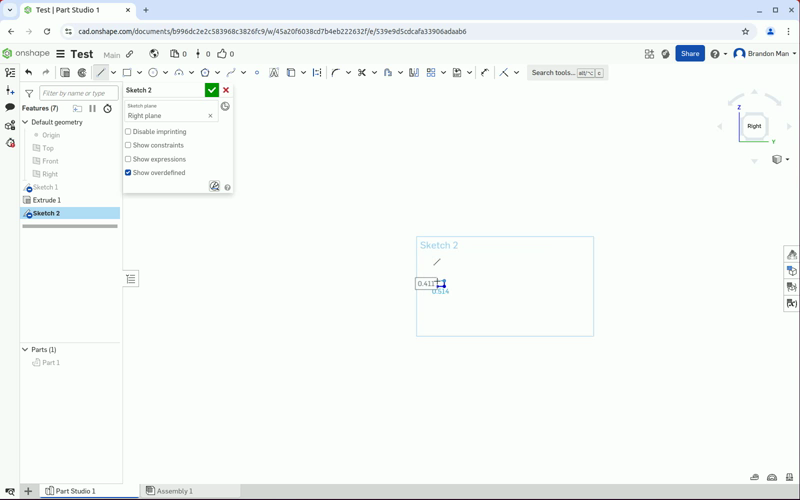
scroll(6)
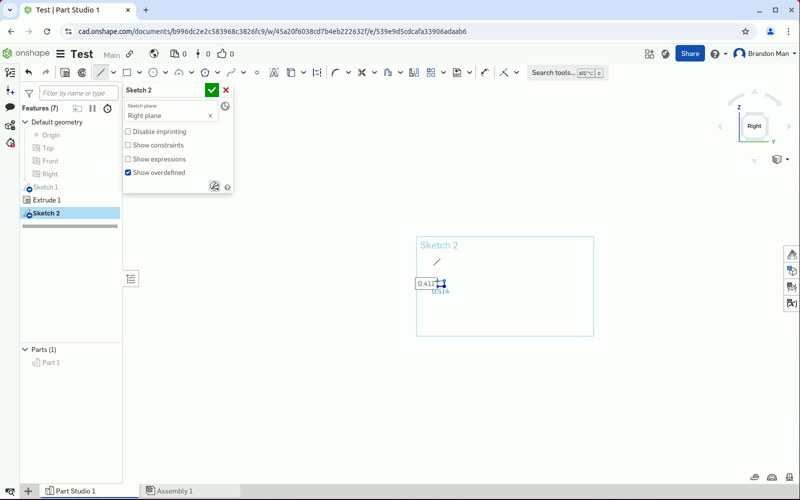
scroll(6)
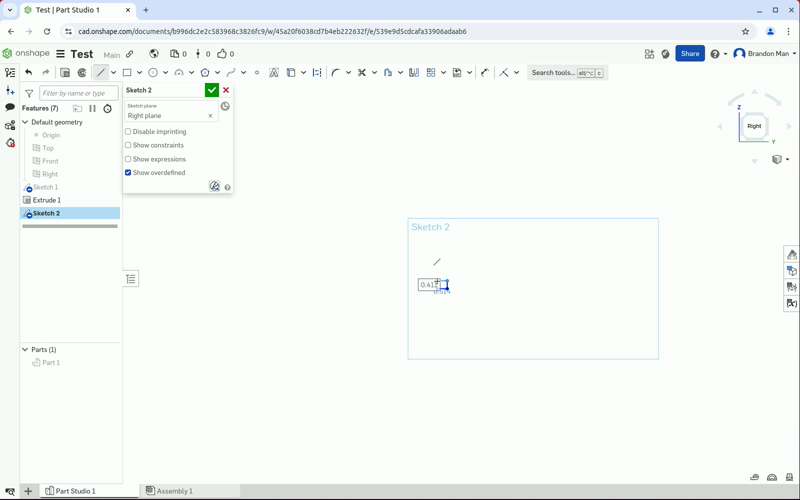
scroll(6)
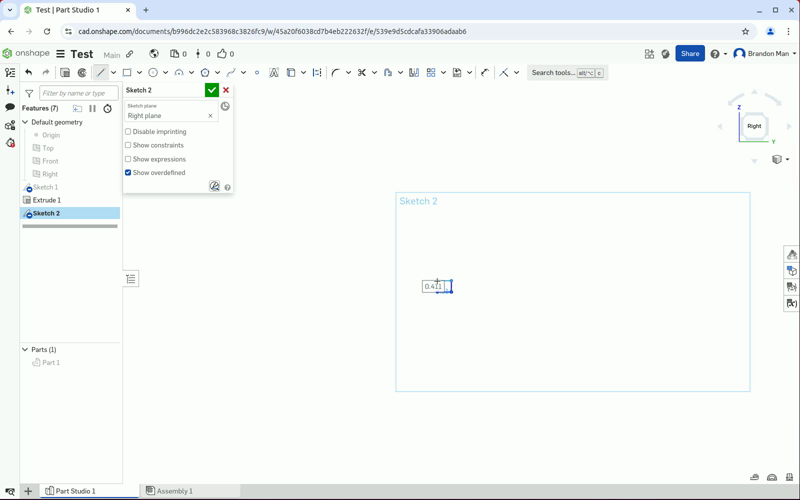
scroll(6)
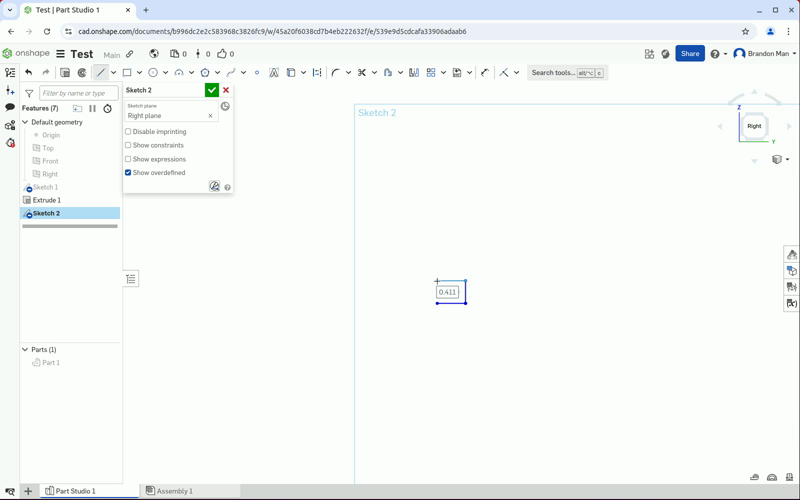
click(437, 280)
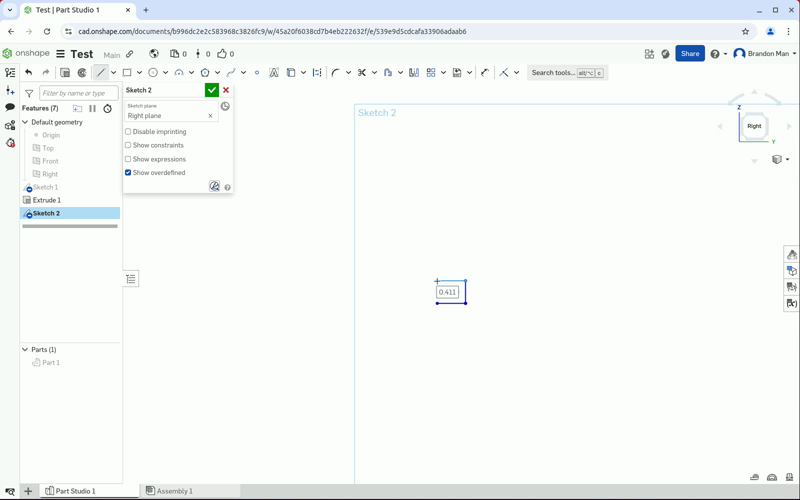
scroll(-6)
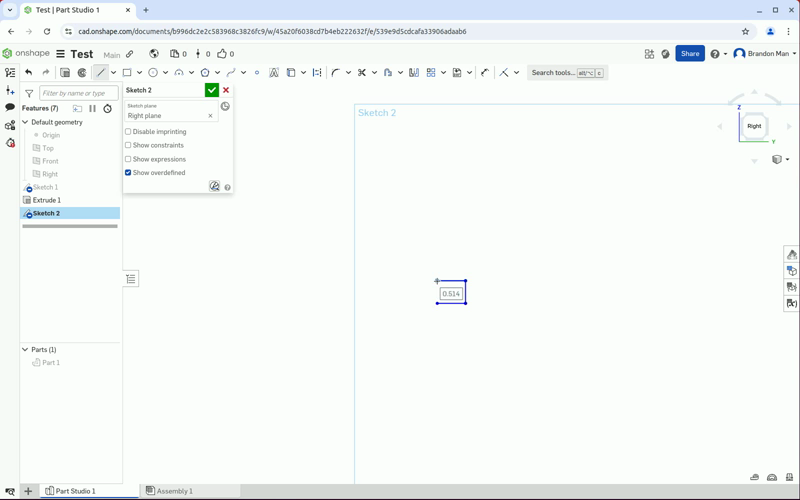
scroll(-6)
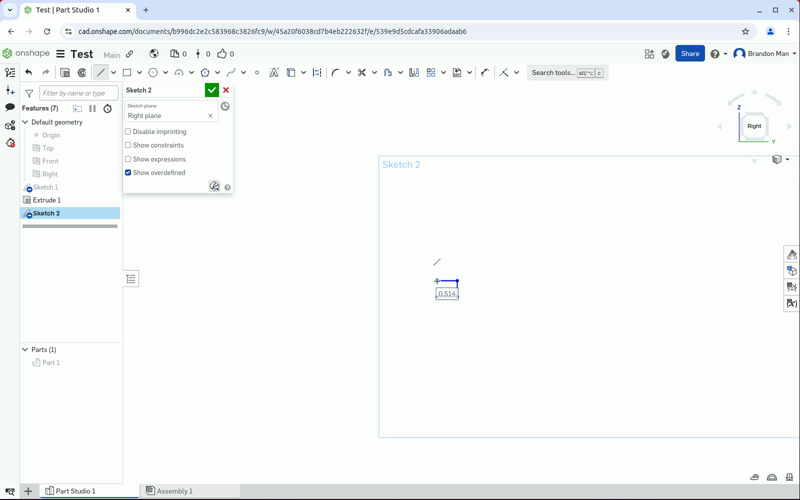
scroll(-6)
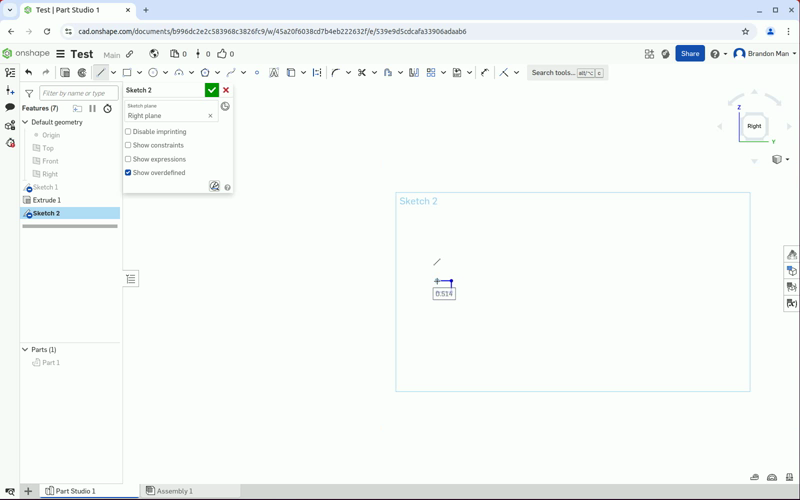
scroll(-6)
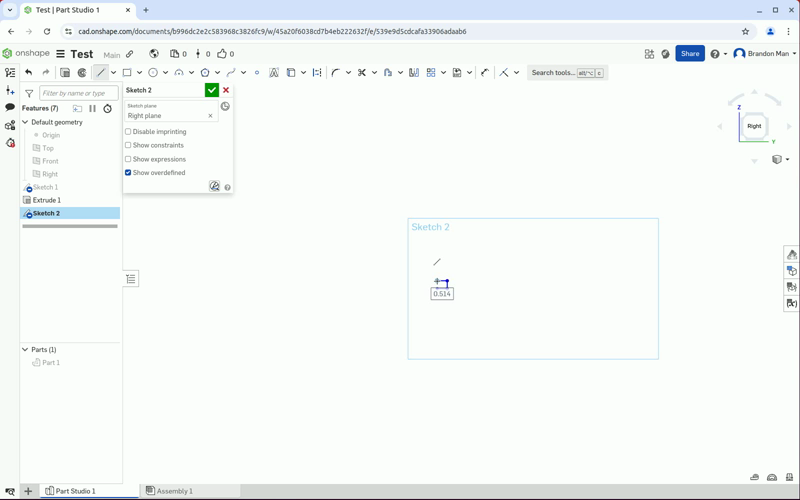
scroll(-6)
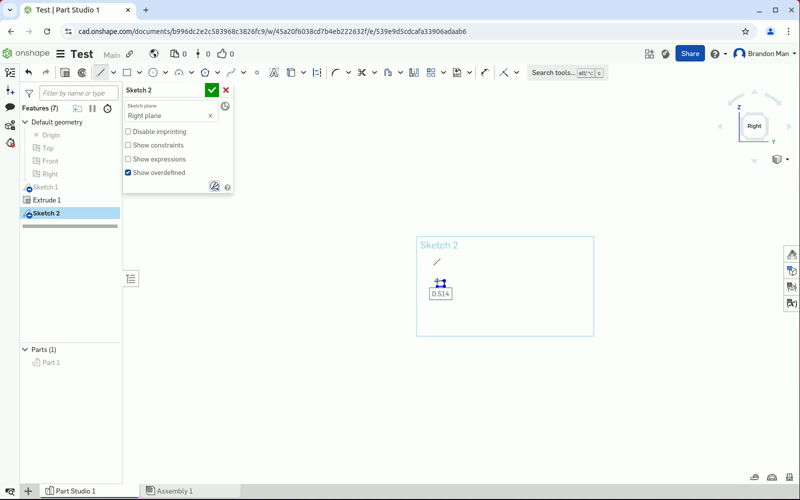
scroll(-6)
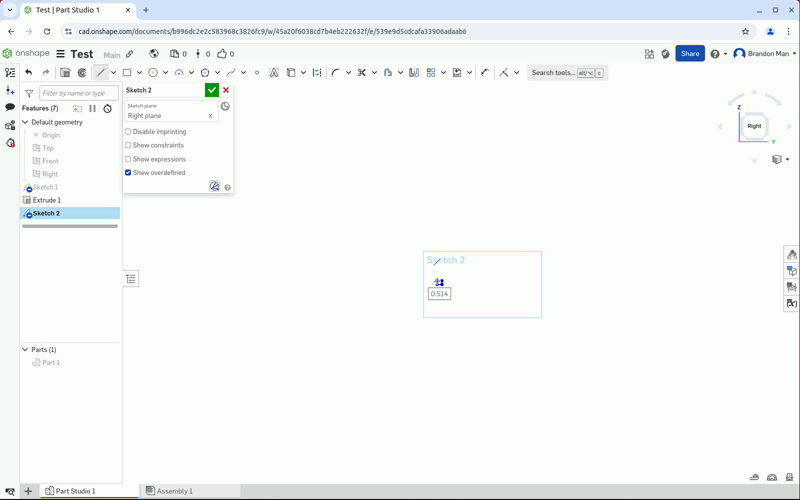
scroll(-6)
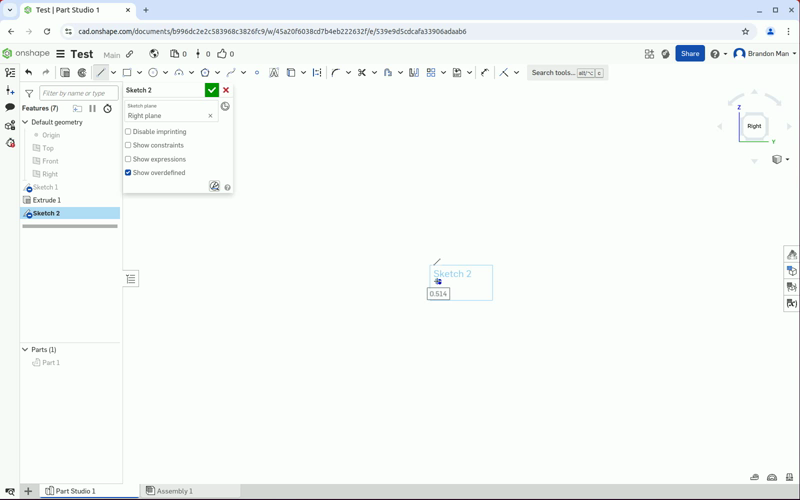
key_up(shift)
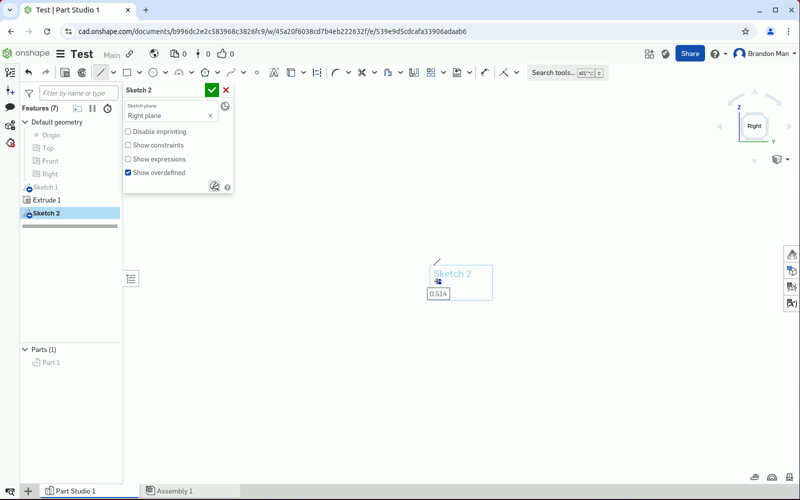
mouse_move(467, 280)
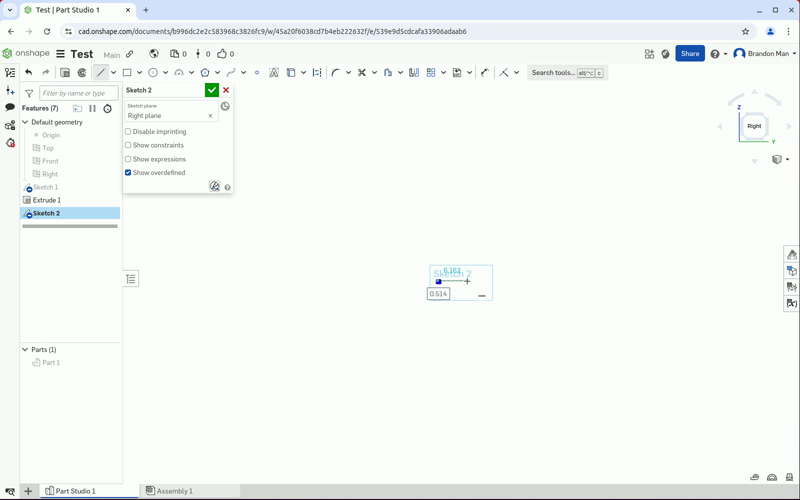
key_down(shift)
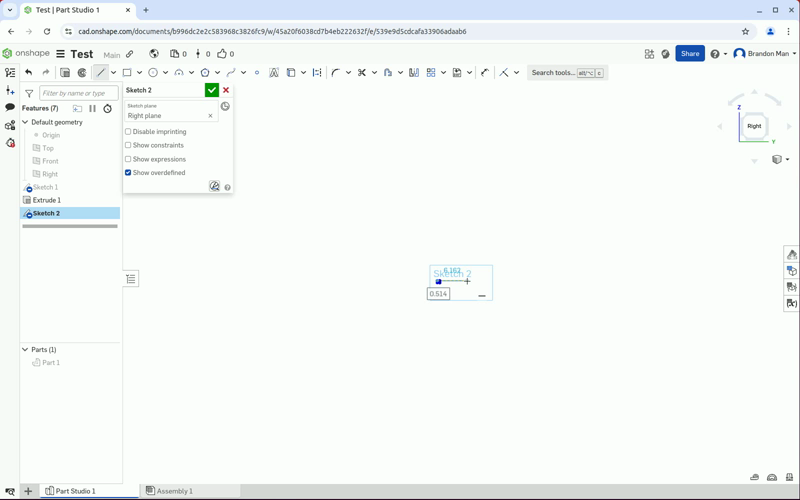
mouse_move(437, 282)
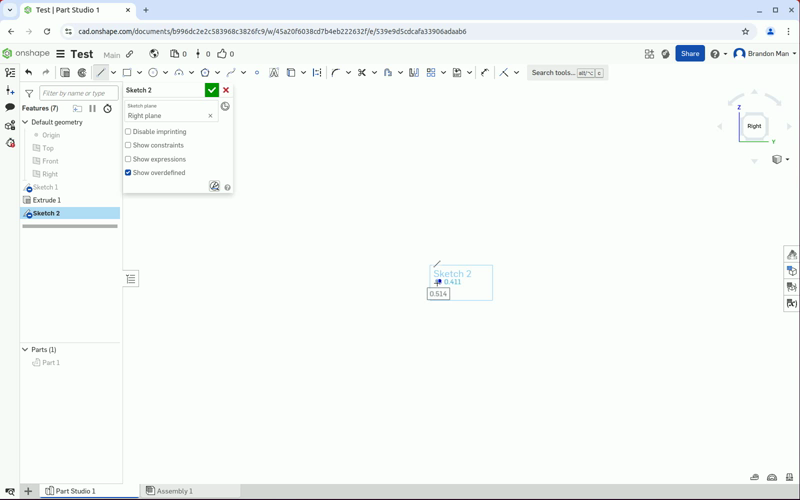
scroll(6)
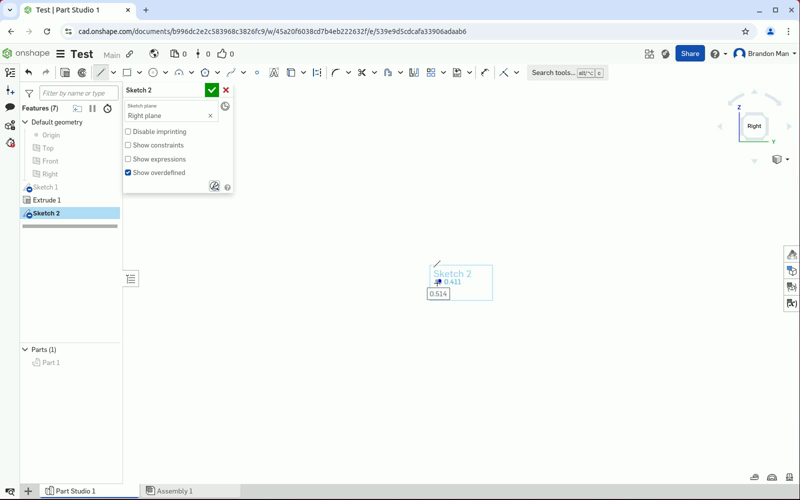
scroll(6)
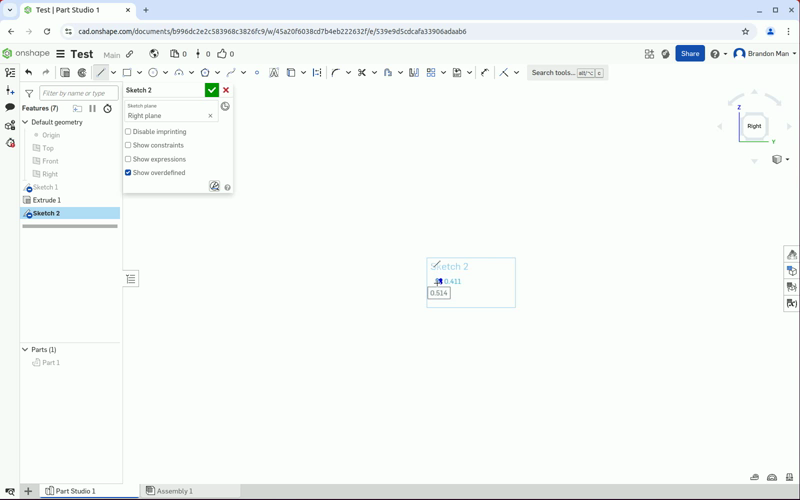
scroll(6)
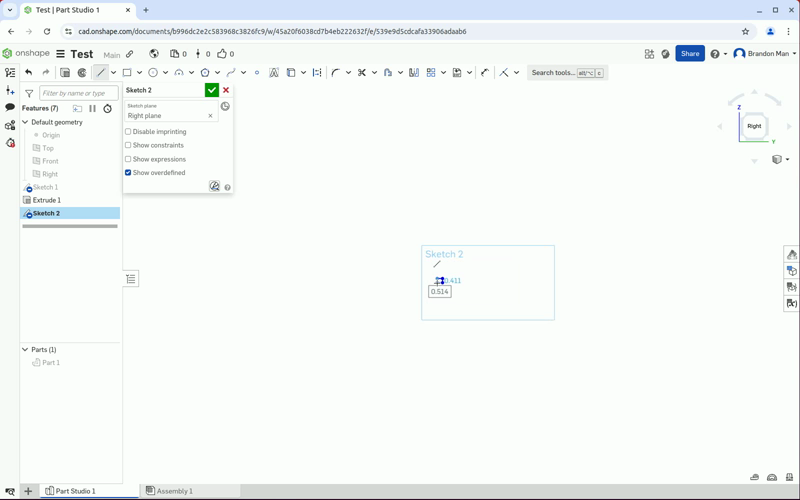
scroll(6)
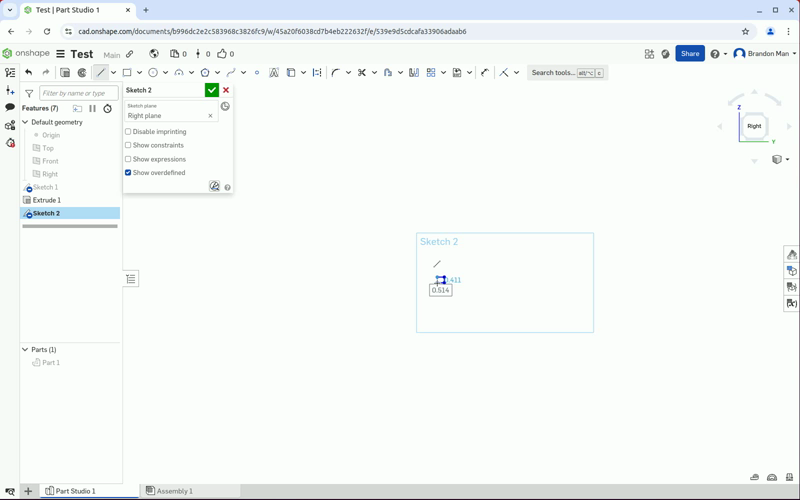
scroll(6)
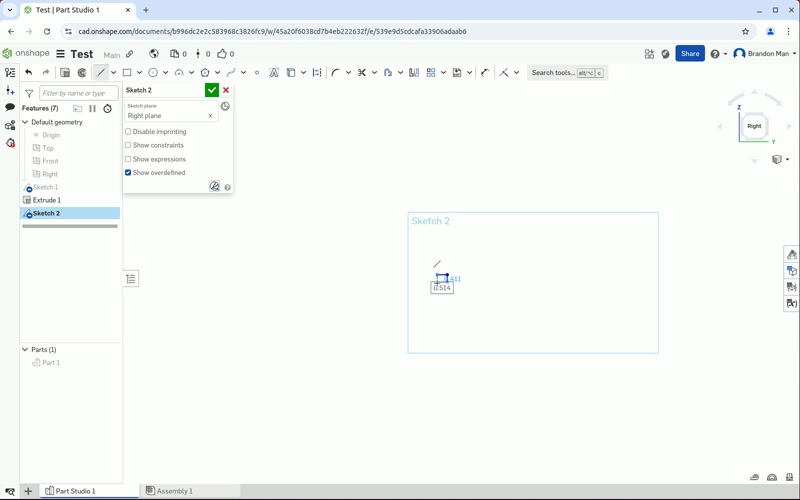
scroll(6)
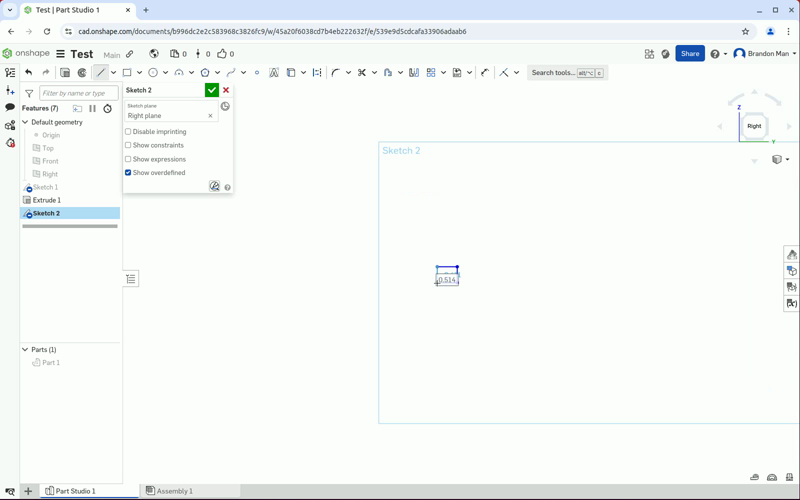
scroll(6)
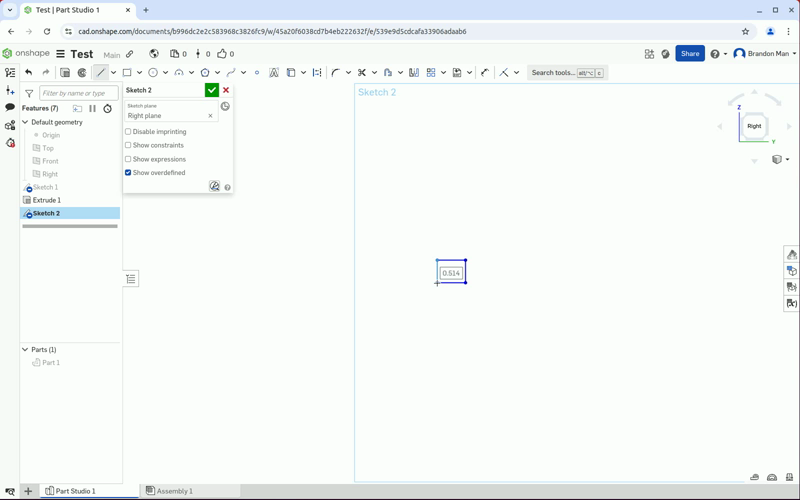
key_up(shift)
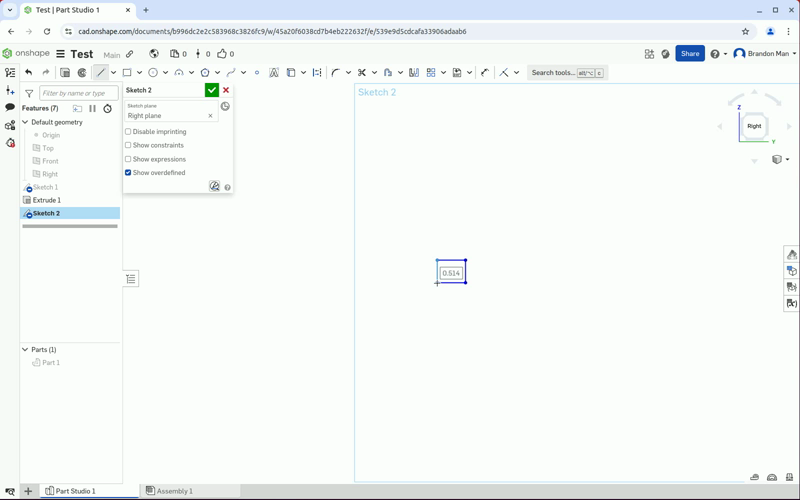
click(437, 282)
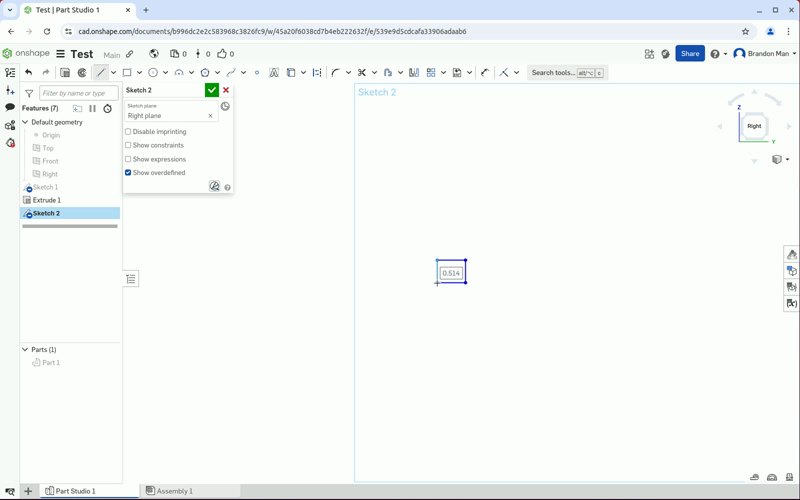
scroll(-6)
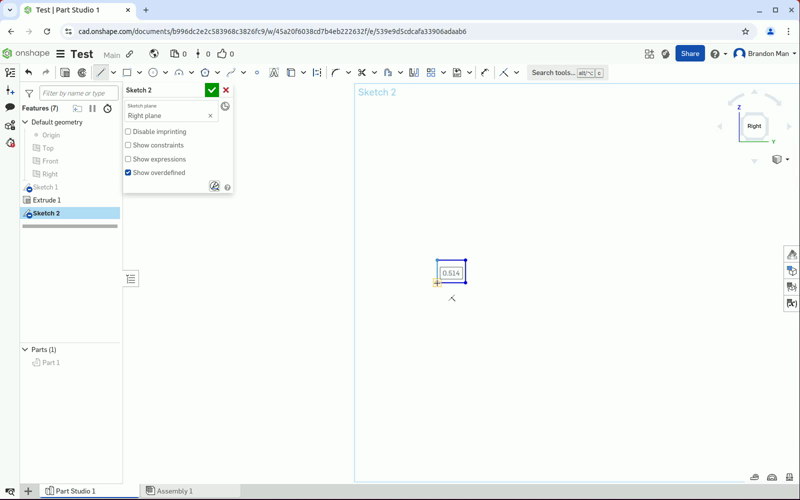
scroll(-6)
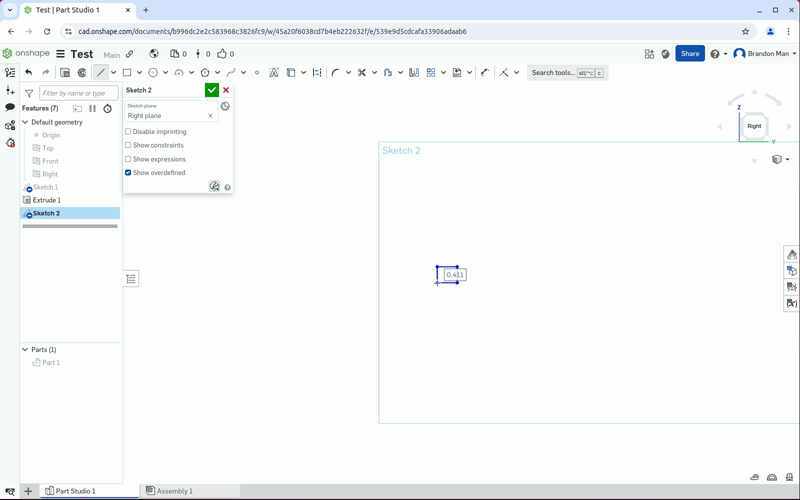
scroll(-6)
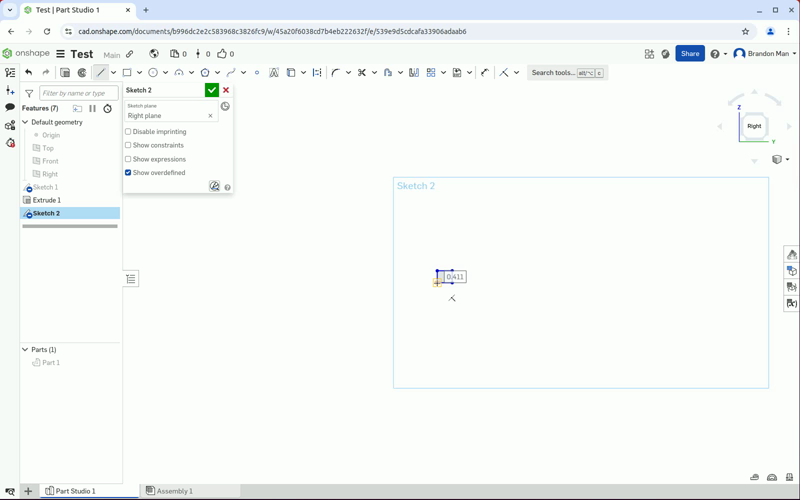
scroll(-6)
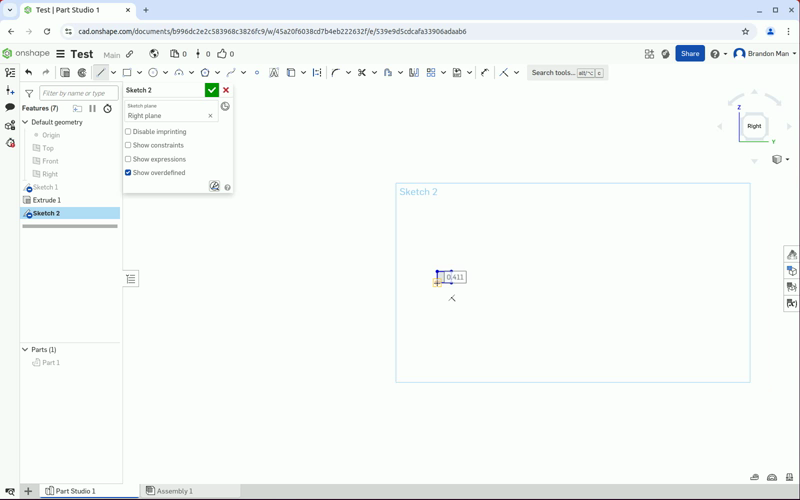
scroll(-6)
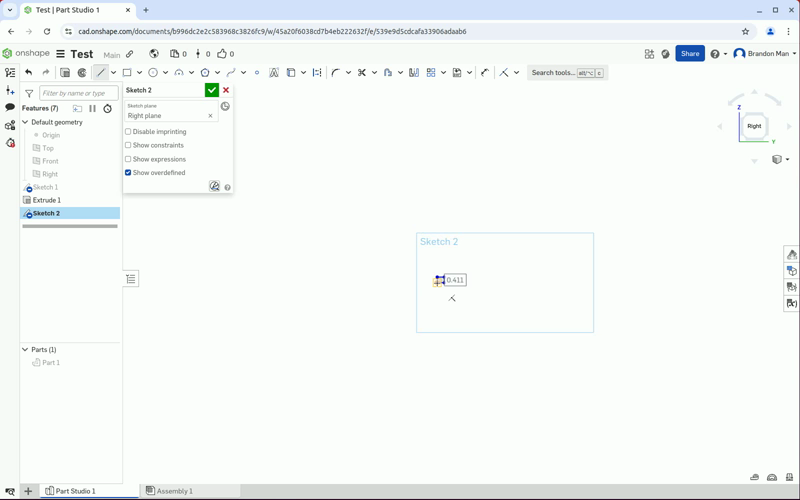
scroll(-6)
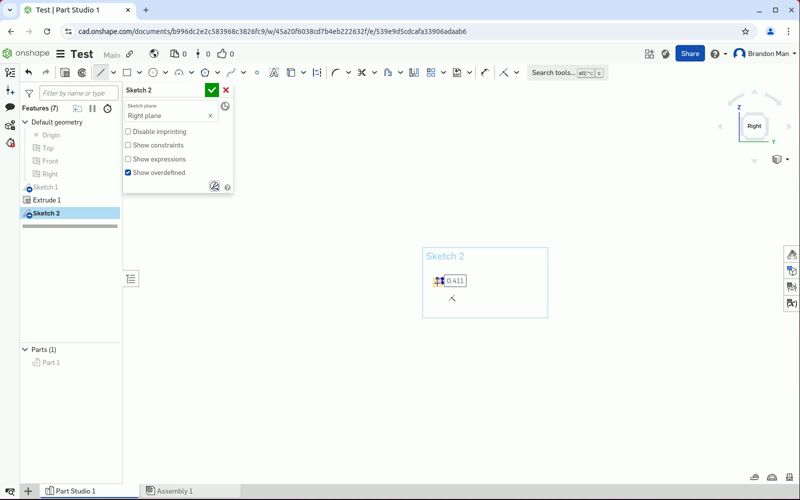
scroll(-6)
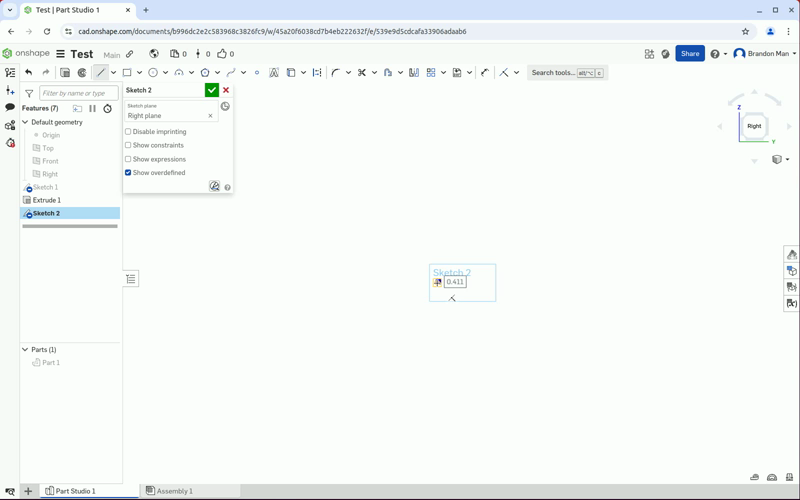
key(esc)
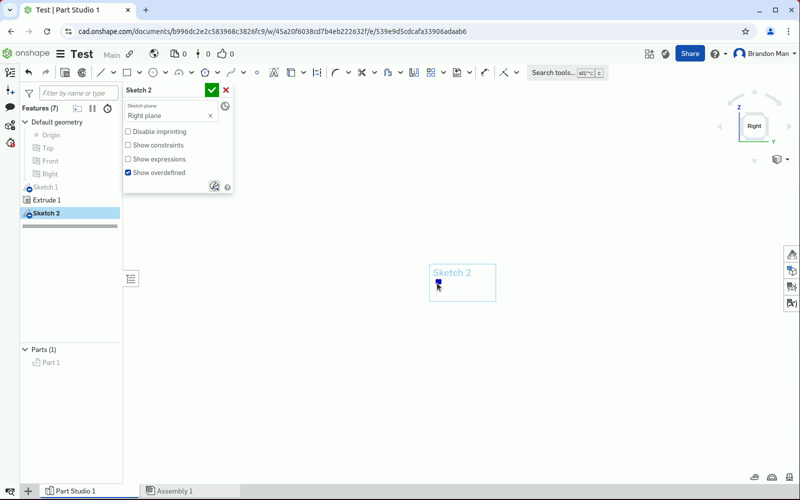
mouse_move(439, 282)
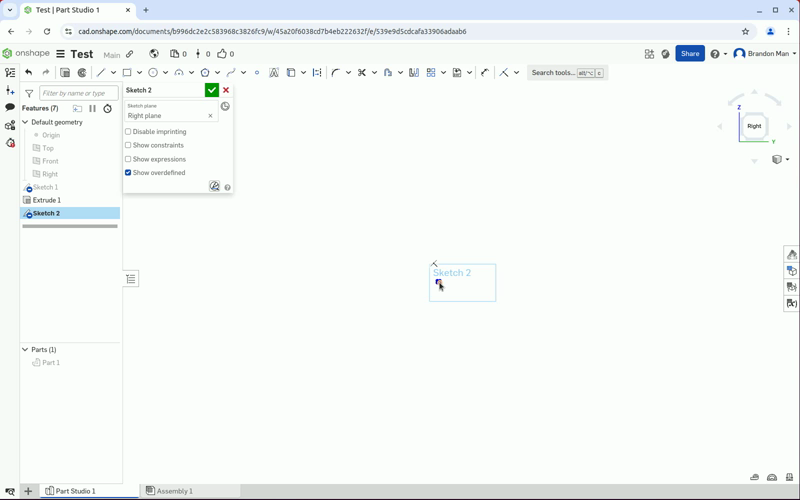
scroll(6)
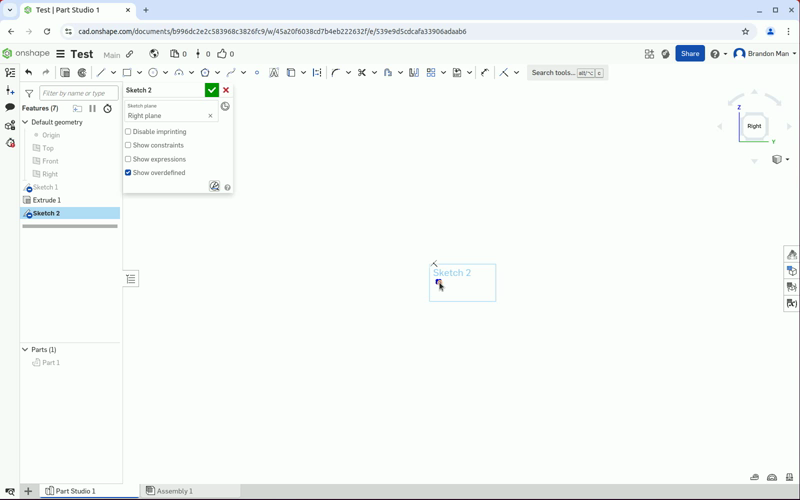
scroll(6)
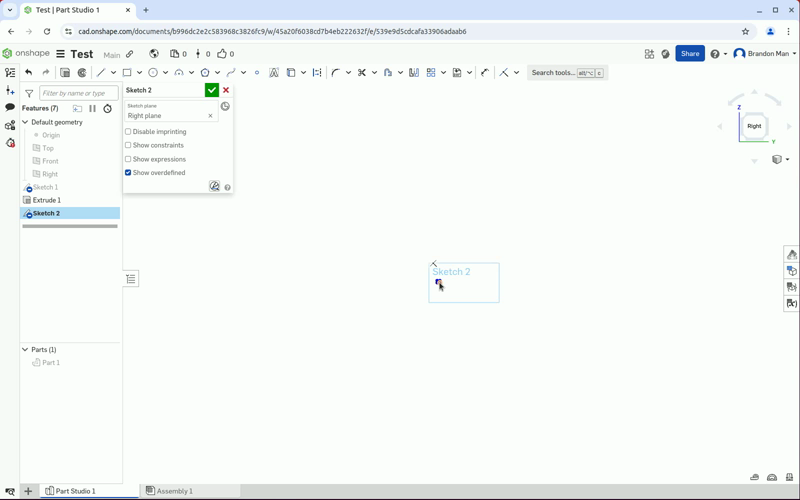
scroll(6)
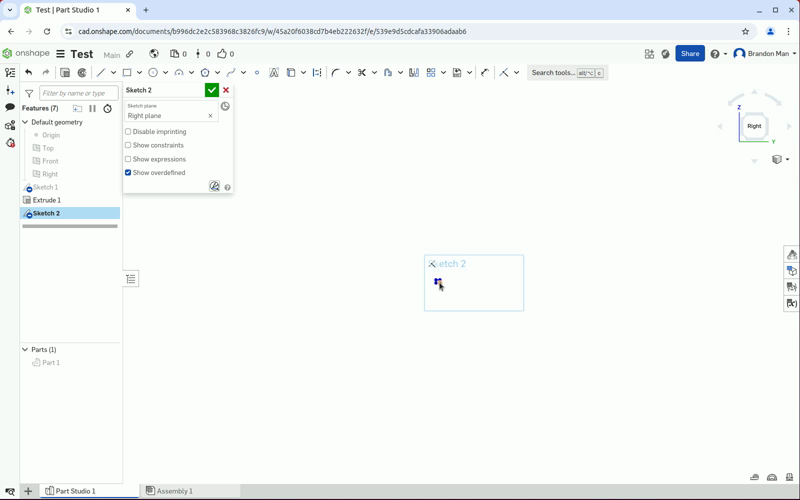
scroll(6)
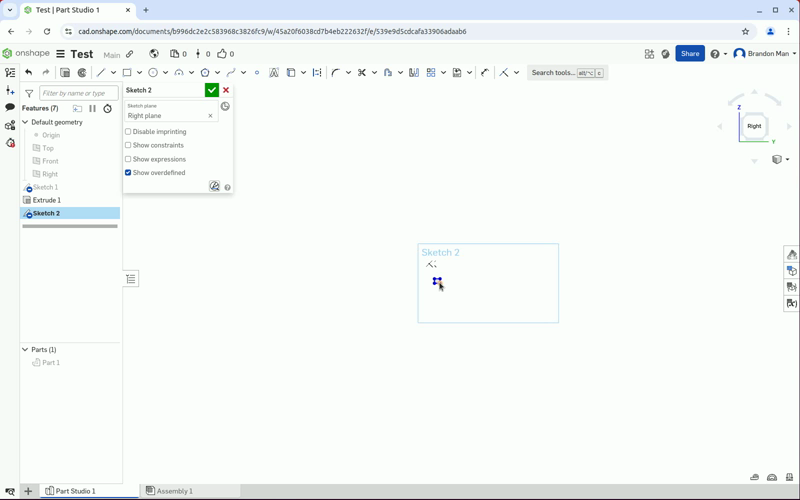
scroll(6)
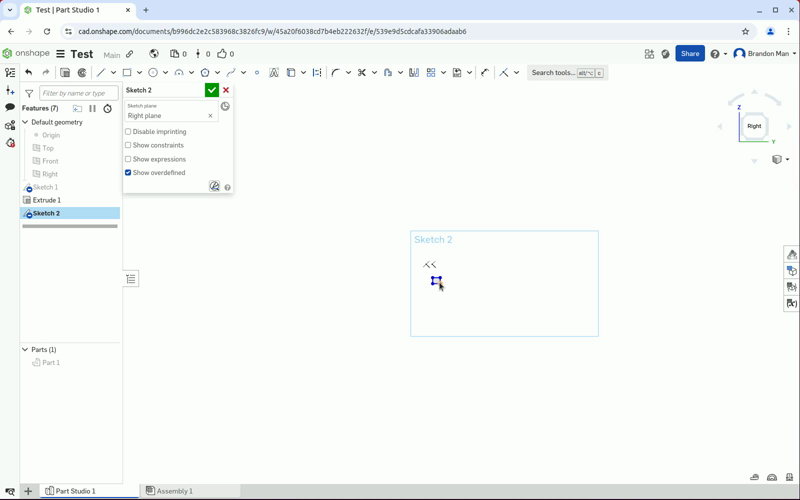
scroll(6)
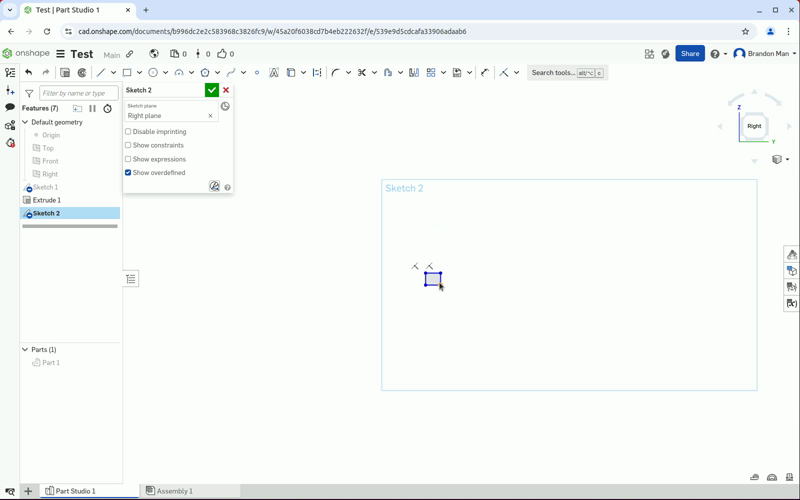
scroll(6)
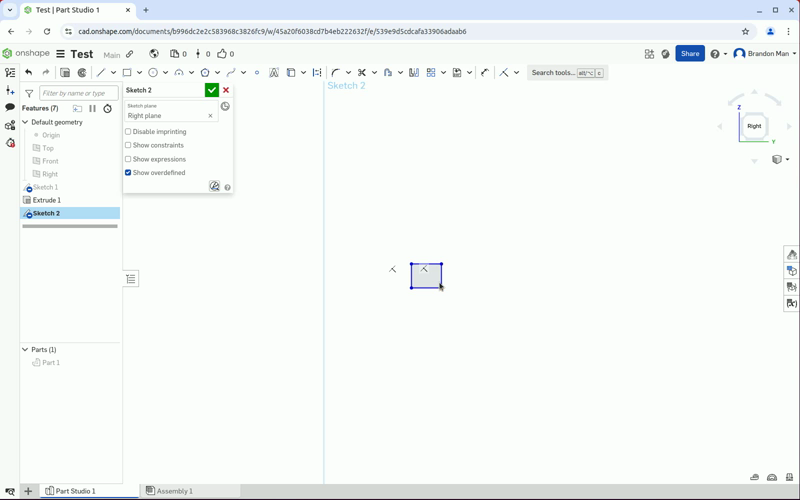
click(439, 282)
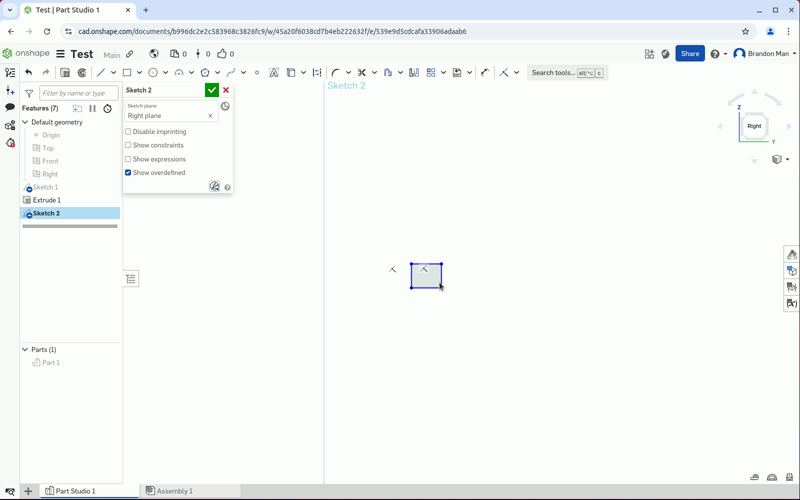
scroll(-6)
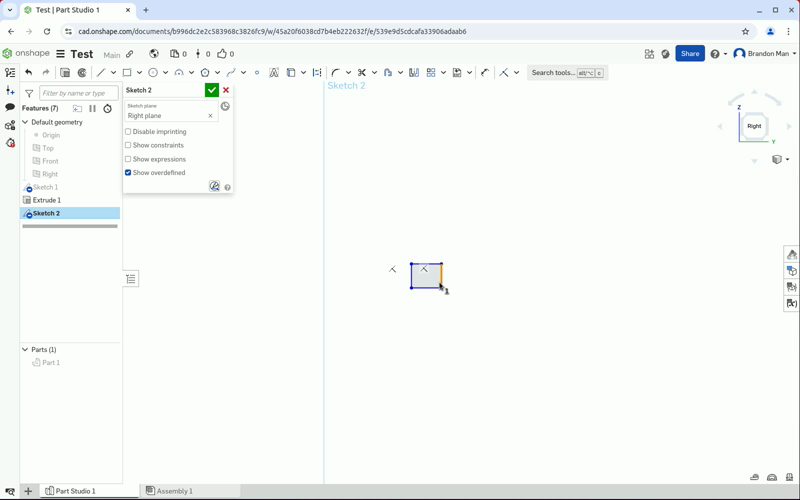
scroll(-6)
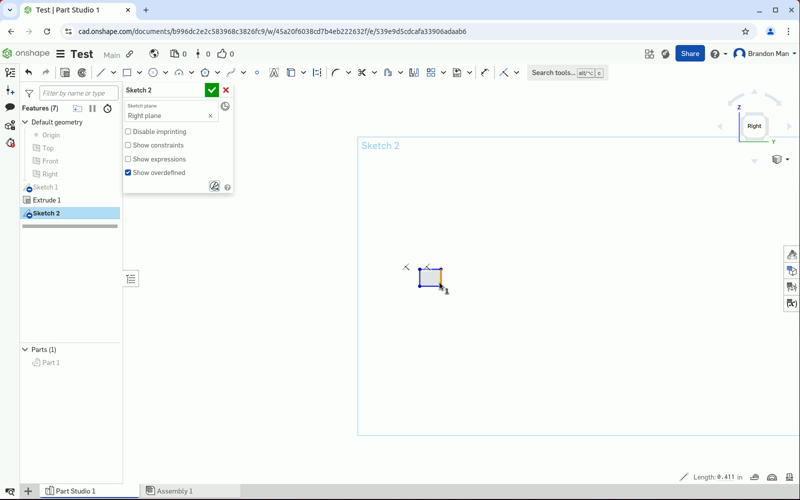
scroll(-6)
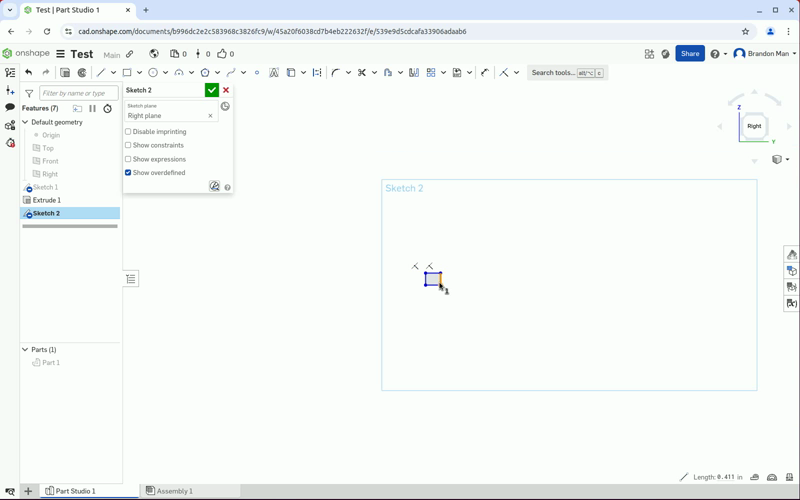
scroll(-6)
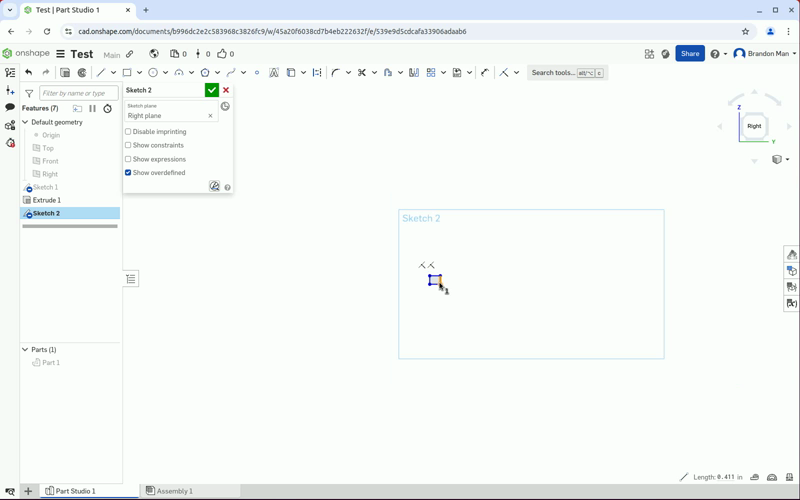
scroll(-6)
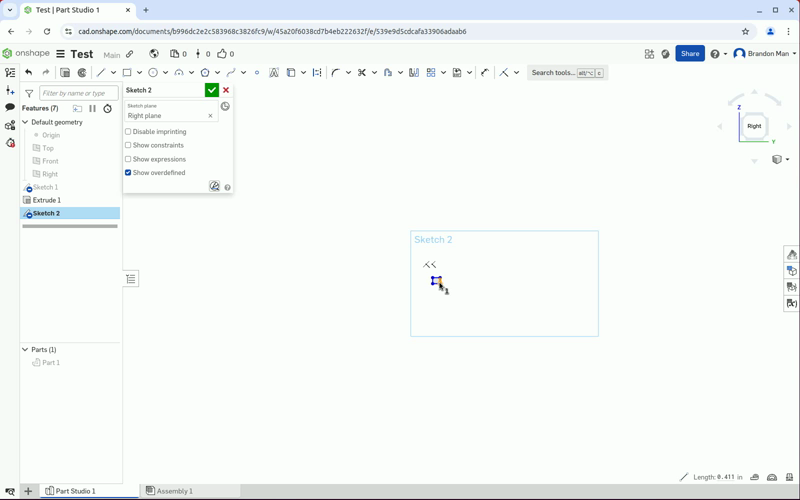
scroll(-6)
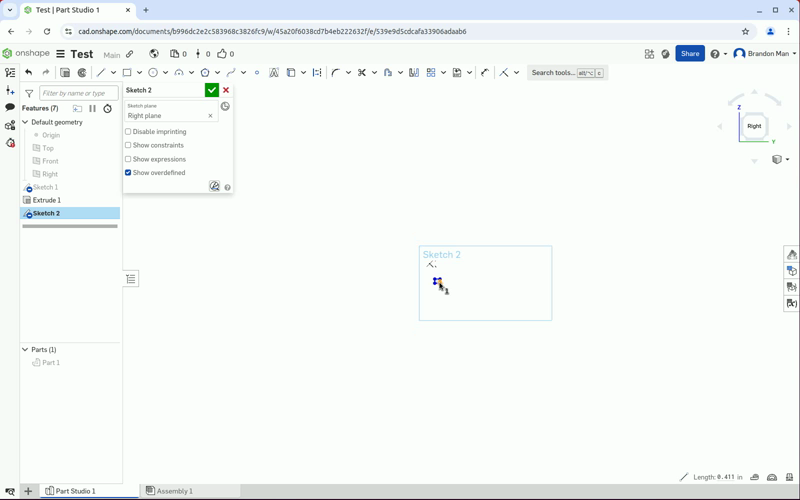
scroll(-6)
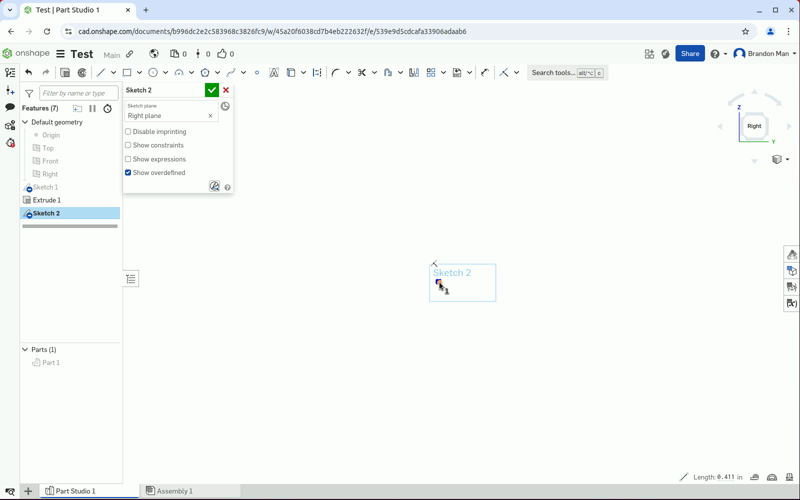
mouse_move(73, 352)
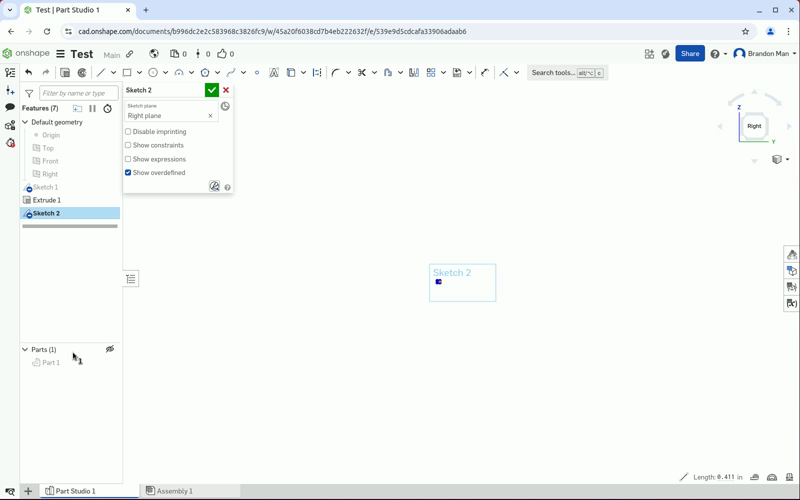
key(shift+y)
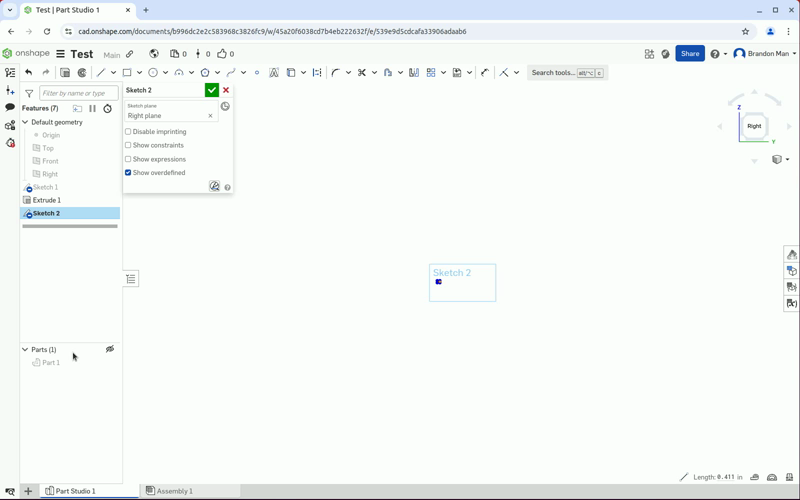
key(shift+e)
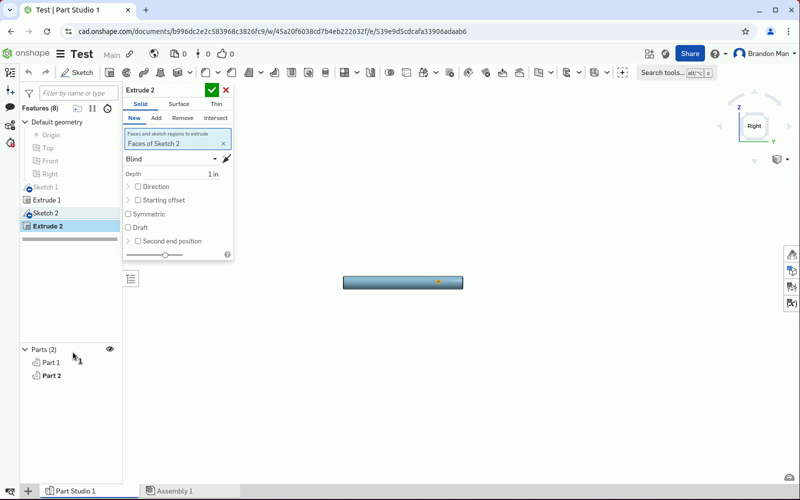
mouse_move(143, 106)
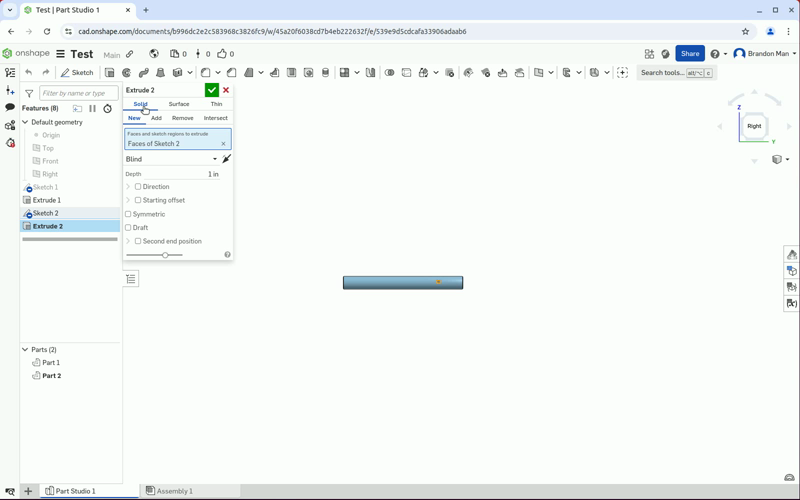
click(143, 106)
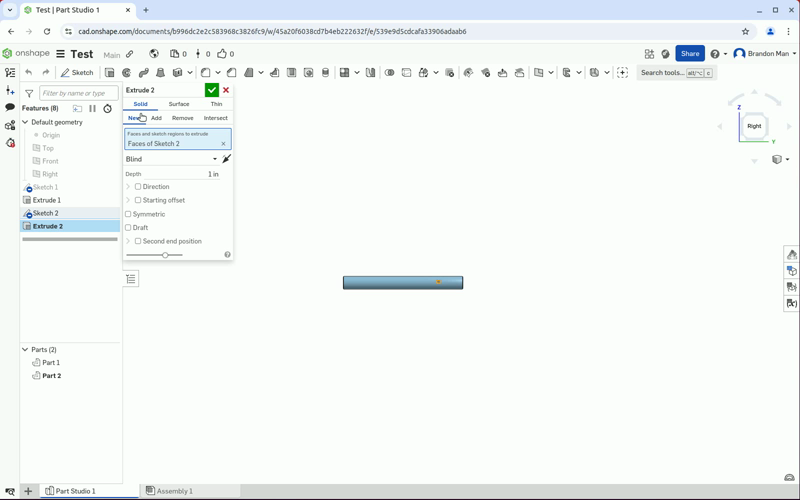
mouse_move(137, 120)
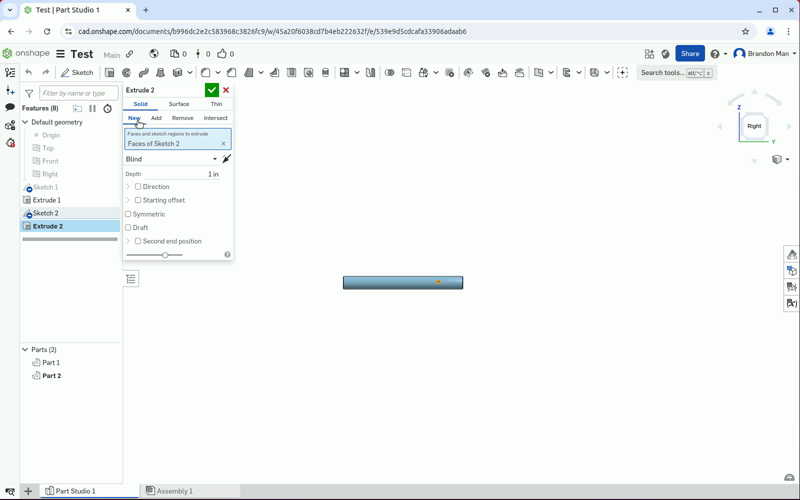
click(137, 120)
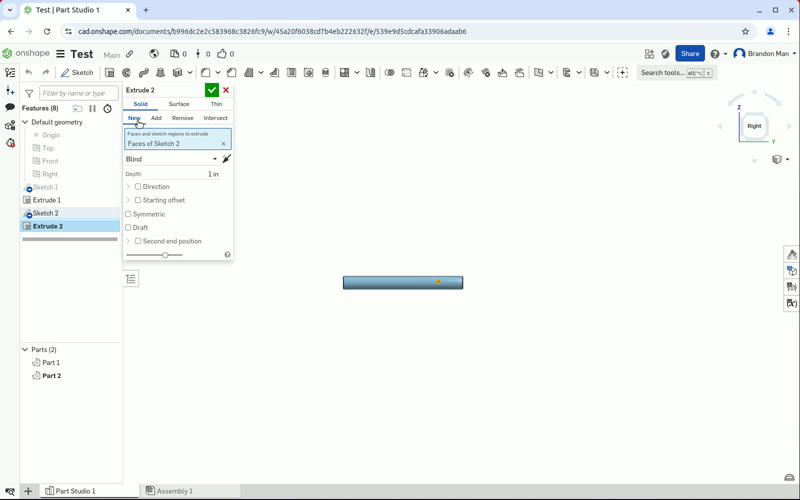
key(tab, 4)
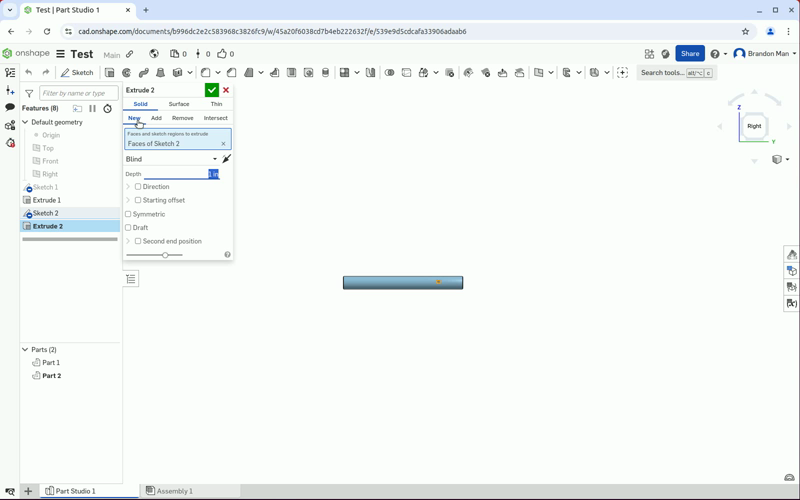
text(-0.482)
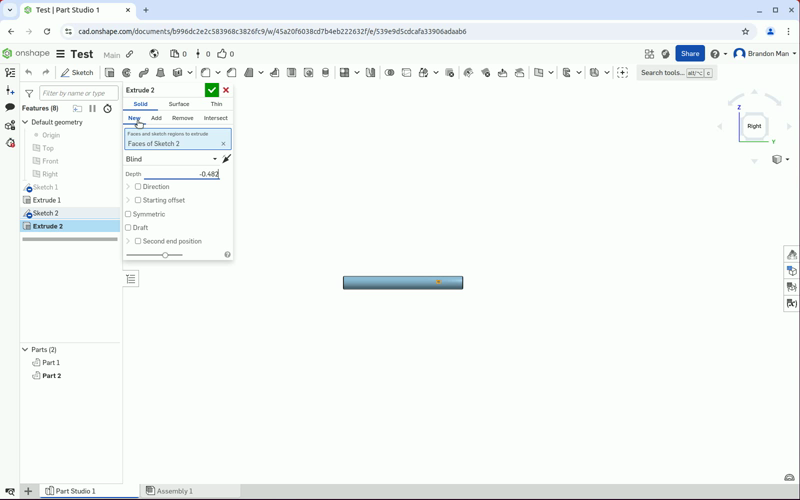
key(tab, 3)
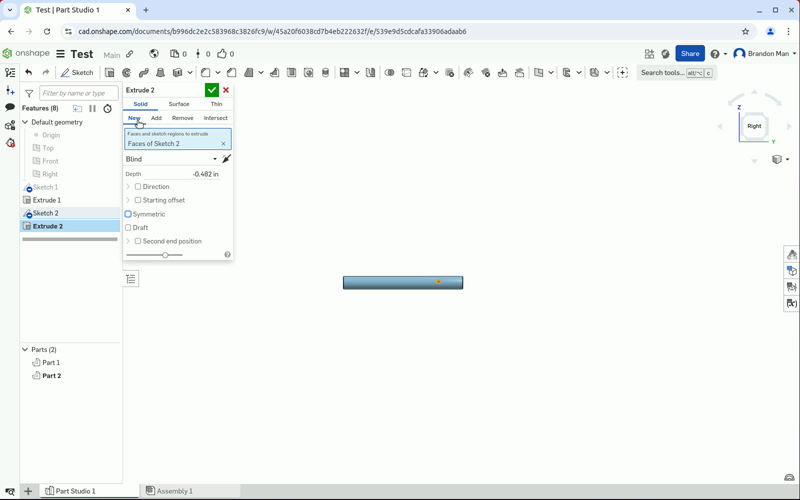
key(space)
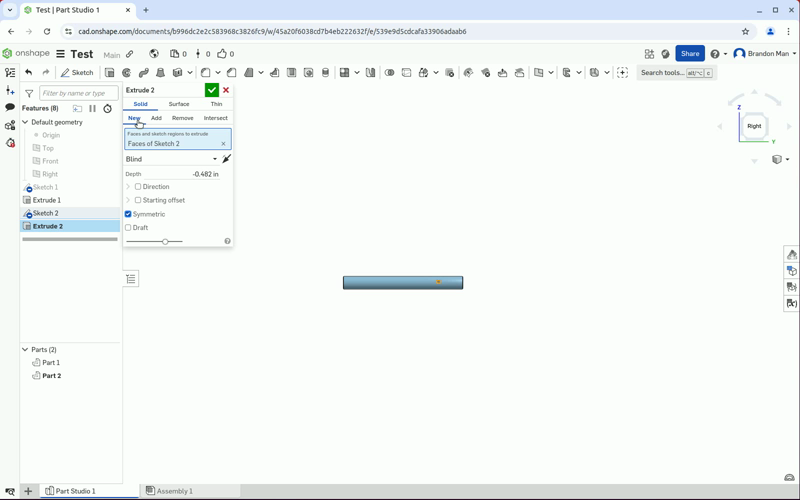
key(enter)
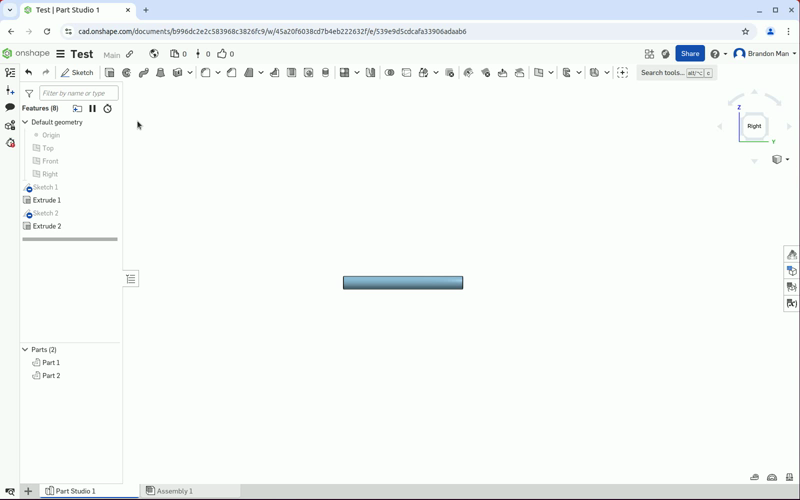
key(shift+h)
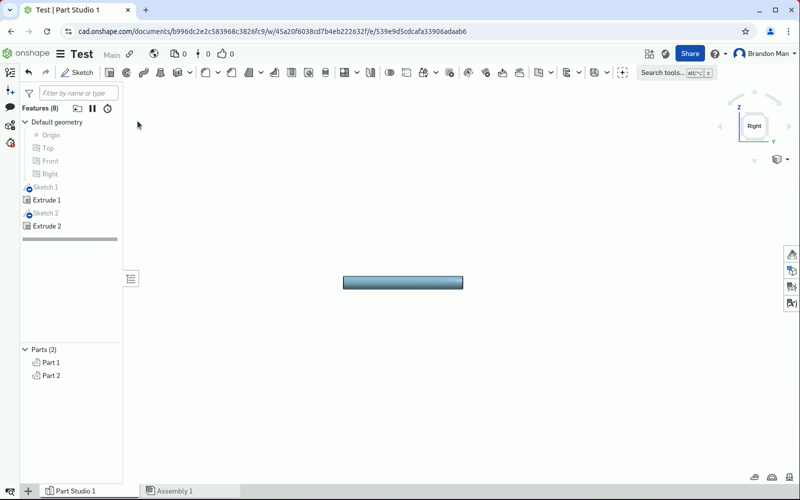
key(shift+h)
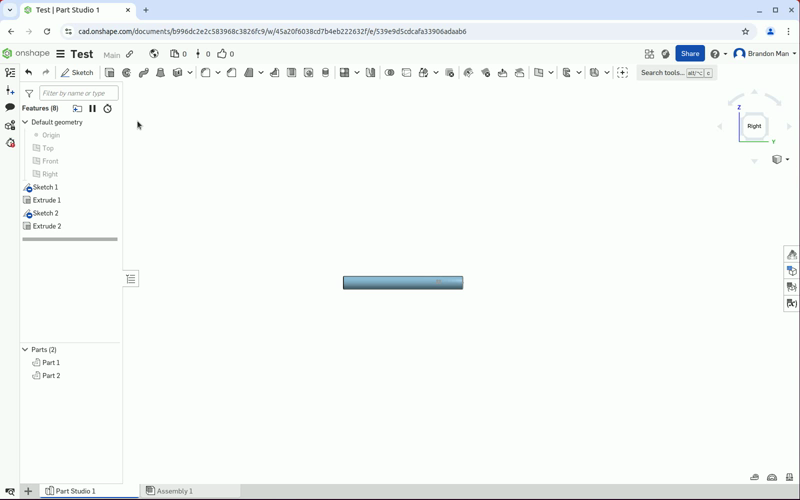
key(shift+7)
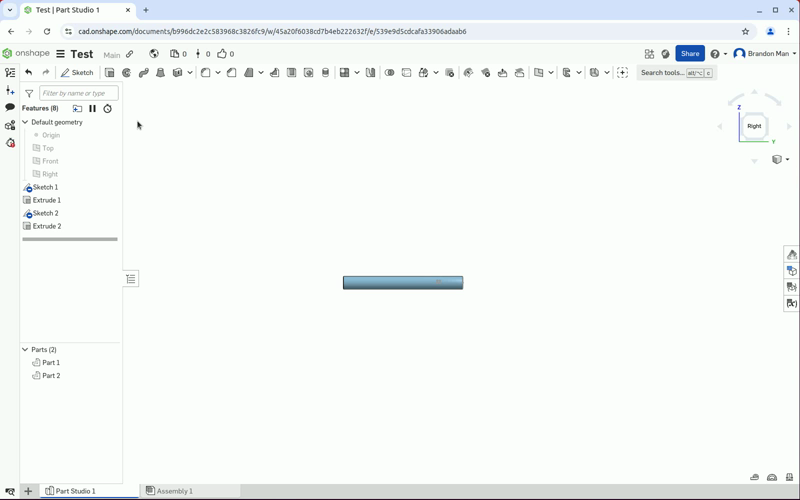
key(right, 2)
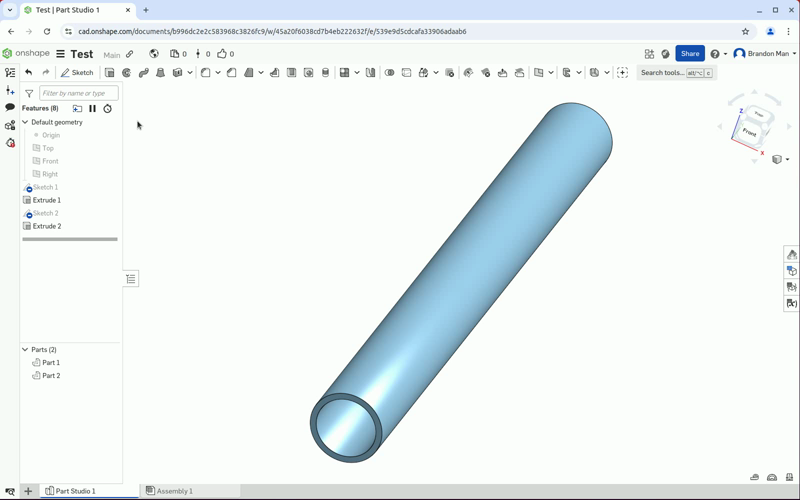
key(down, 2)
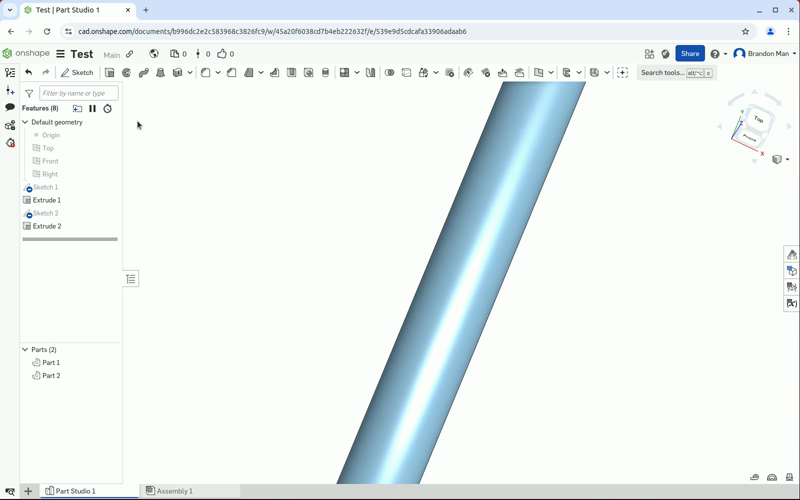
key(up, 2)
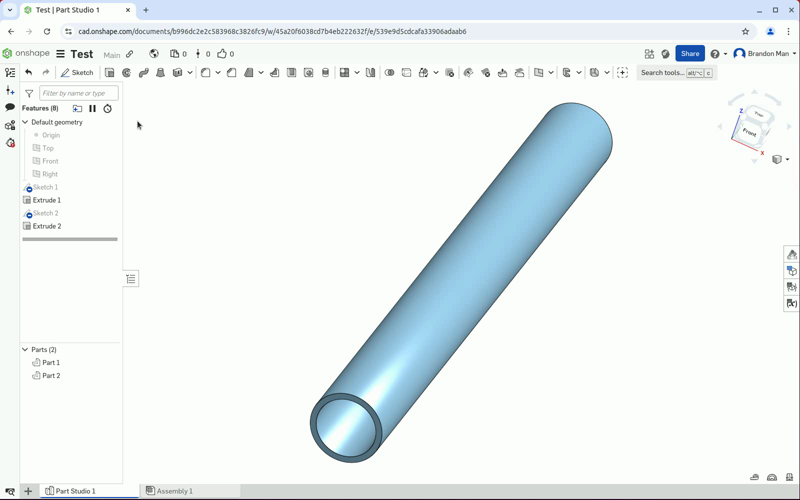
key(left, 2)
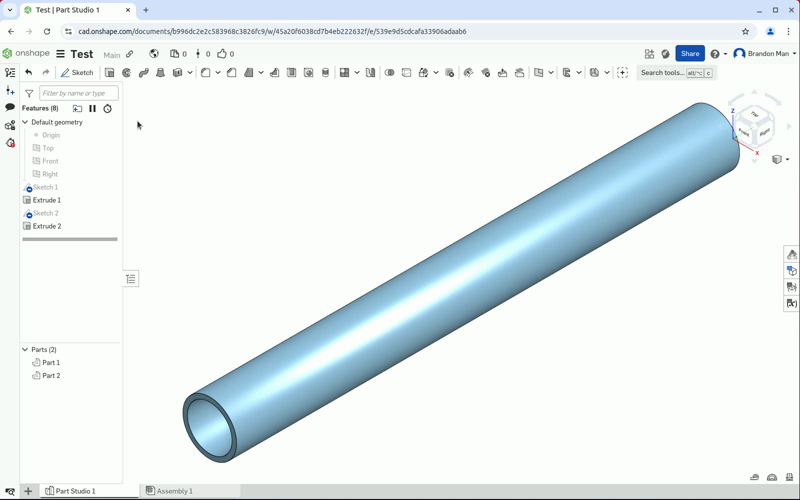
mouse_move(73, 189)
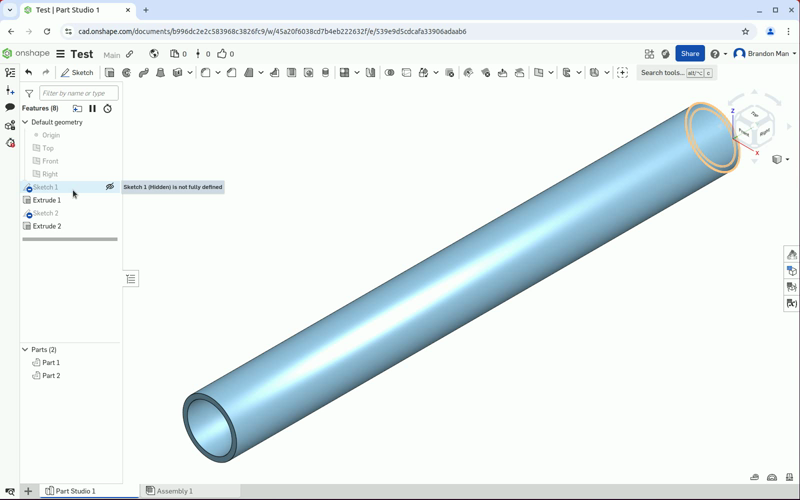
click(73, 189)